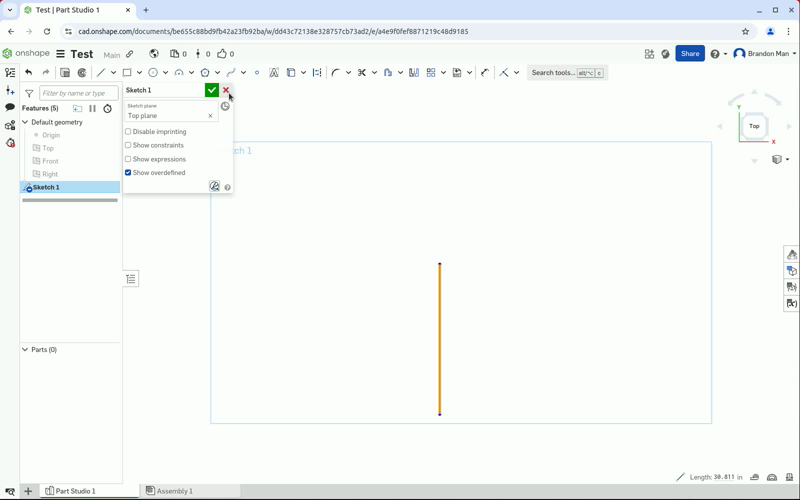
key(shift+h)
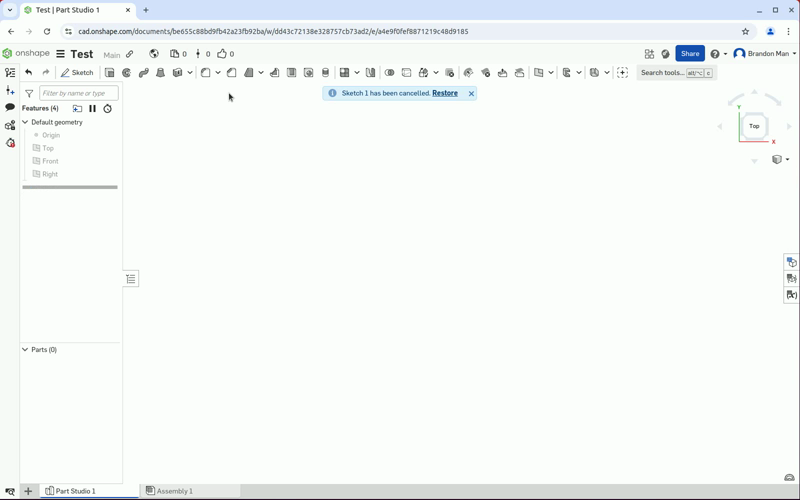
mouse_move(73, 352)
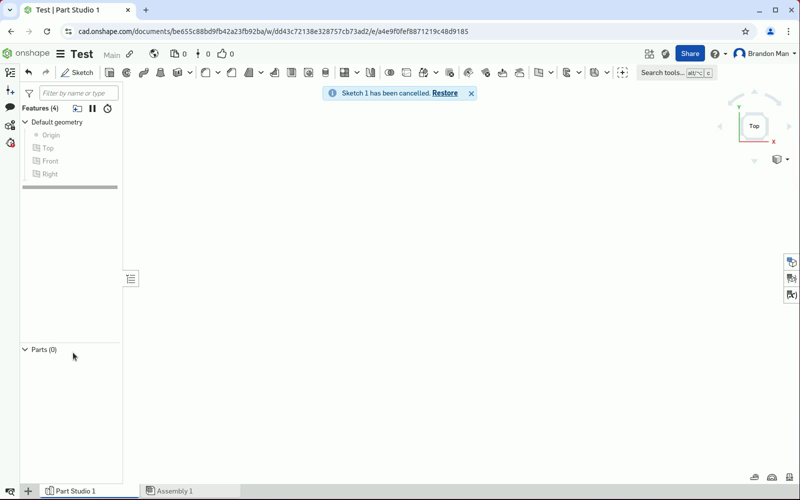
key(y)
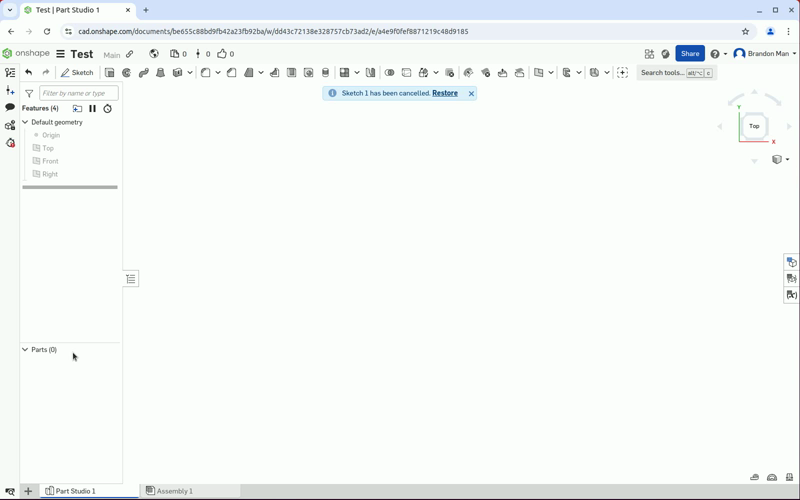
key(shift+p)
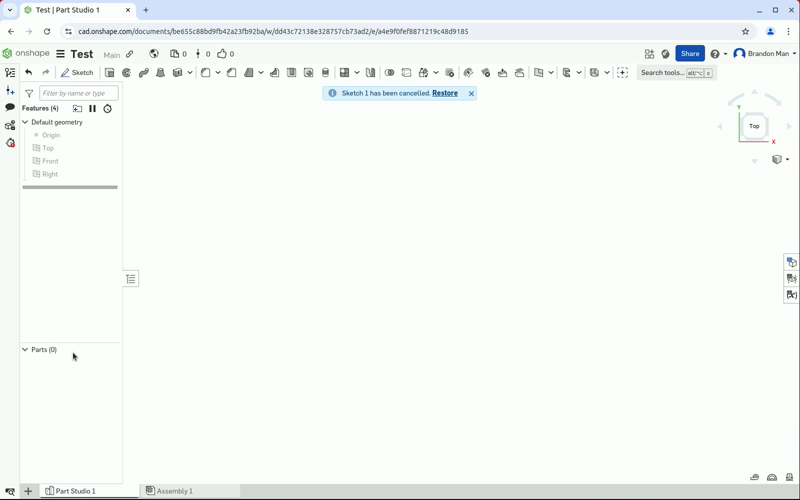
key(space)
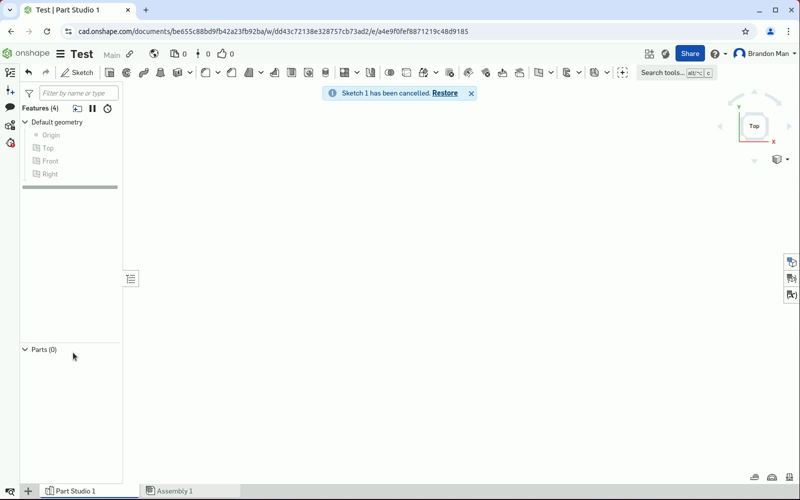
key_down(shift)
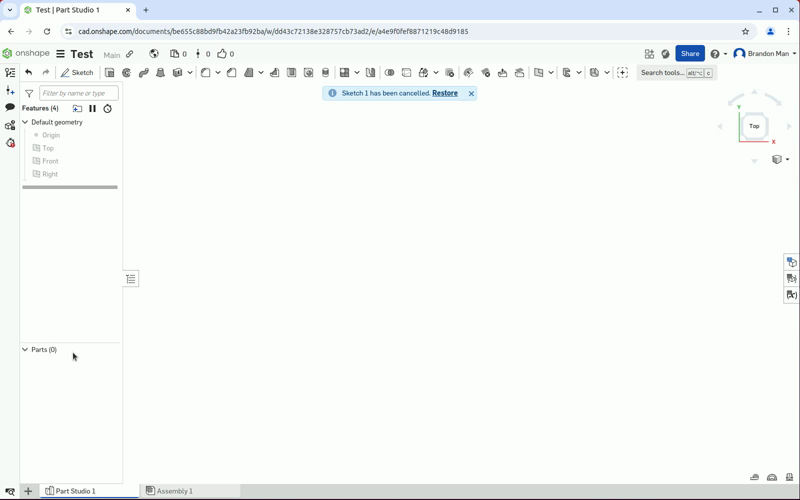
key(up)
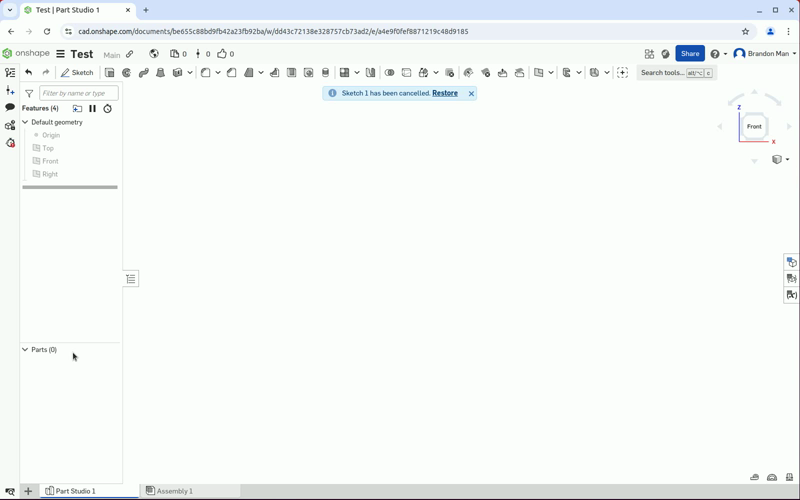
key_up(shift)
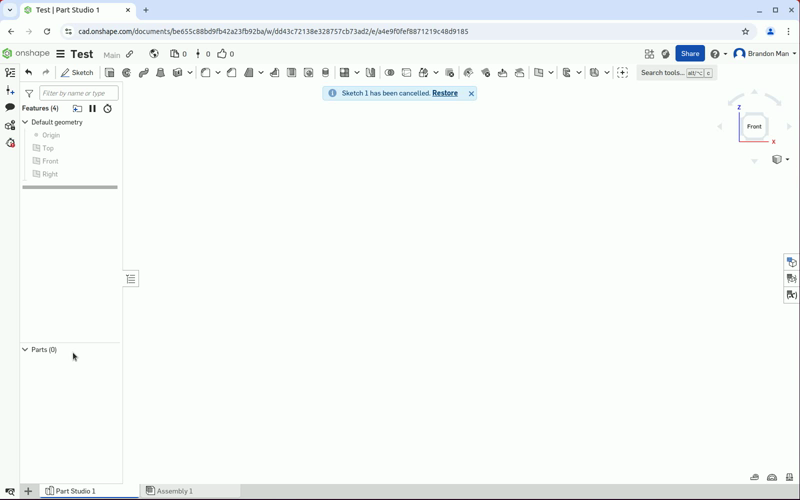
mouse_move(73, 352)
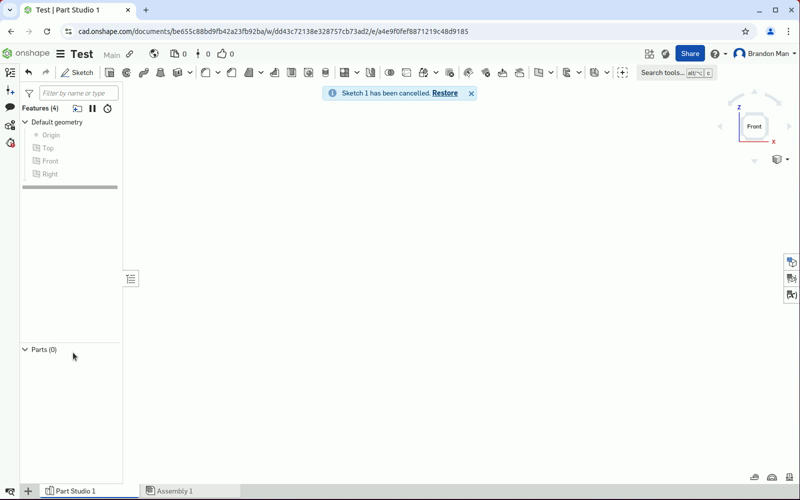
key(shift+y)
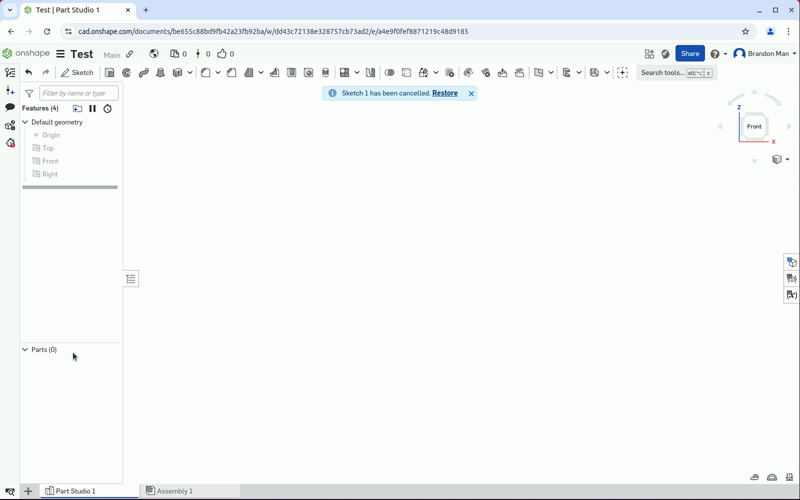
key(shift+s)
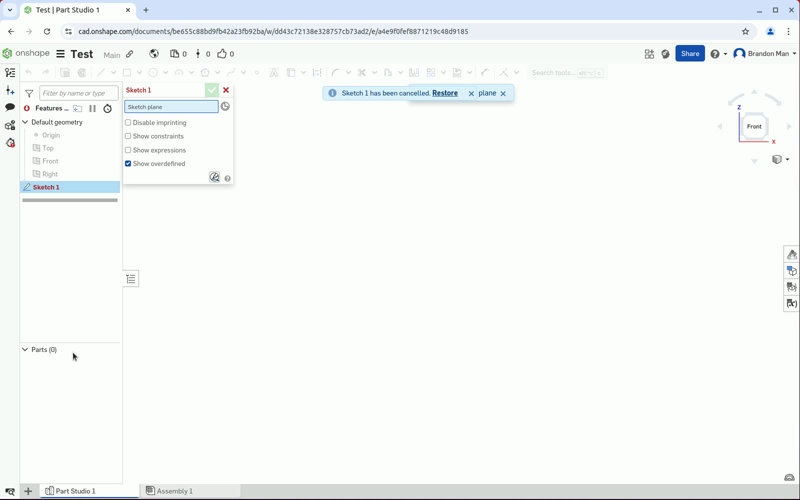
mouse_move(73, 163)
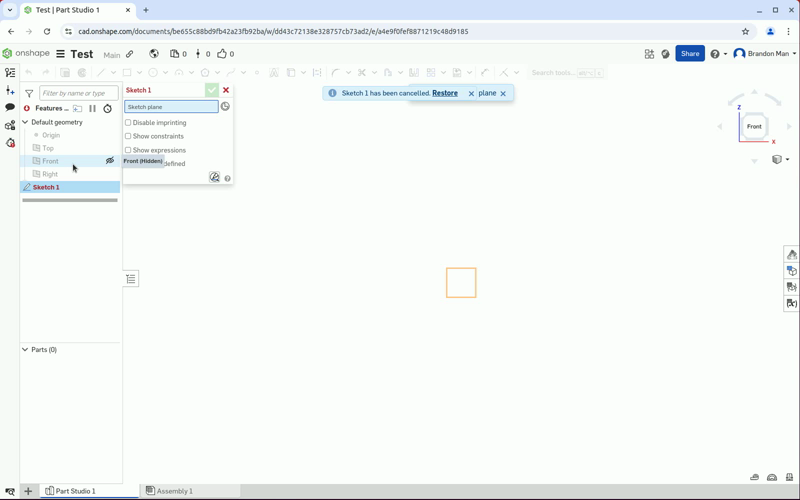
click(73, 163)
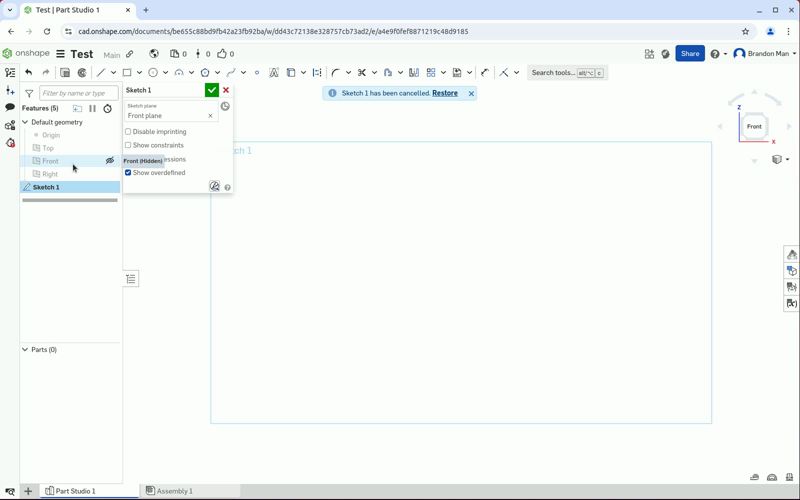
mouse_move(73, 352)
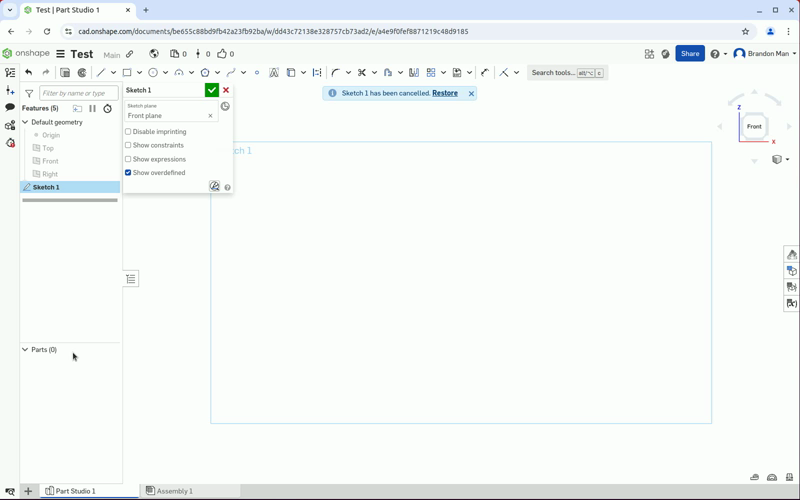
key(y)
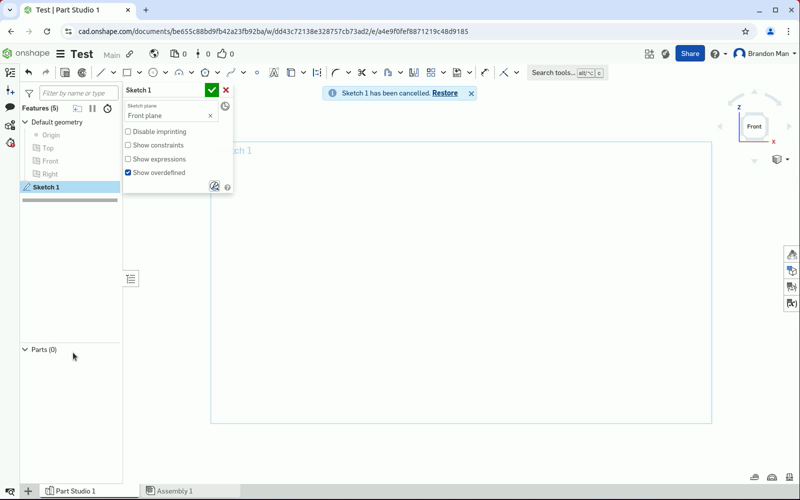
key(l)
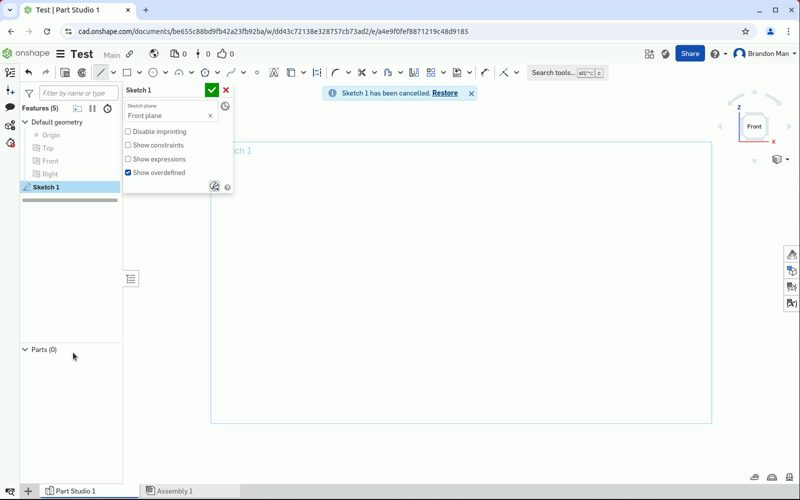
key_down(shift)
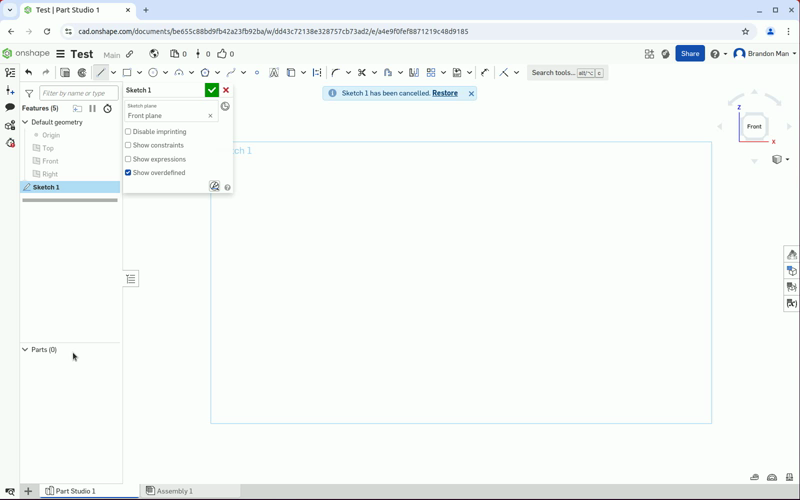
mouse_move(404, 282)
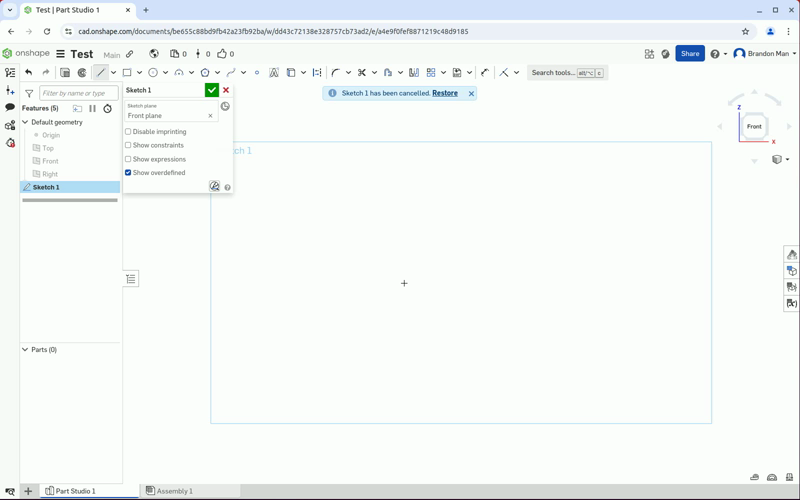
click(404, 282)
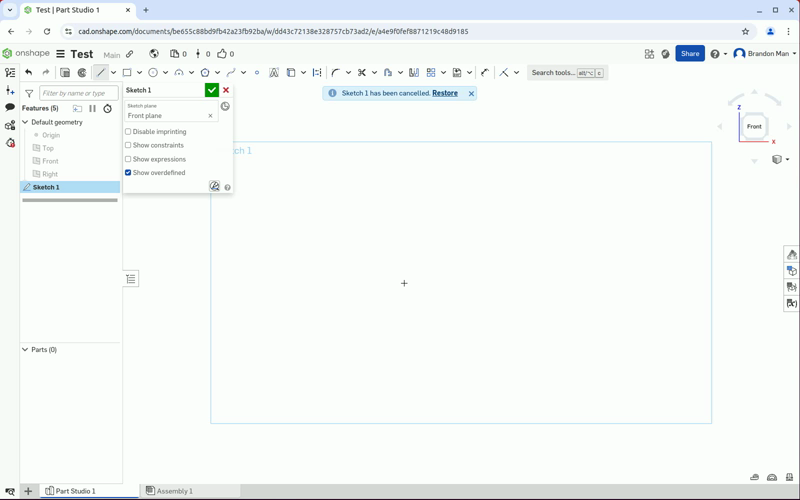
key_up(shift)
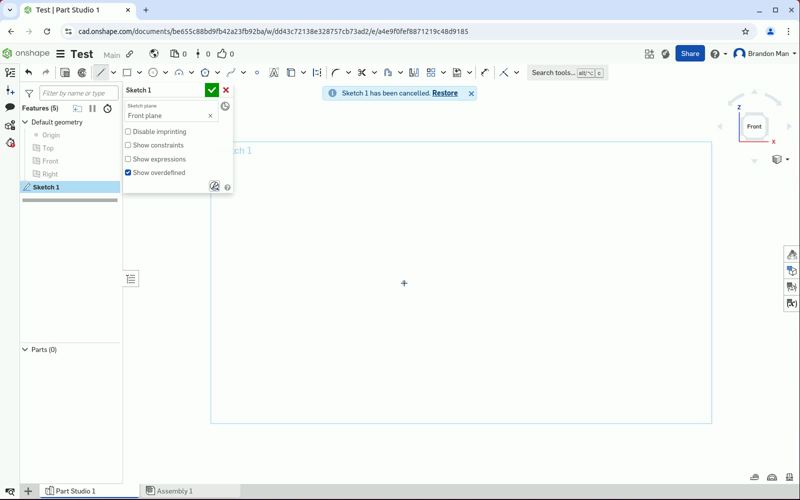
key_down(shift)
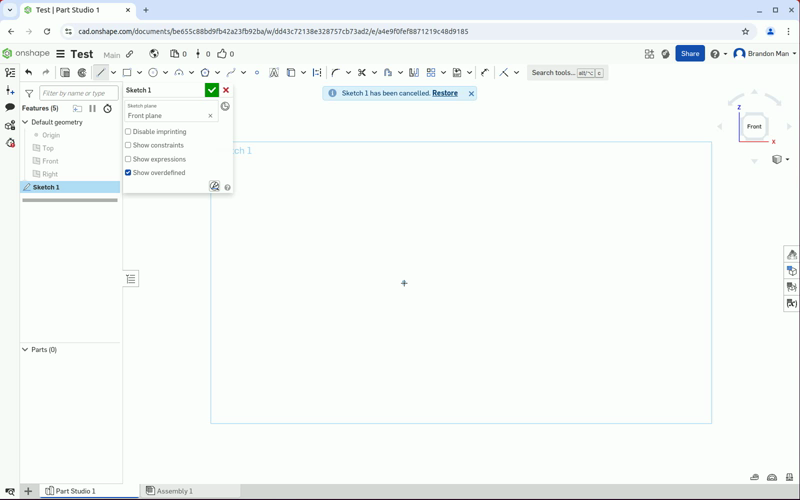
mouse_move(499, 282)
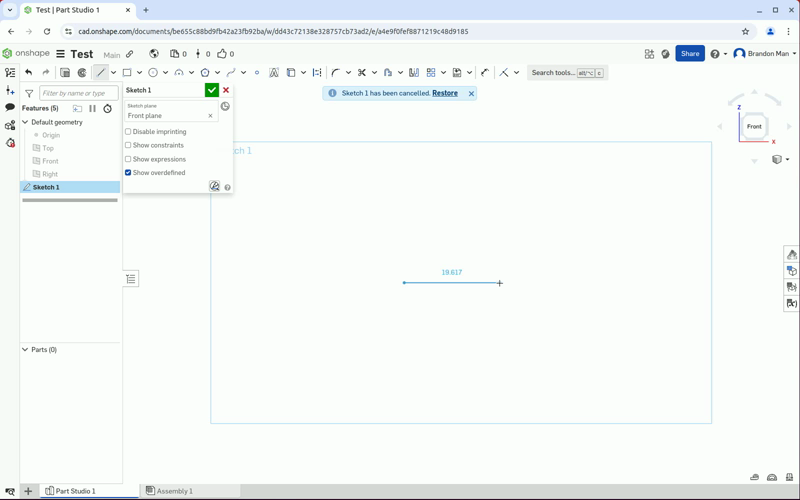
click(499, 282)
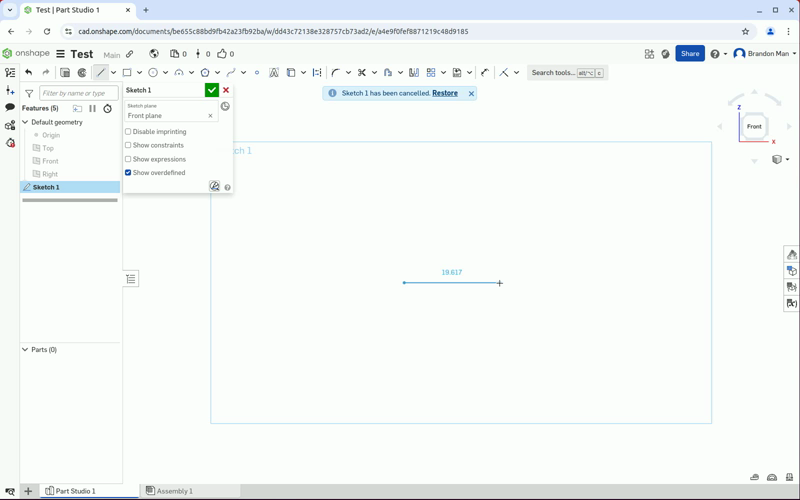
key_up(shift)
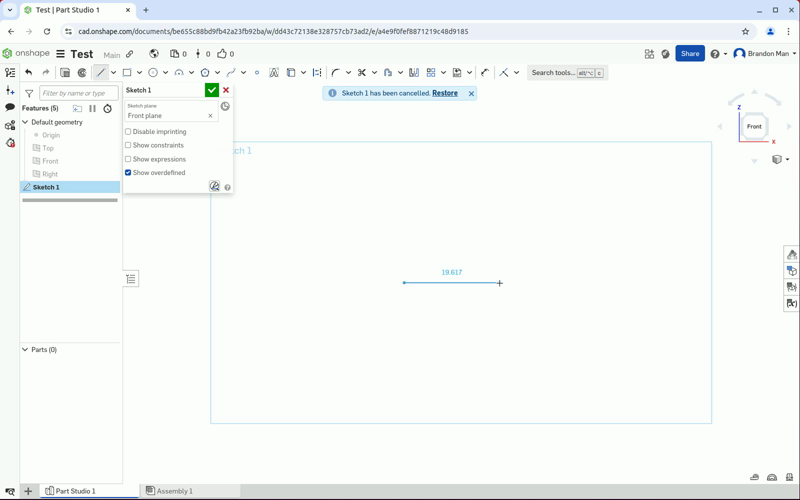
key_down(shift)
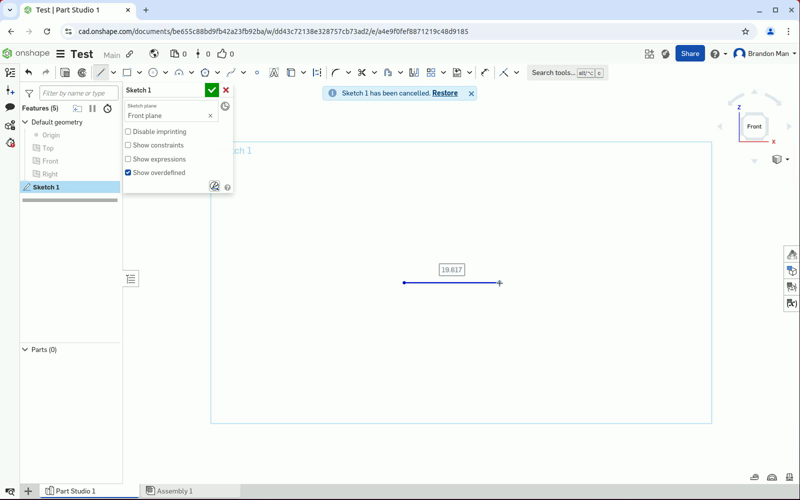
mouse_move(460, 200)
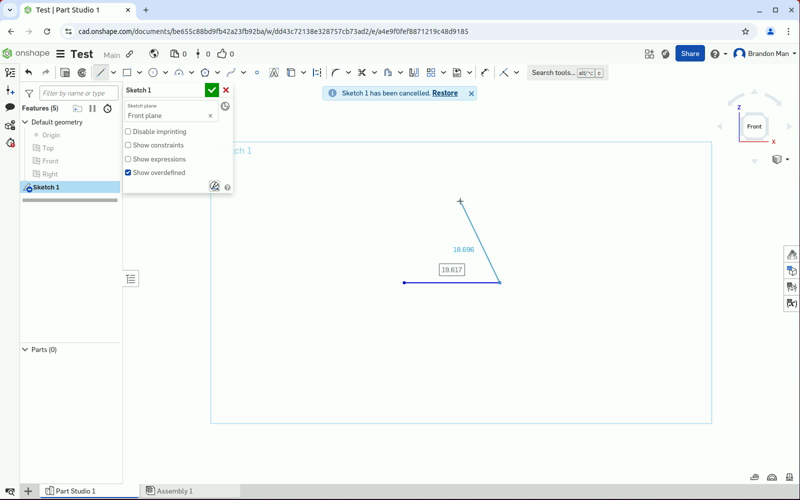
click(460, 200)
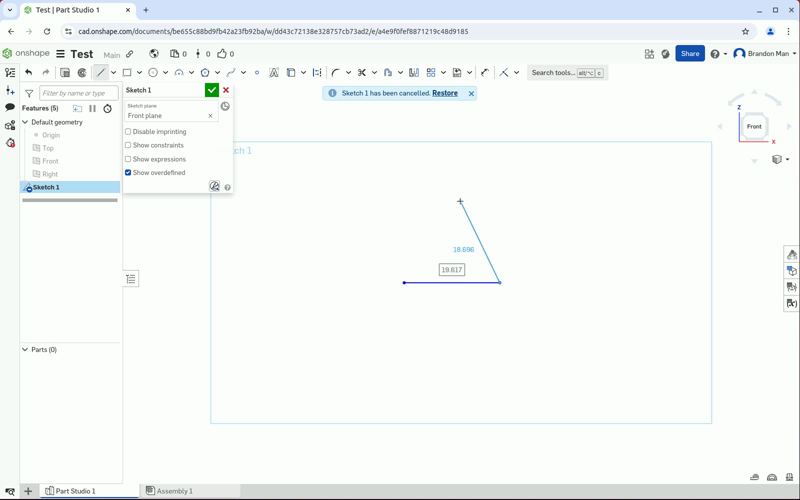
key_up(shift)
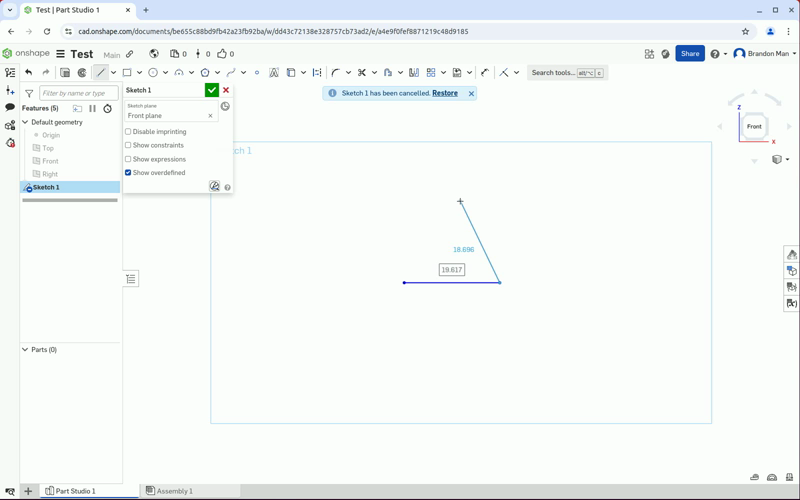
key_down(shift)
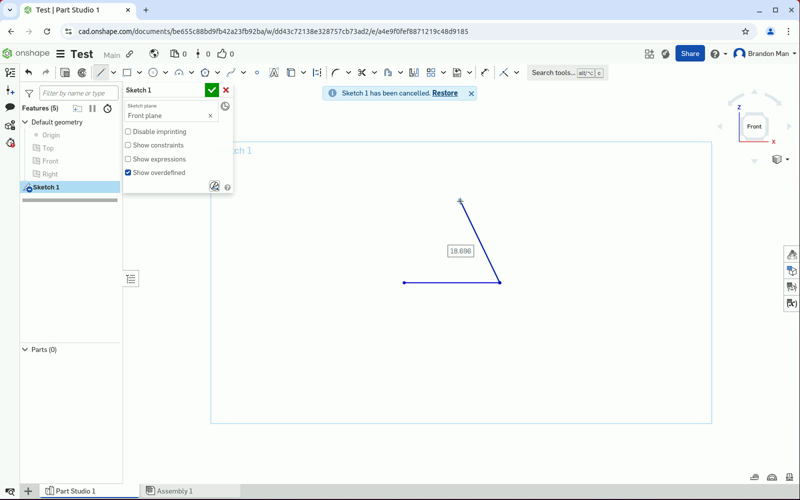
mouse_move(404, 282)
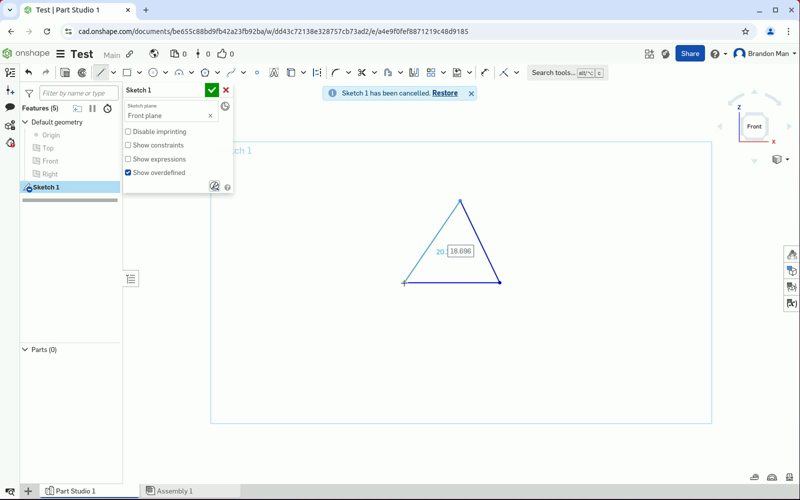
key_up(shift)
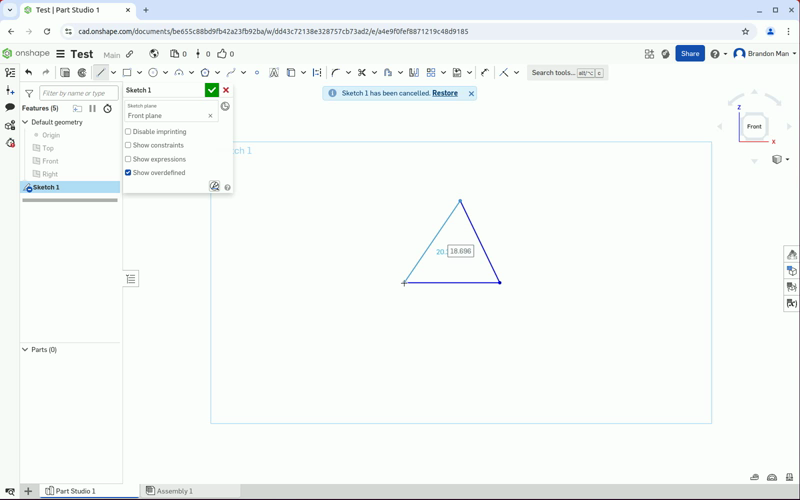
click(404, 282)
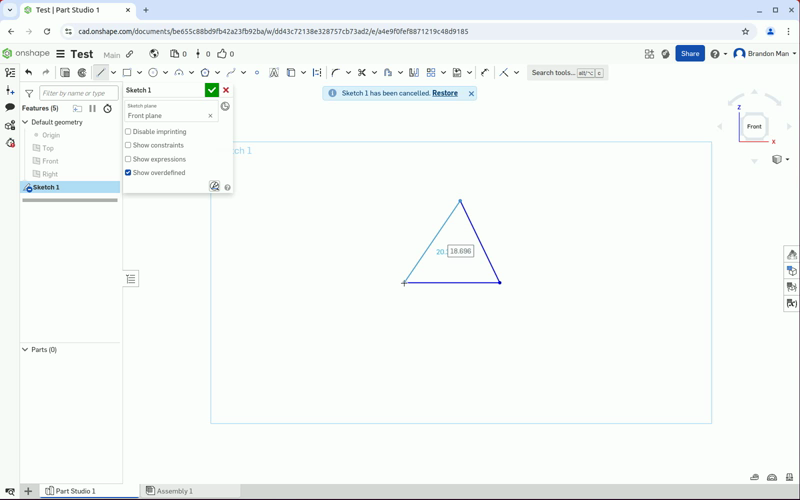
key(esc)
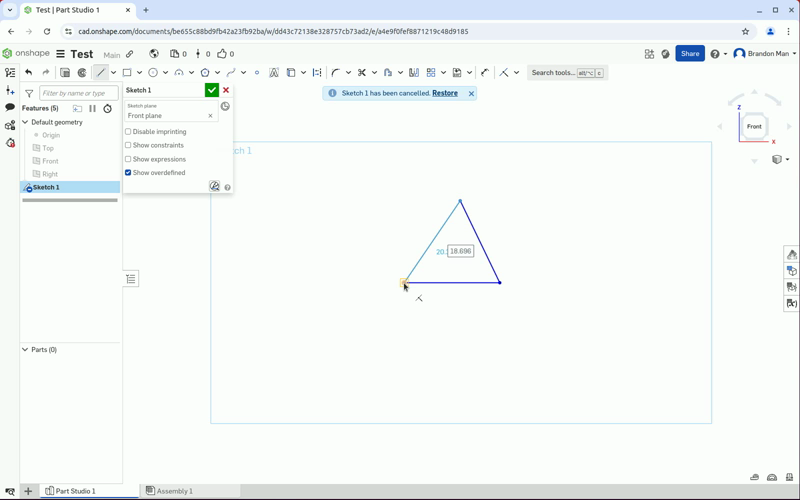
mouse_move(469, 252)
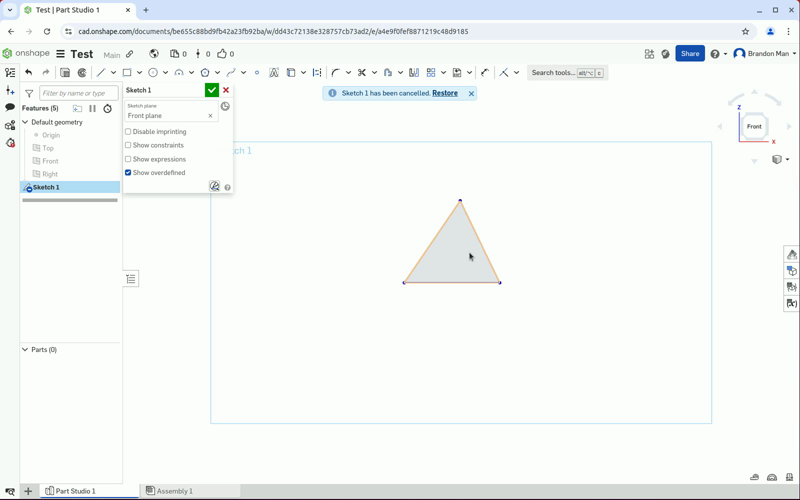
click(469, 252)
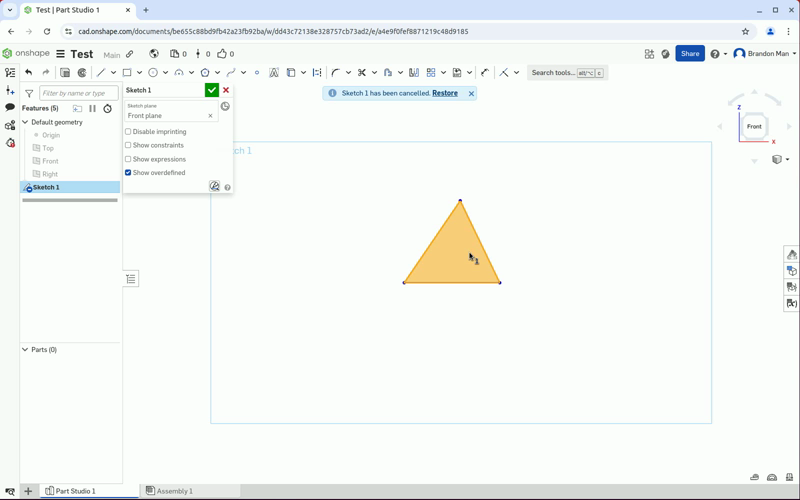
mouse_move(73, 352)
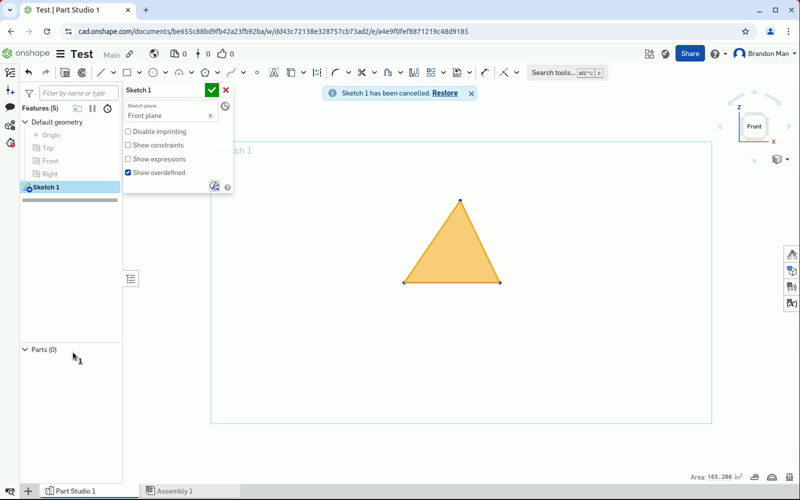
key(shift+y)
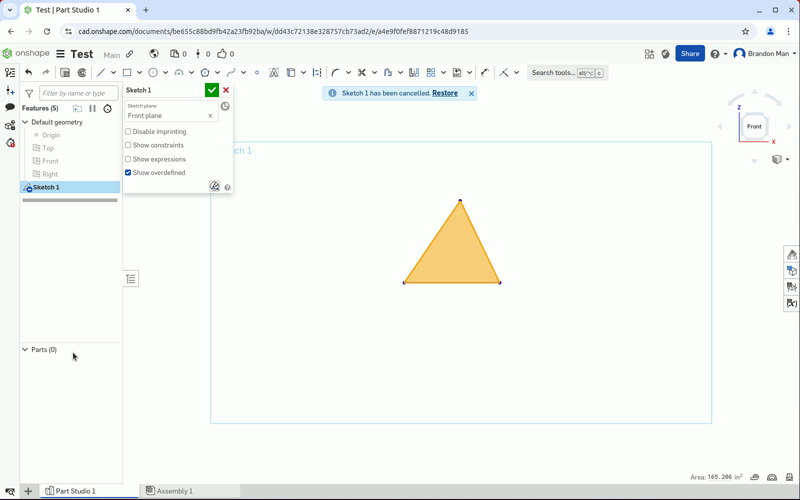
key(shift+e)
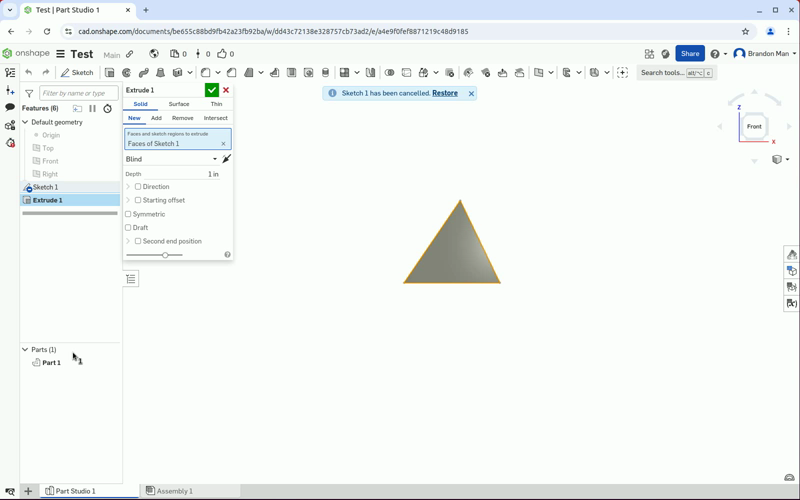
mouse_move(143, 106)
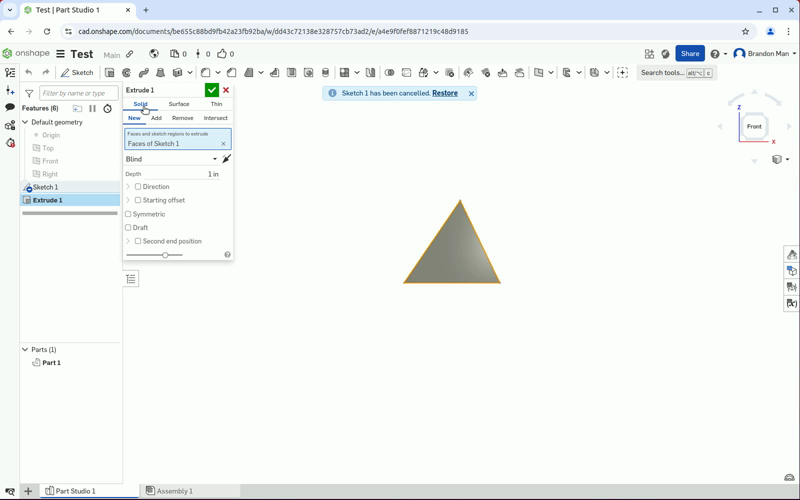
click(143, 106)
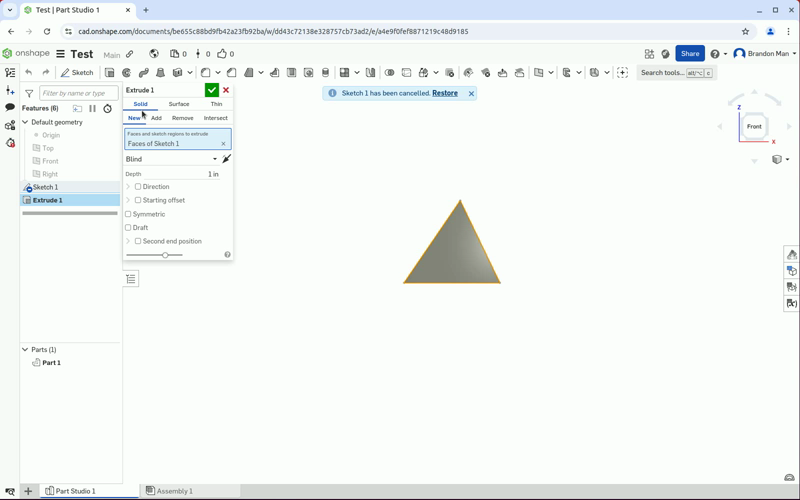
mouse_move(137, 120)
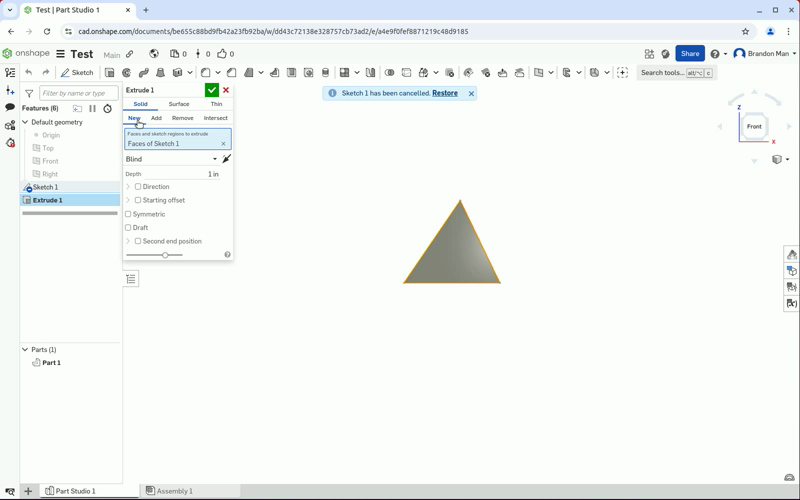
click(137, 120)
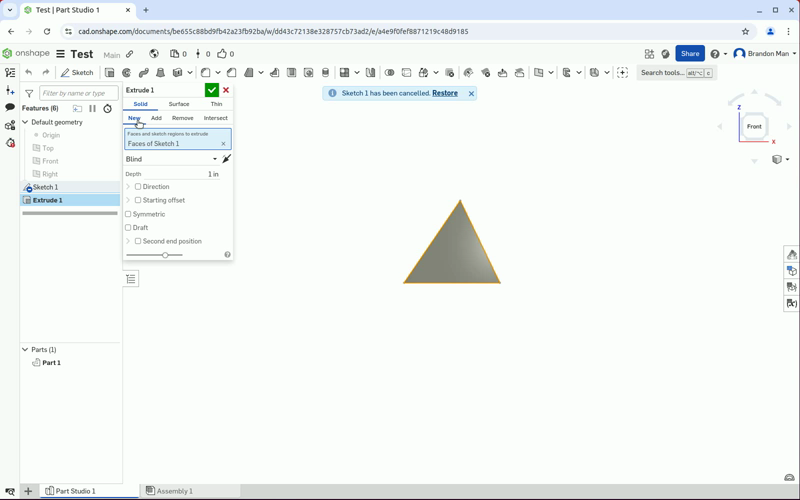
key(tab, 4)
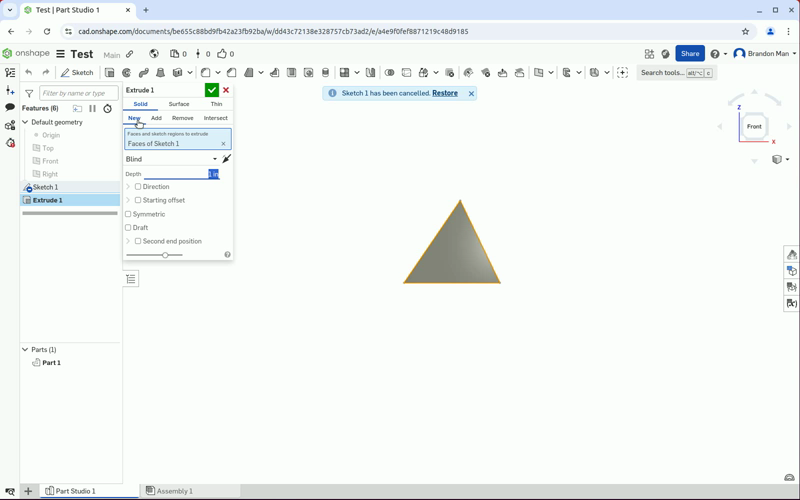
text(7.703)
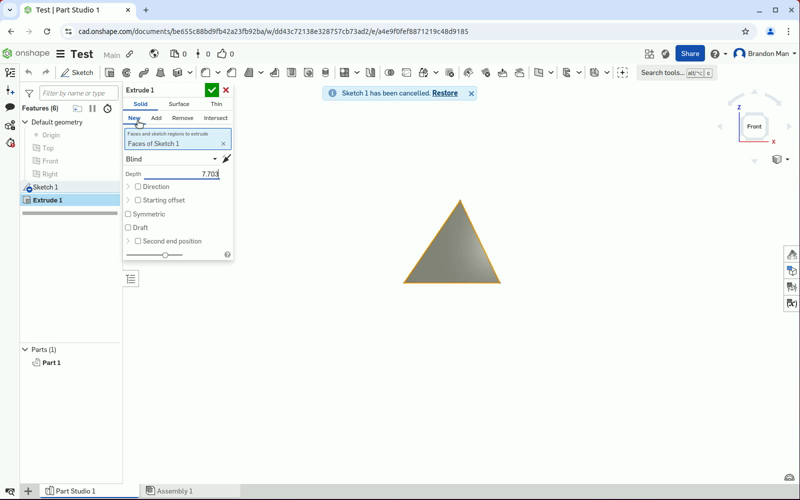
key(enter)
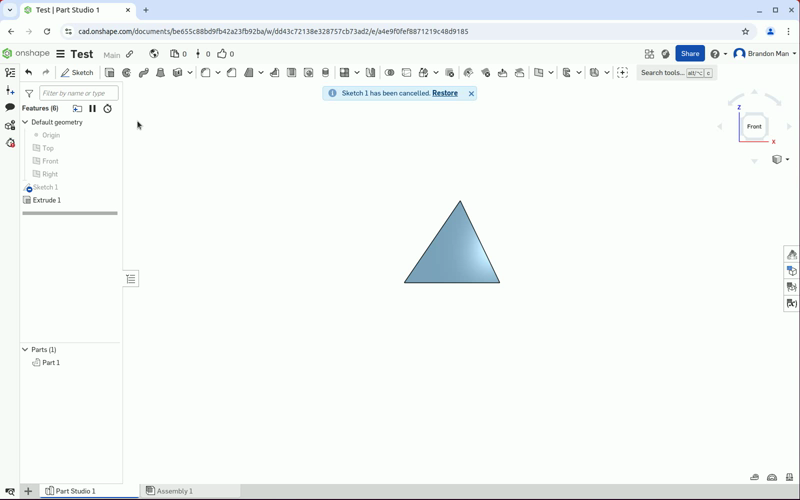
key(shift+h)
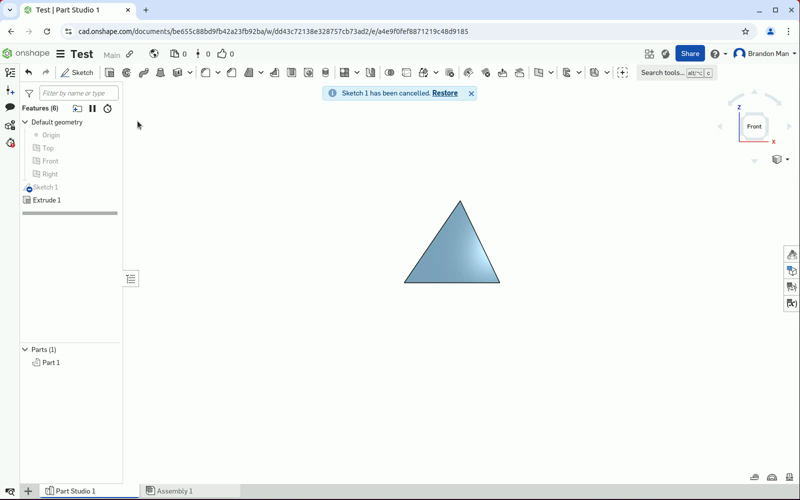
key(shift+h)
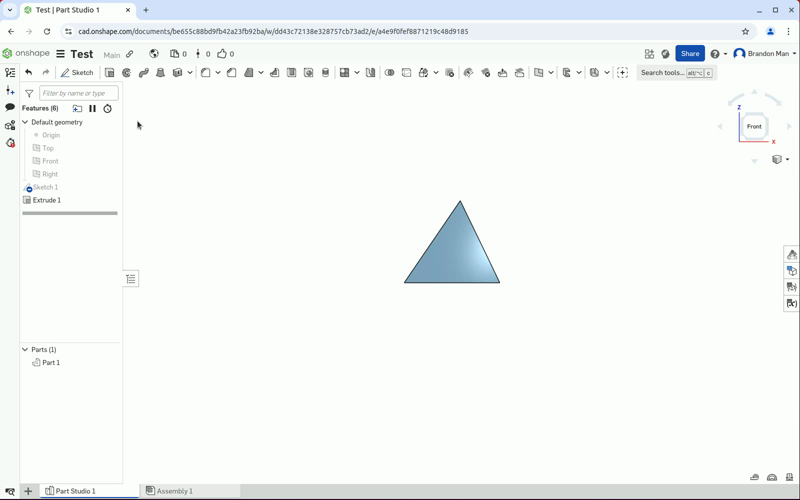
mouse_move(73, 189)
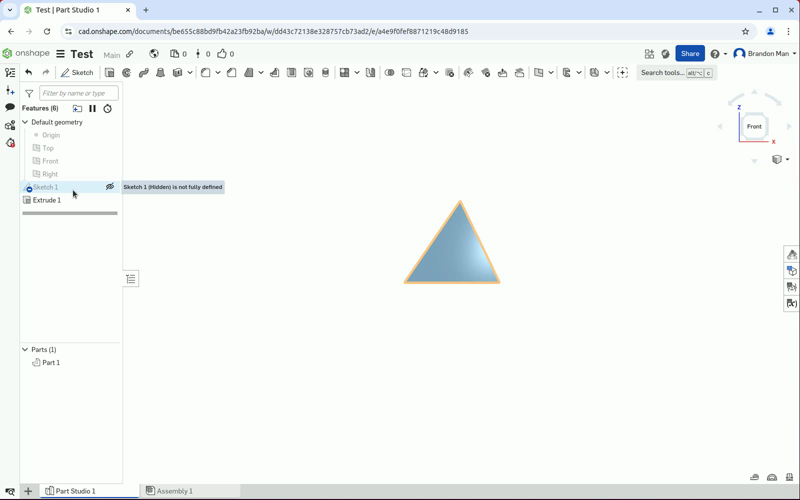
click(73, 189)
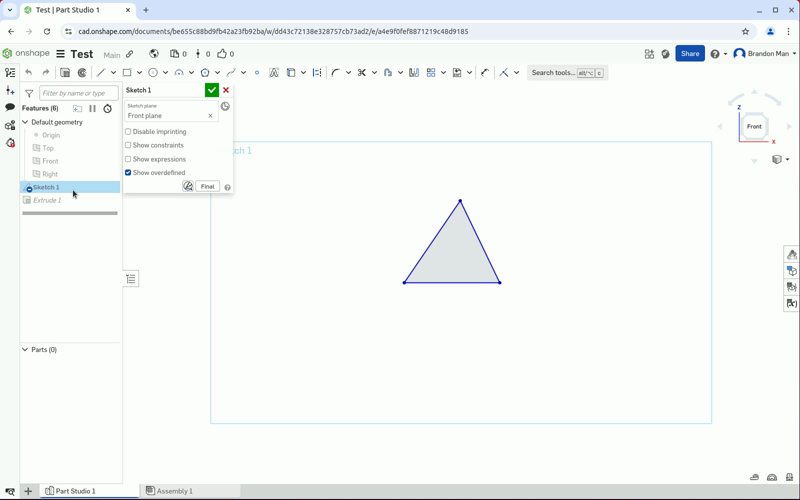
mouse_move(229, 92)
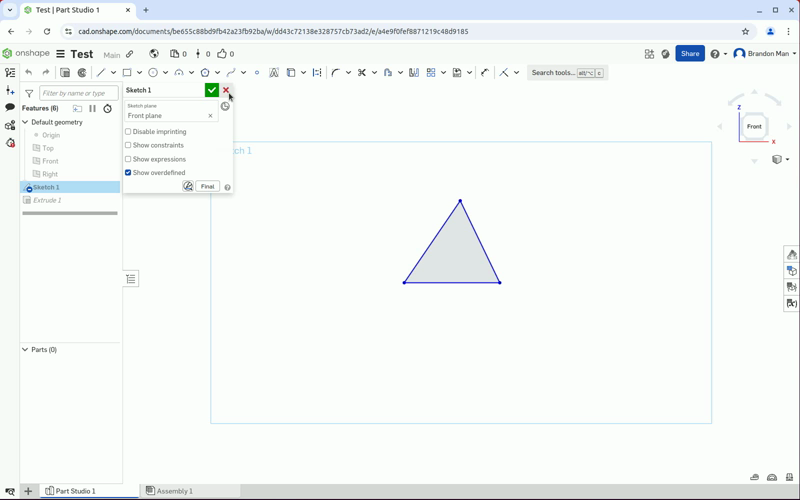
click(229, 92)
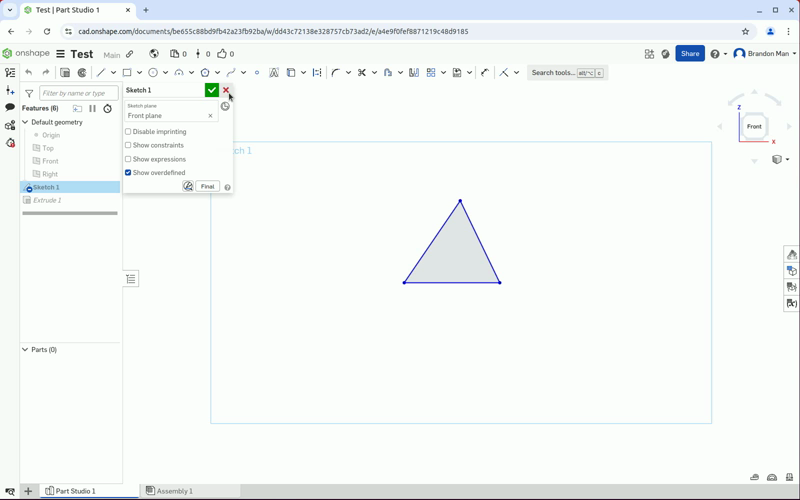
key(shift+s)
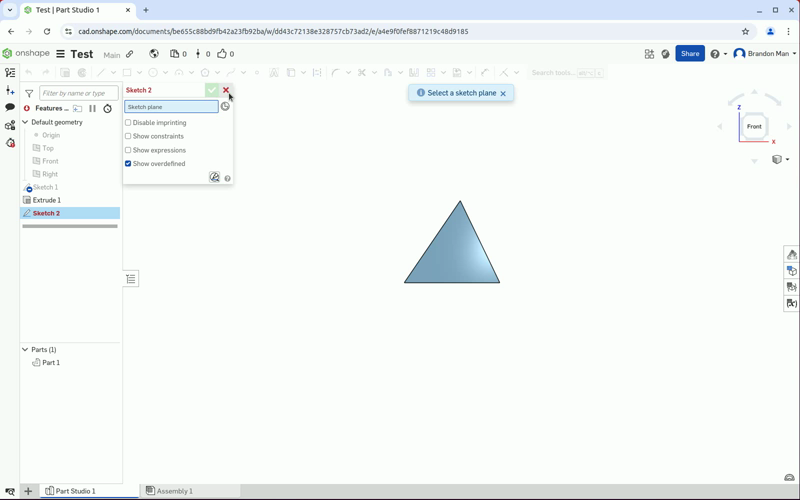
mouse_move(73, 163)
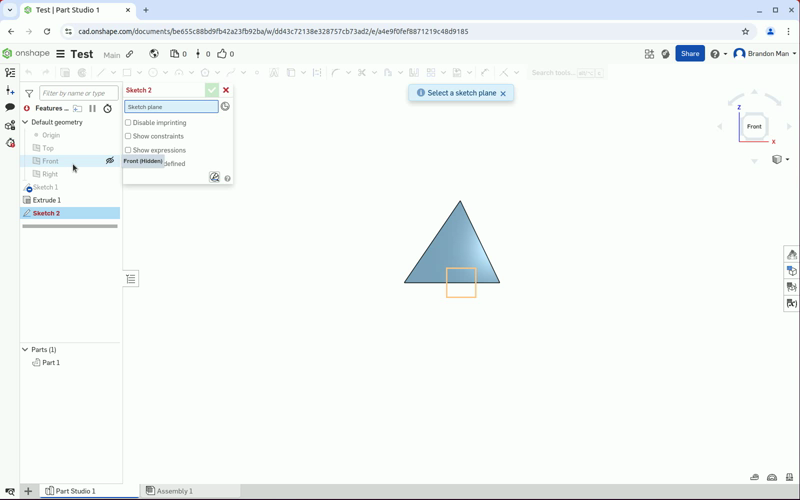
click(73, 163)
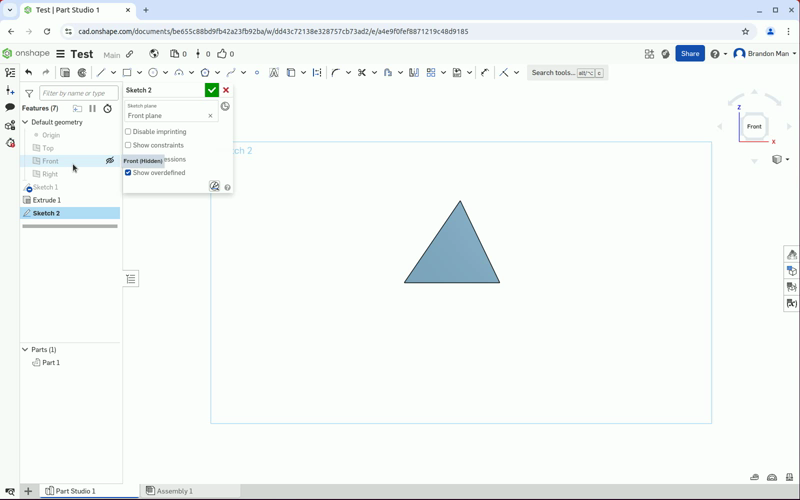
mouse_move(73, 352)
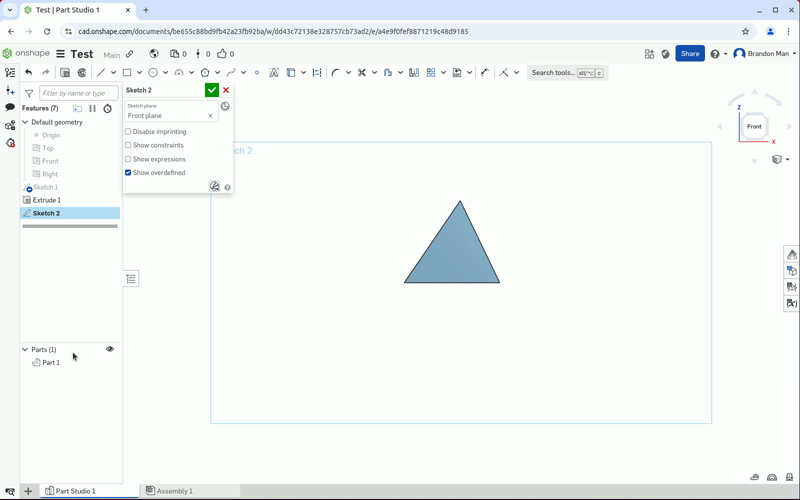
key(y)
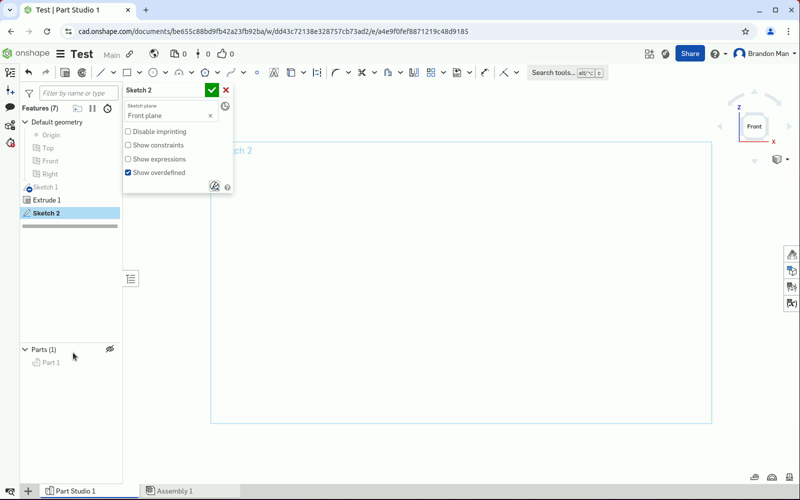
key(l)
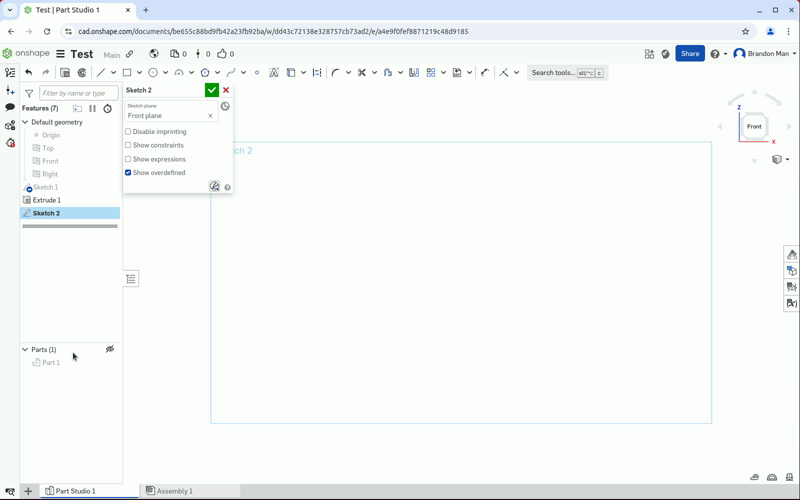
key_down(shift)
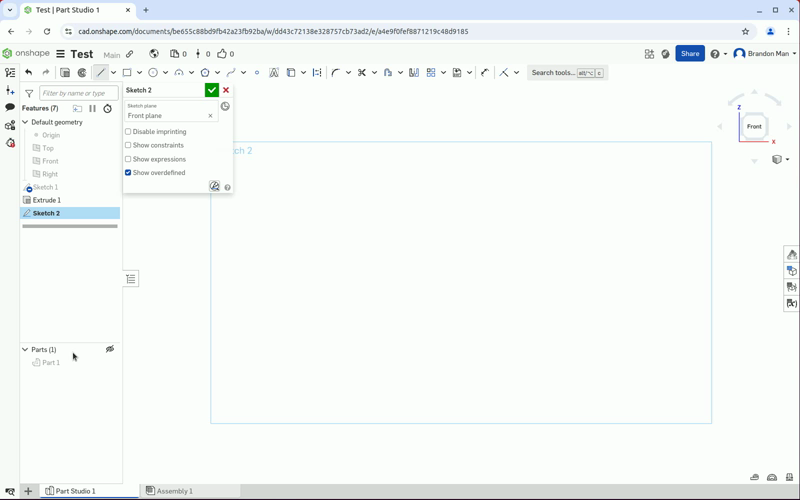
mouse_move(499, 282)
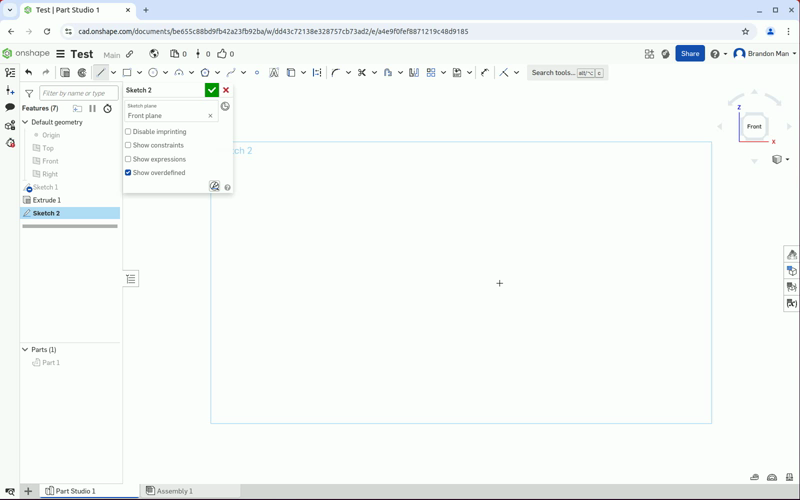
click(499, 282)
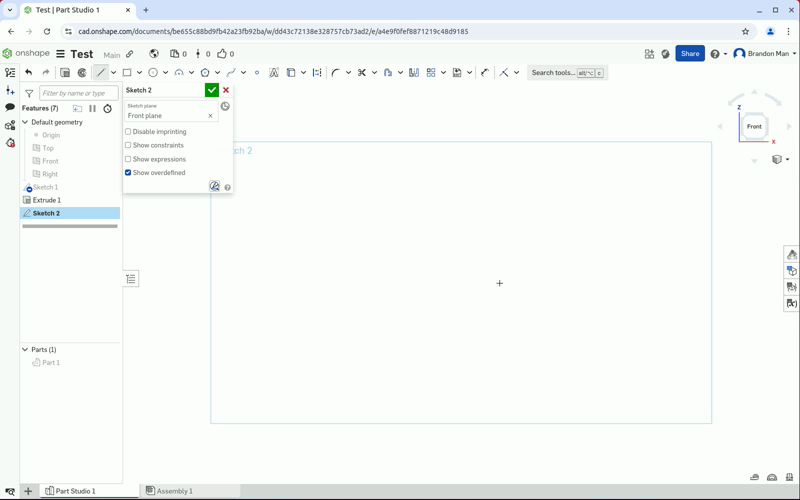
key_up(shift)
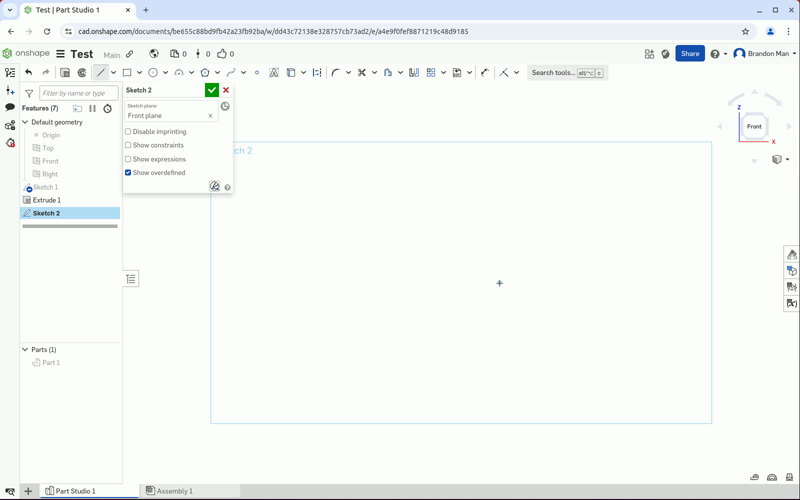
key_down(shift)
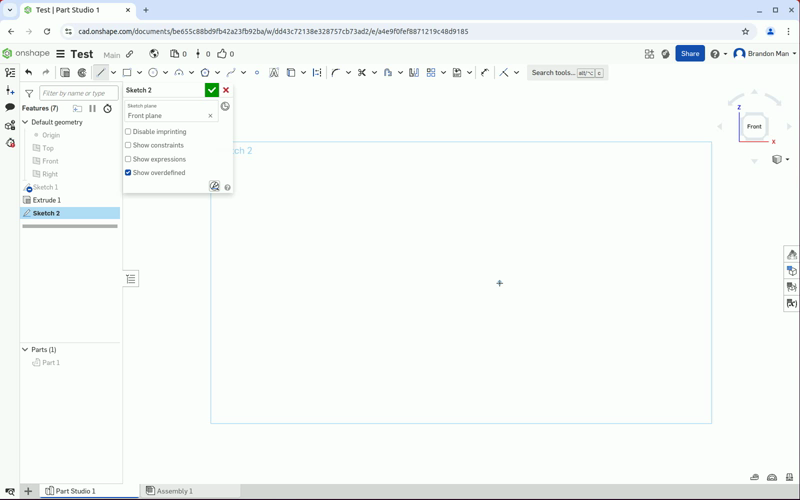
mouse_move(529, 282)
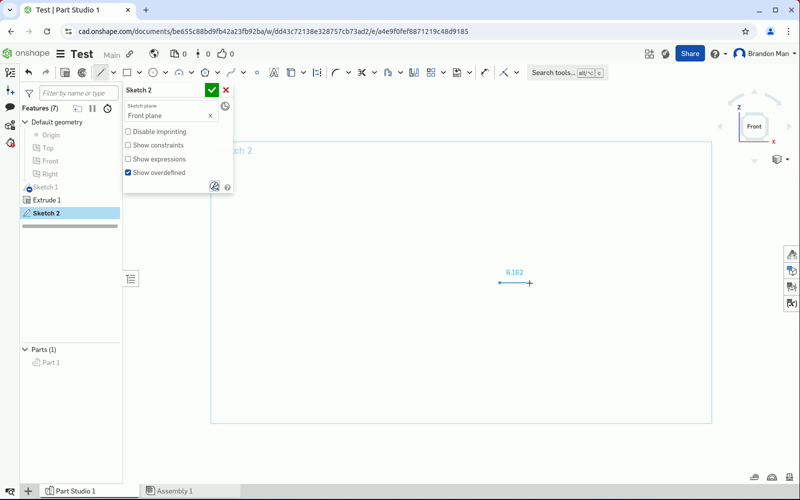
mouse_move(510, 305)
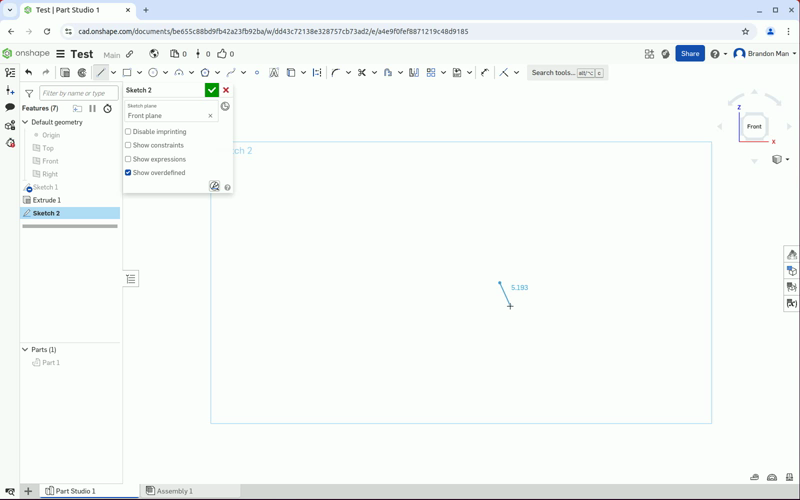
click(510, 305)
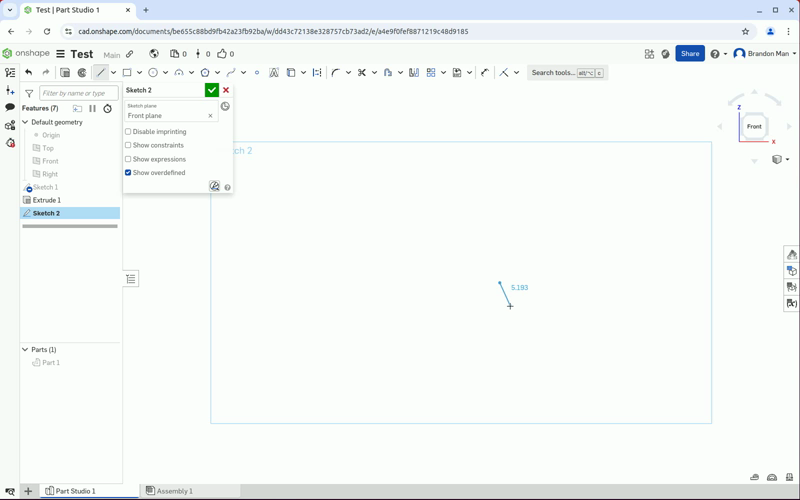
key_up(shift)
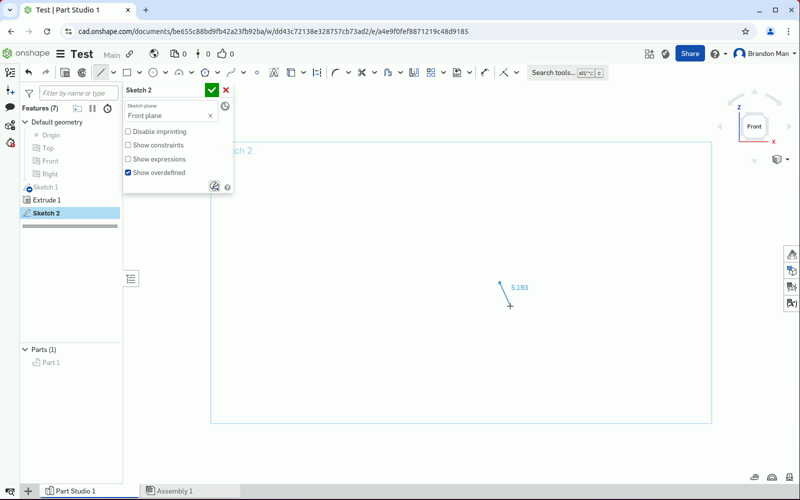
key_down(shift)
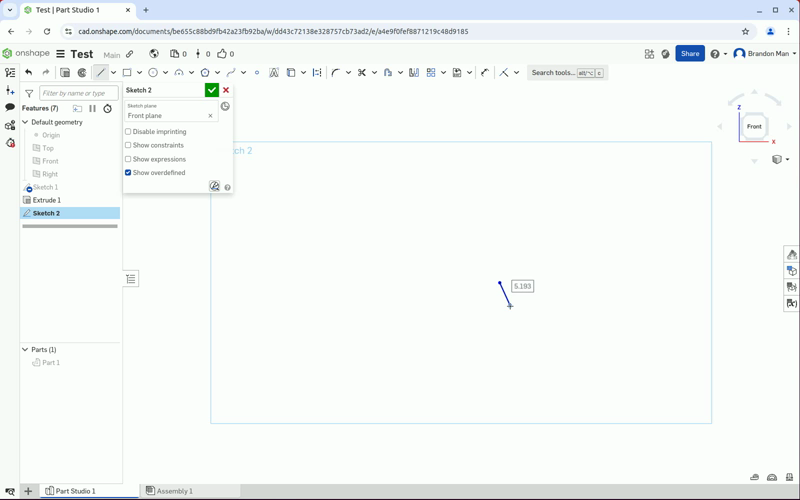
mouse_move(571, 282)
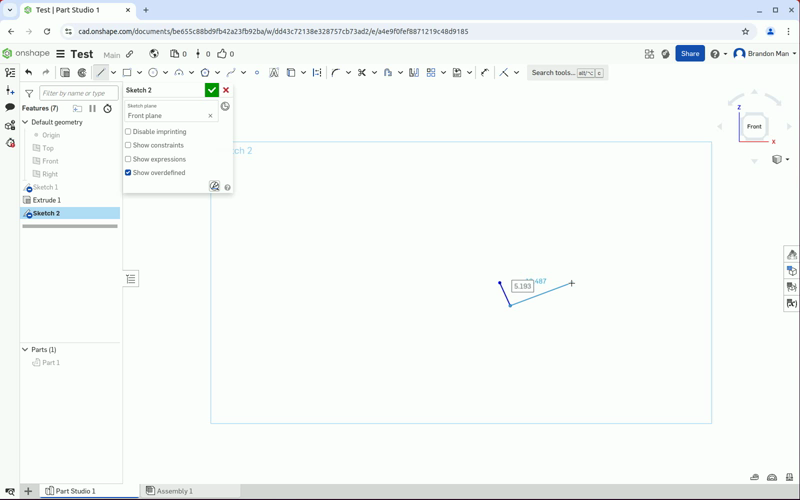
click(571, 282)
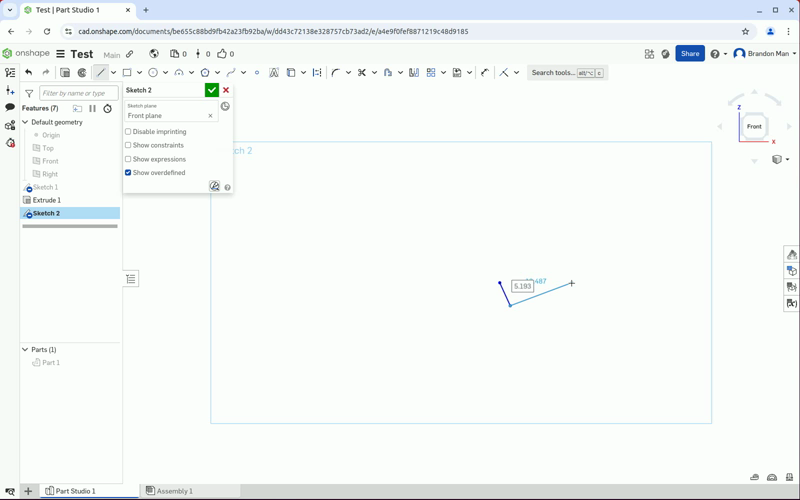
key_up(shift)
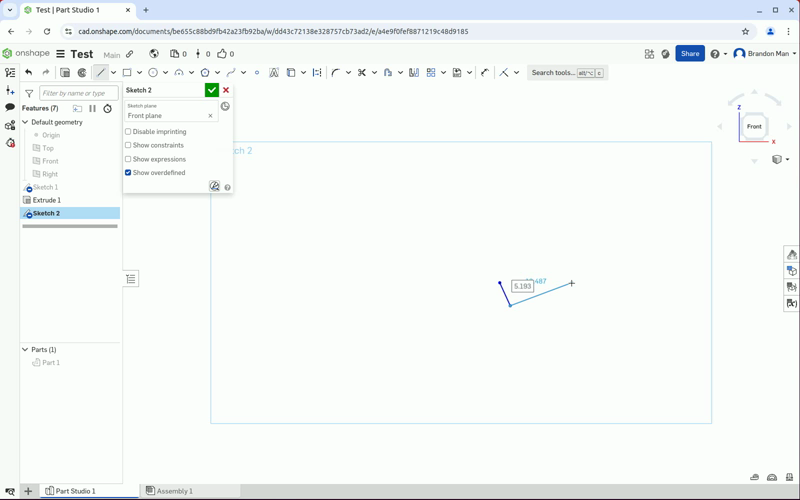
key_down(shift)
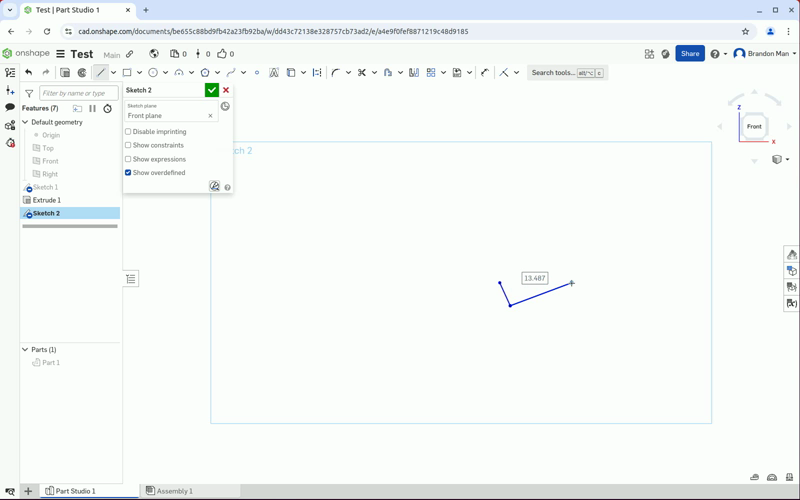
mouse_move(499, 282)
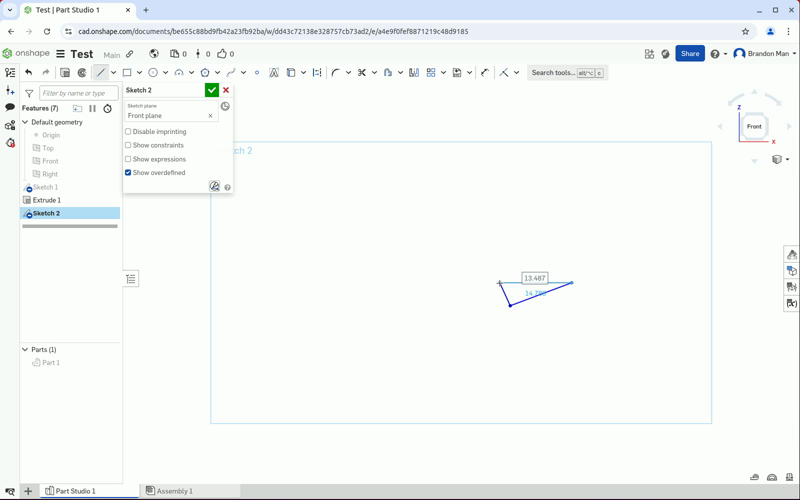
key_up(shift)
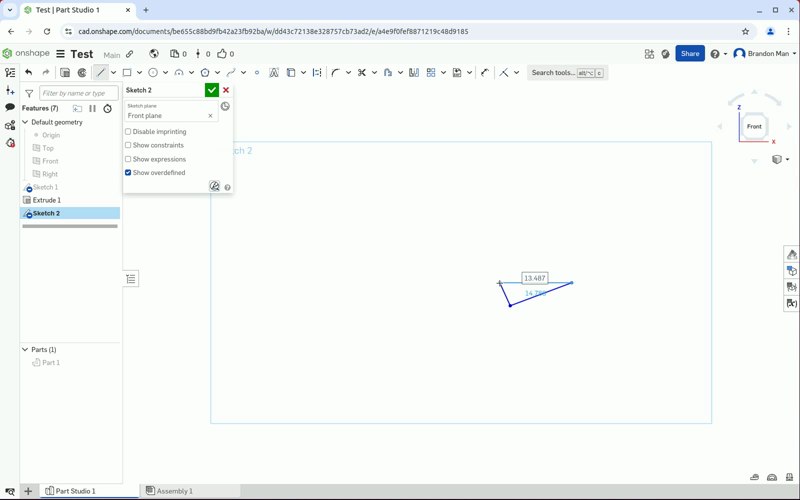
click(499, 282)
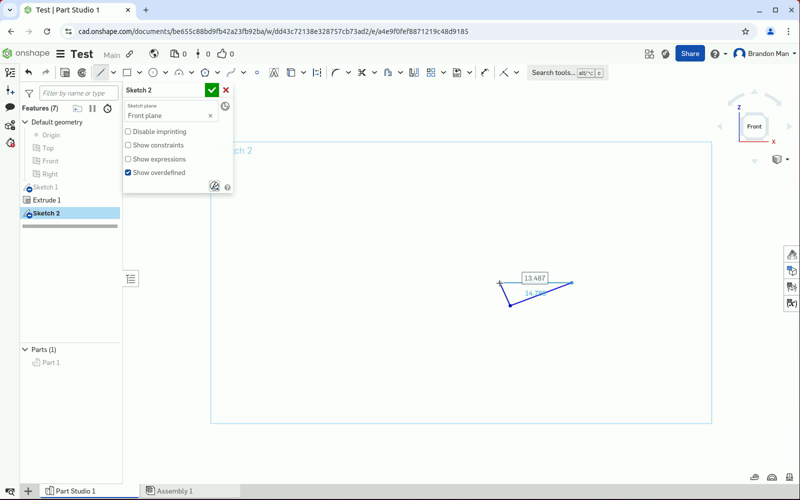
key(esc)
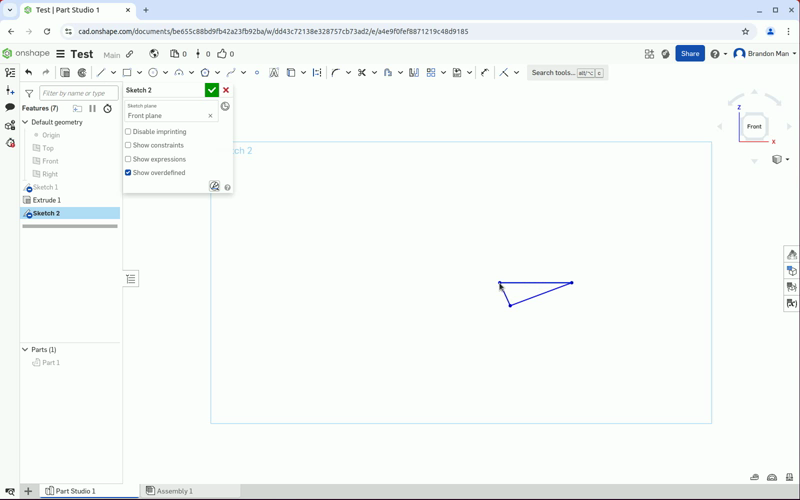
mouse_move(510, 303)
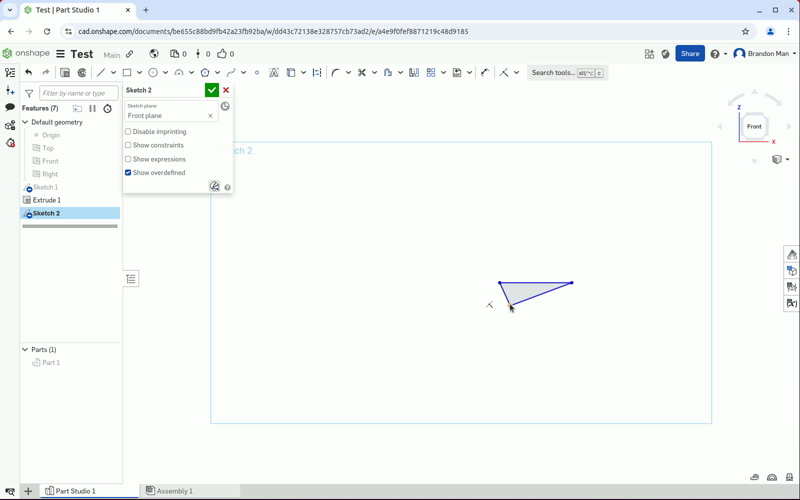
scroll(6)
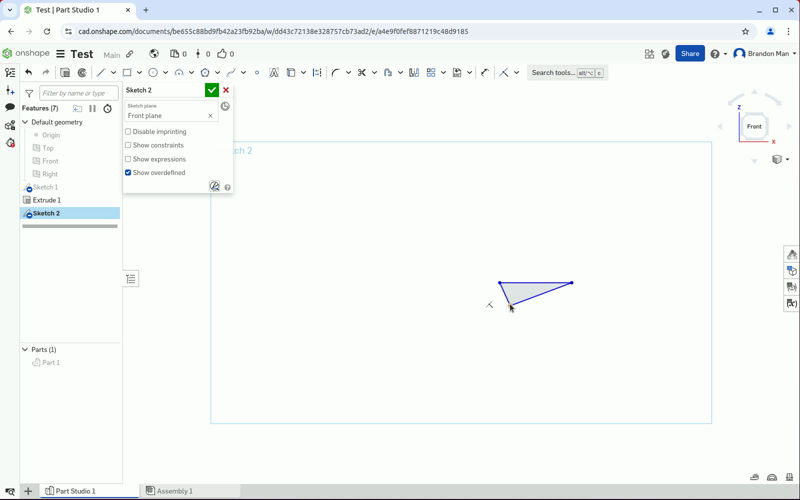
scroll(6)
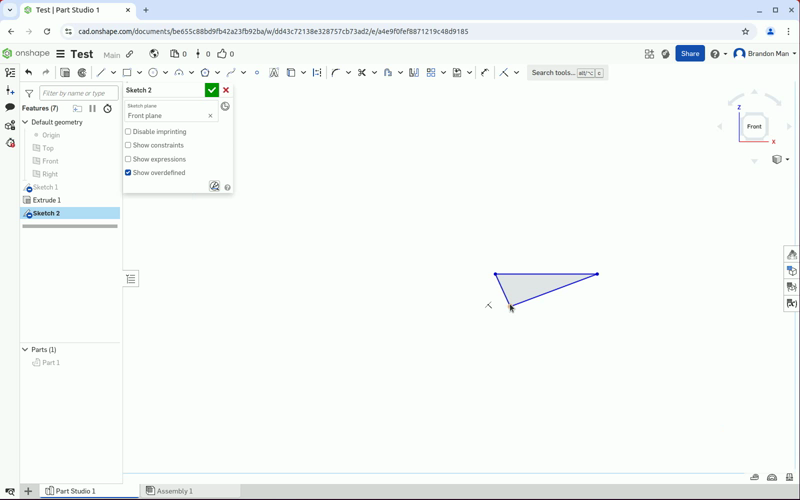
scroll(6)
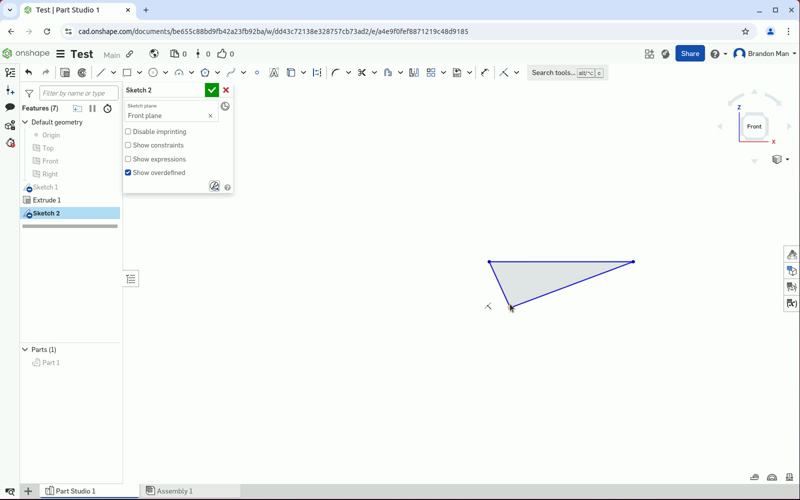
scroll(6)
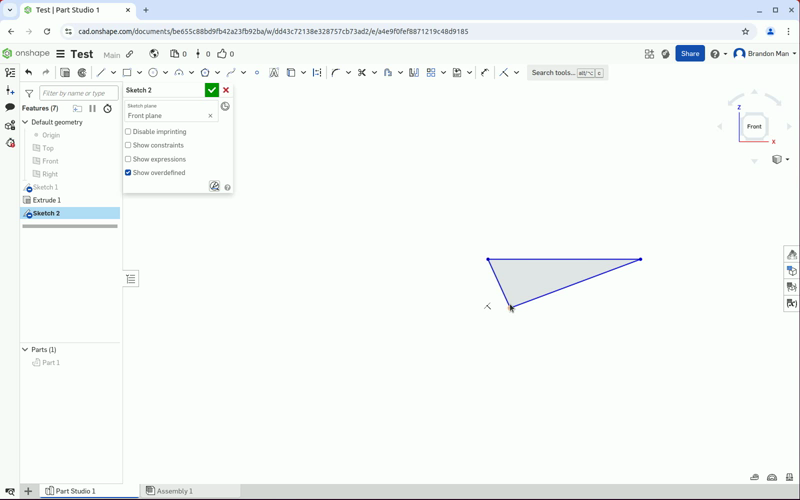
scroll(6)
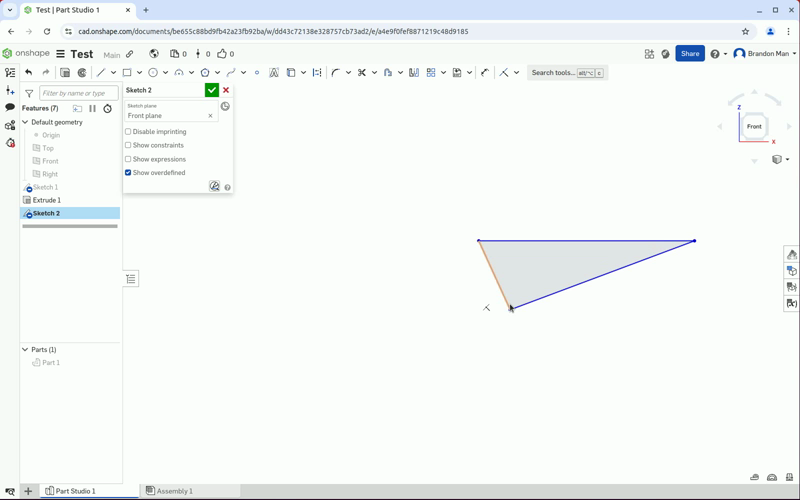
scroll(6)
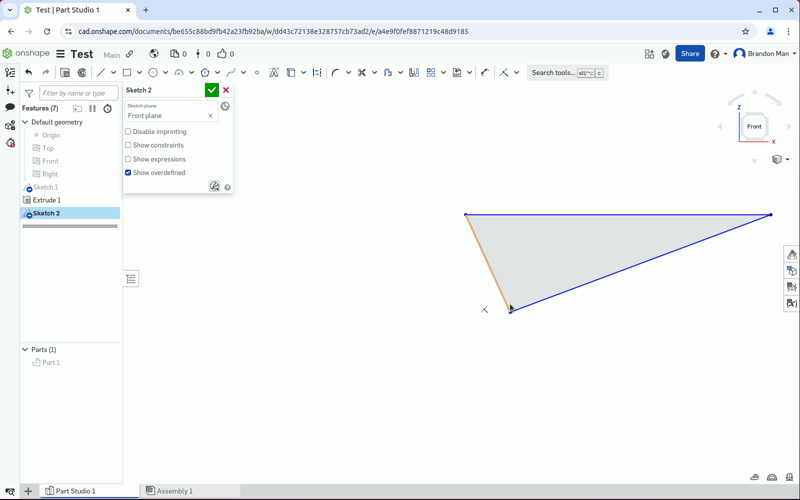
scroll(6)
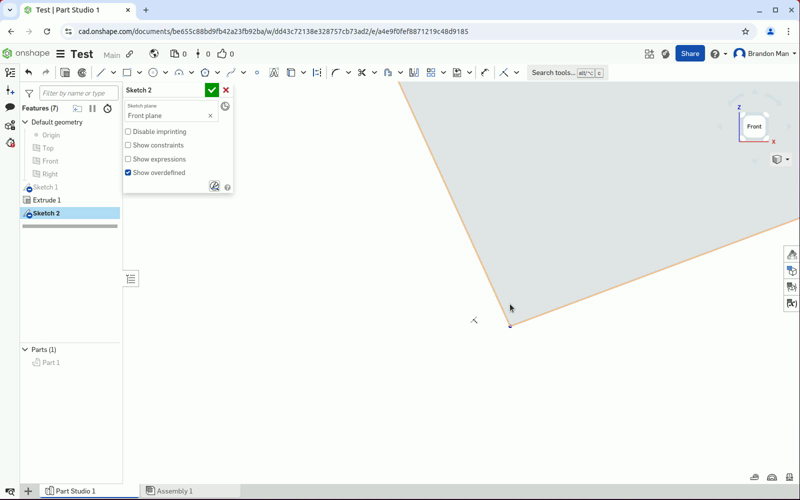
click(510, 303)
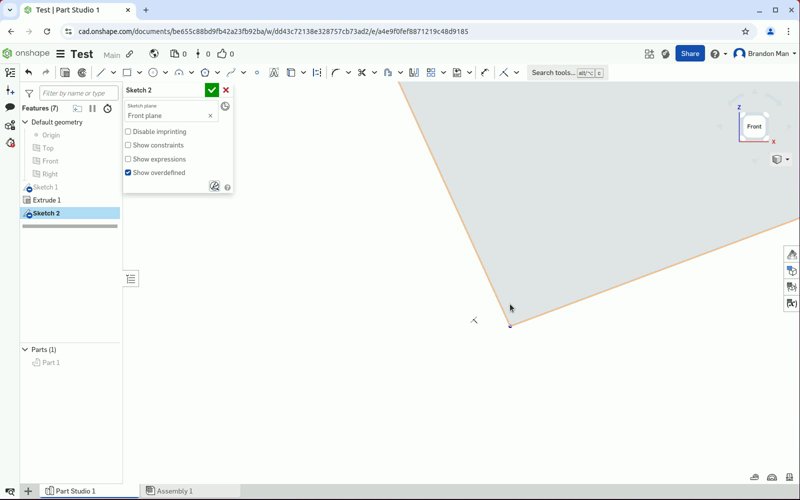
scroll(-6)
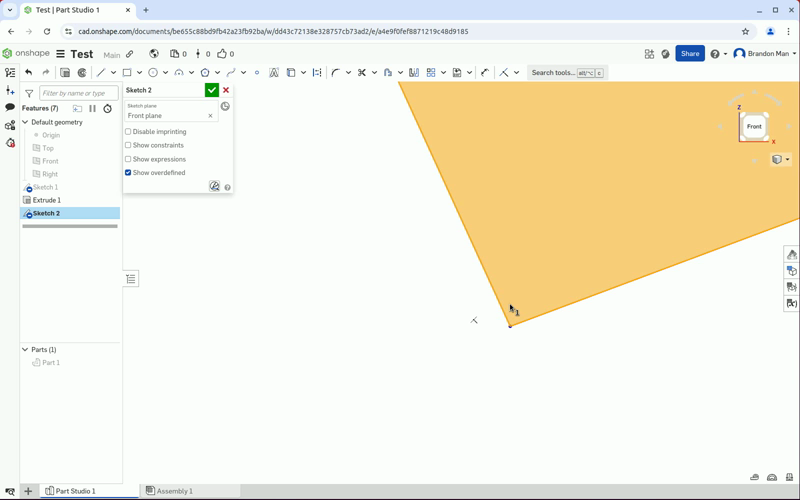
scroll(-6)
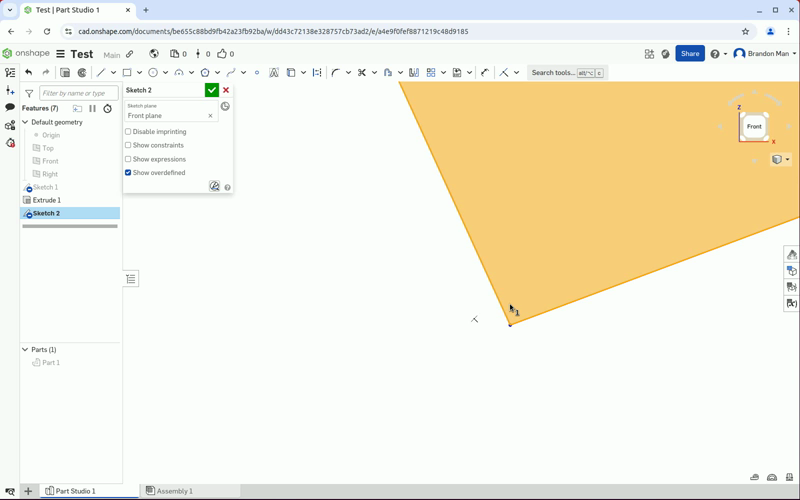
scroll(-6)
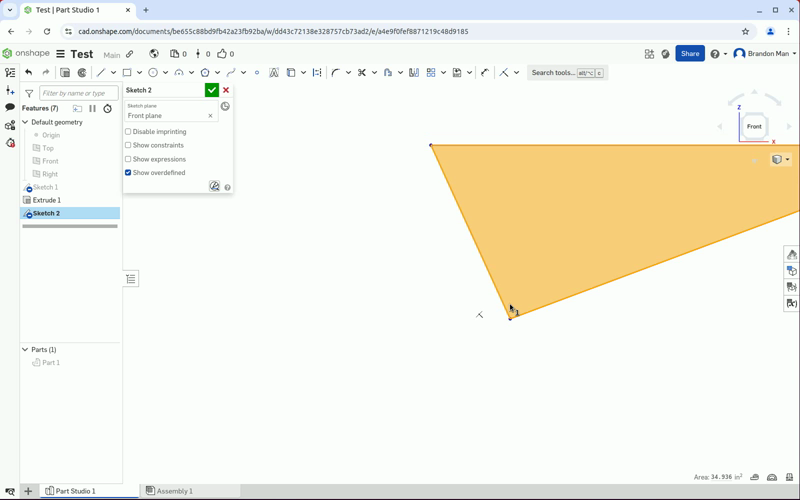
scroll(-6)
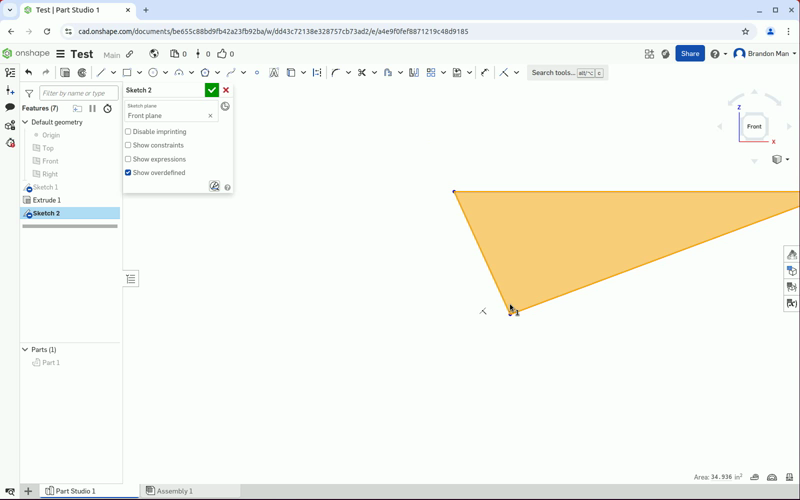
scroll(-6)
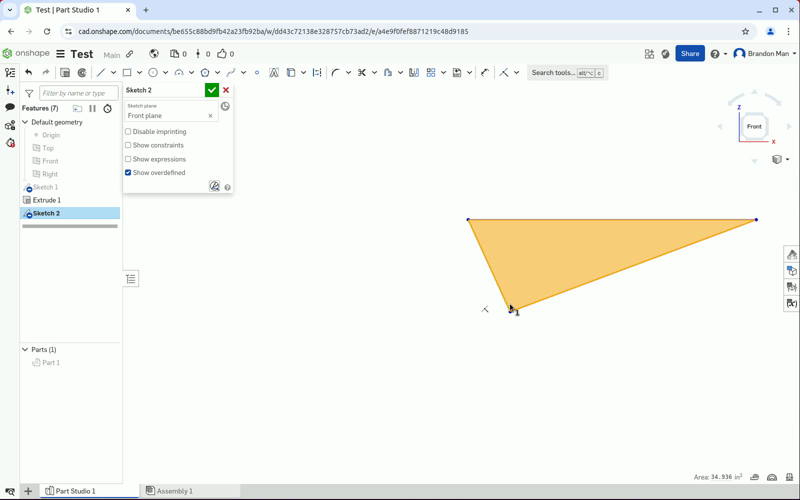
scroll(-6)
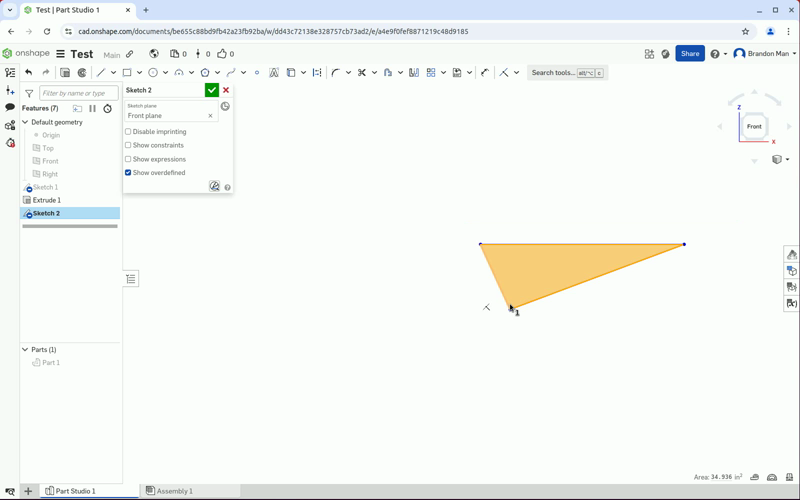
scroll(-6)
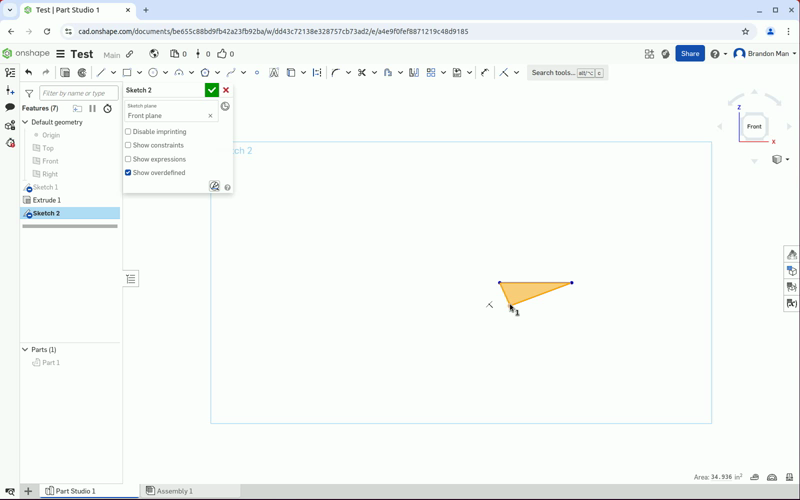
mouse_move(73, 352)
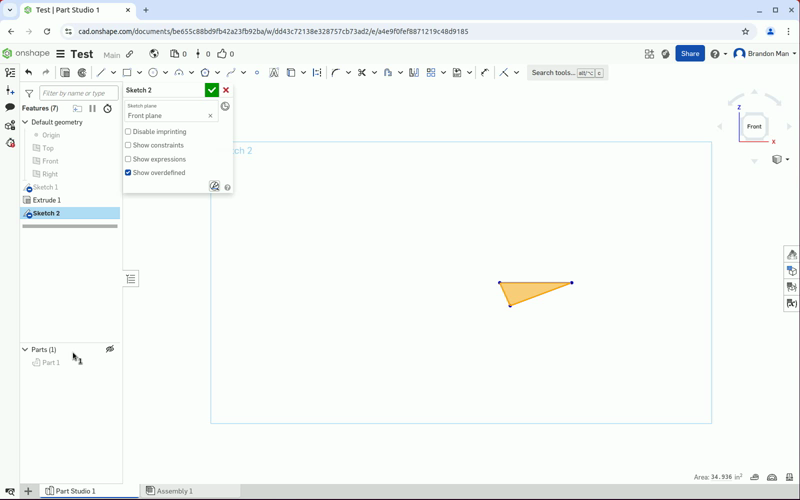
key(shift+y)
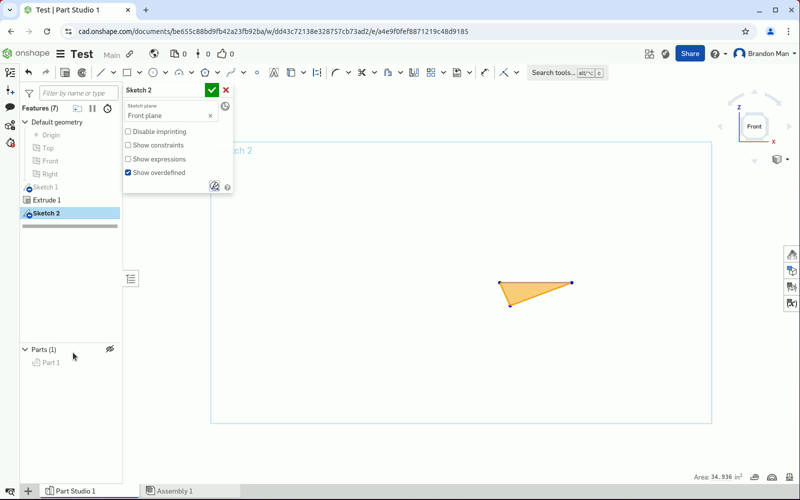
key(shift+e)
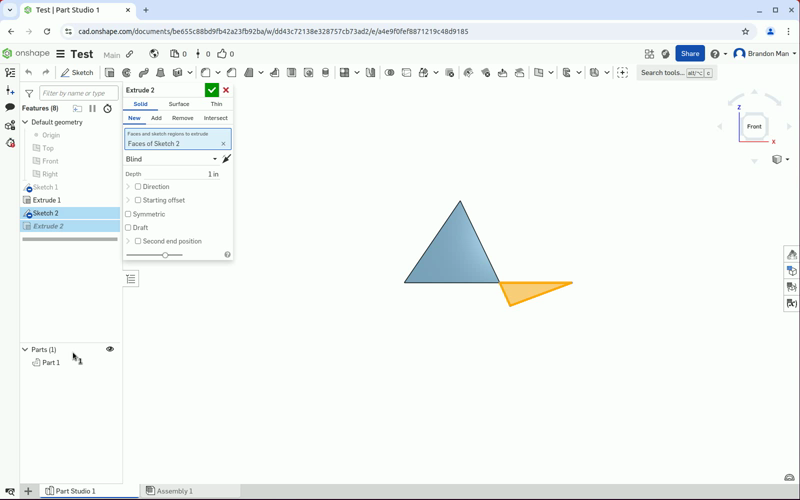
mouse_move(143, 106)
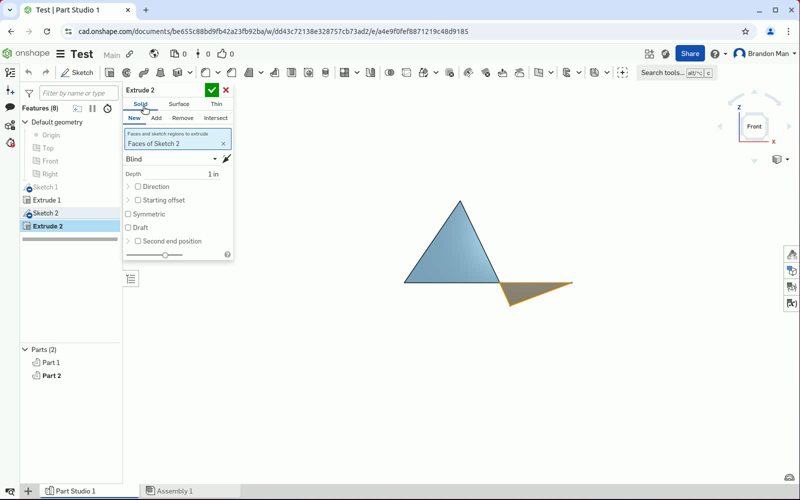
click(143, 106)
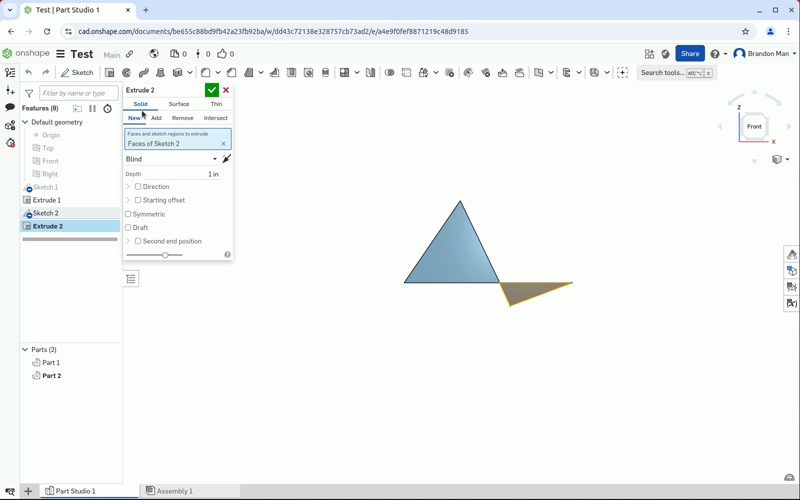
mouse_move(137, 120)
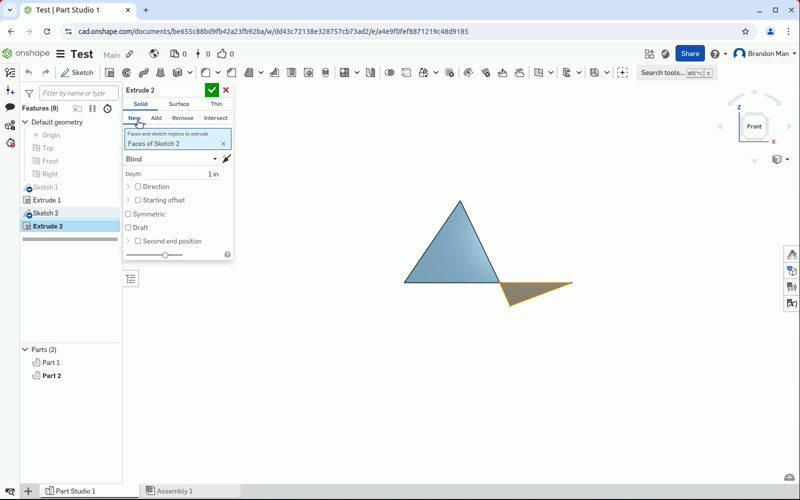
click(137, 120)
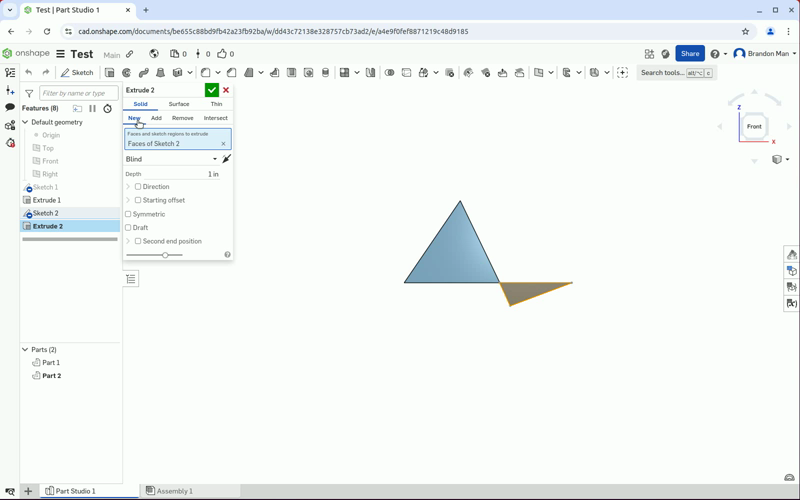
key(tab, 4)
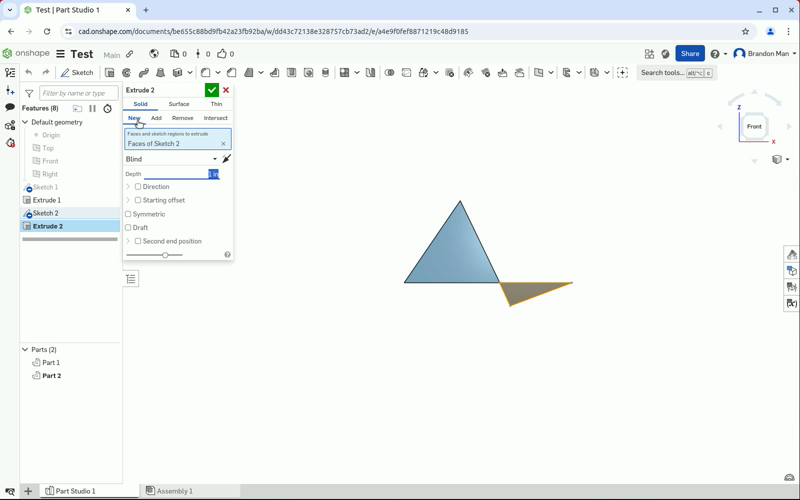
text(7.703)
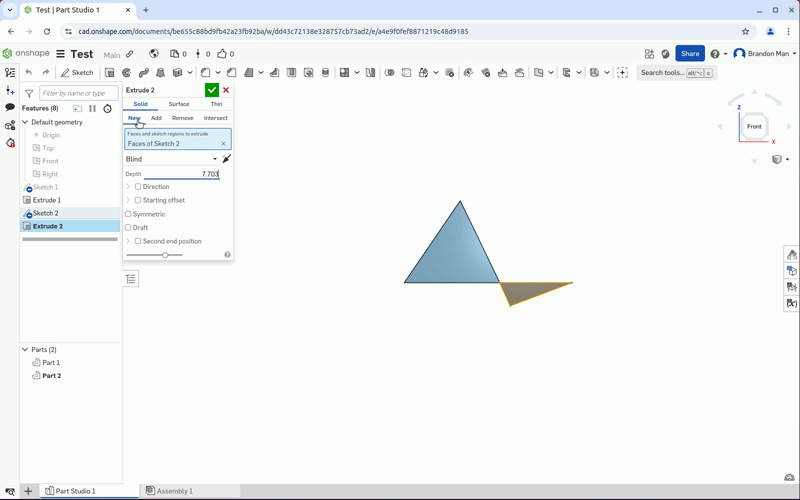
key(enter)
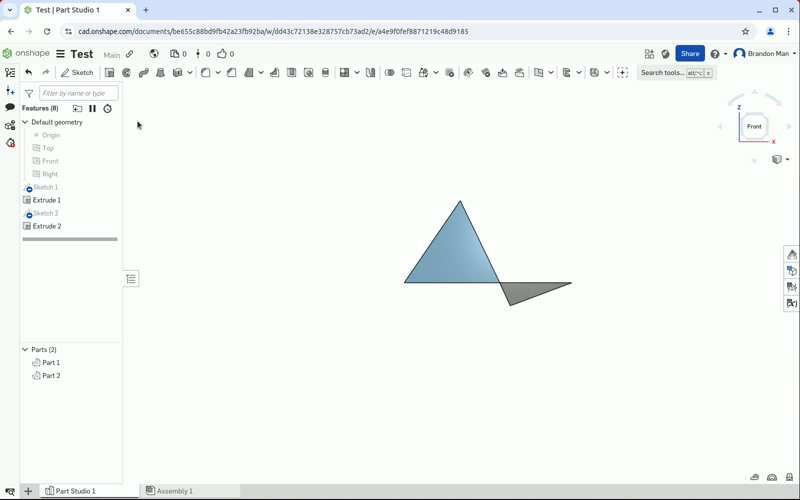
key(shift+h)
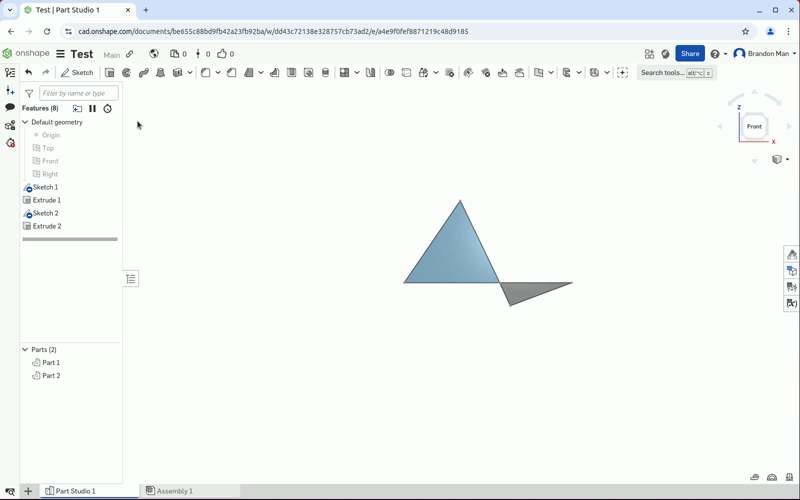
key(shift+h)
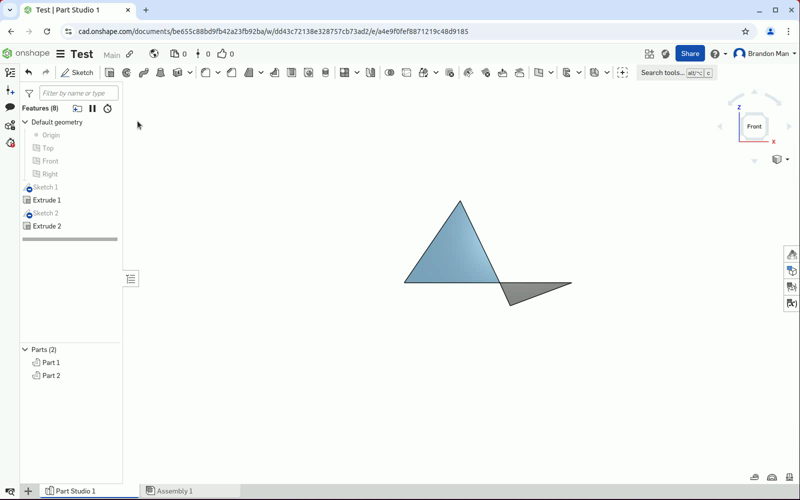
mouse_move(73, 189)
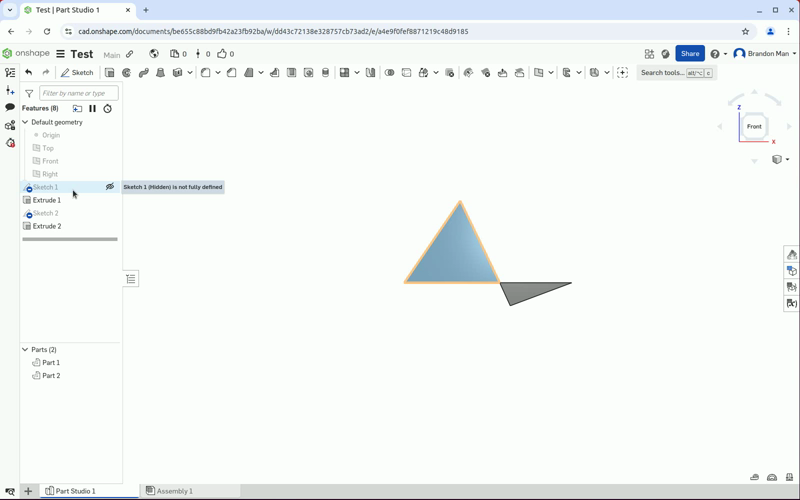
click(73, 189)
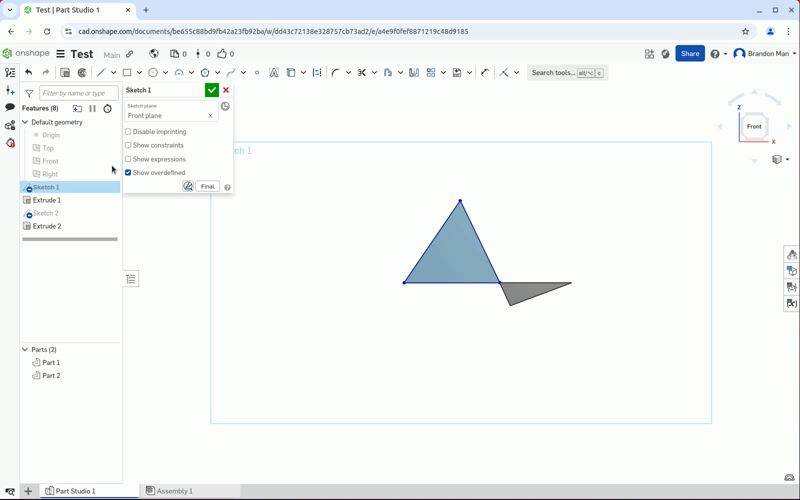
mouse_move(229, 92)
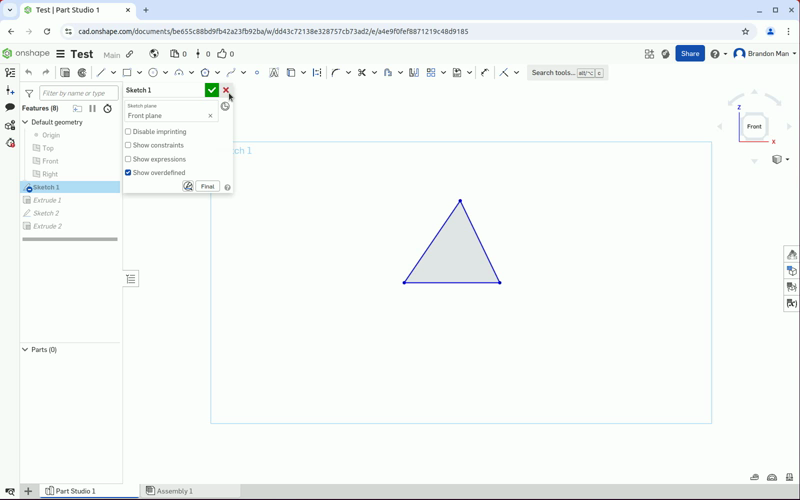
click(229, 92)
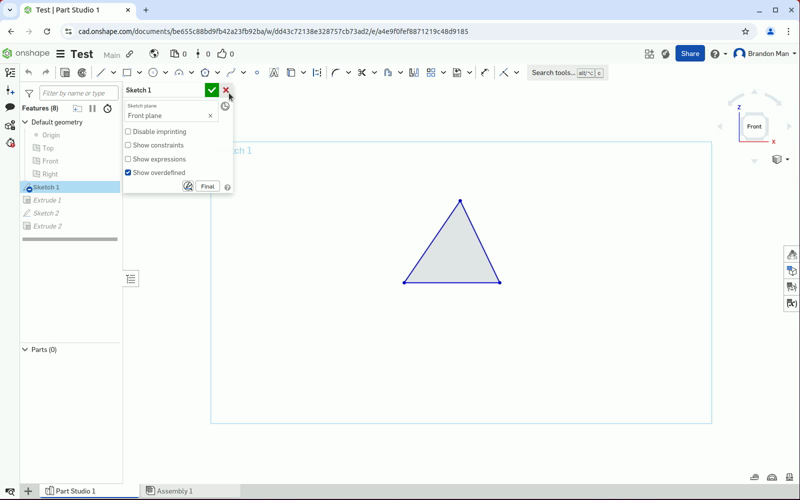
key(shift+s)
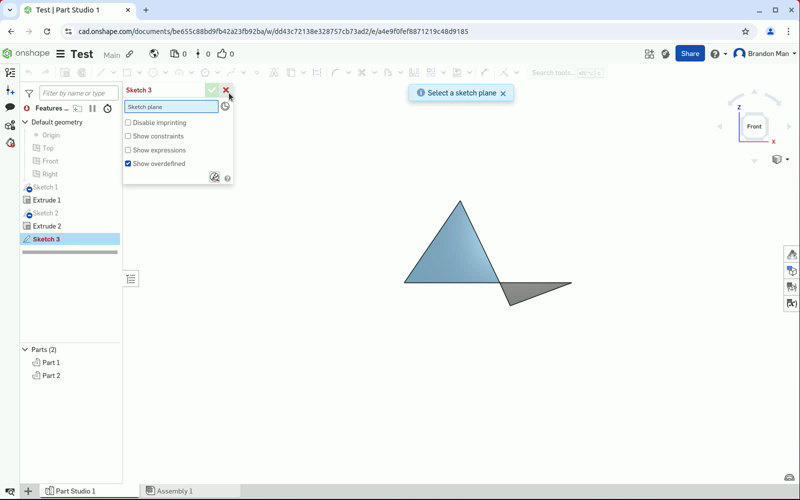
mouse_move(73, 163)
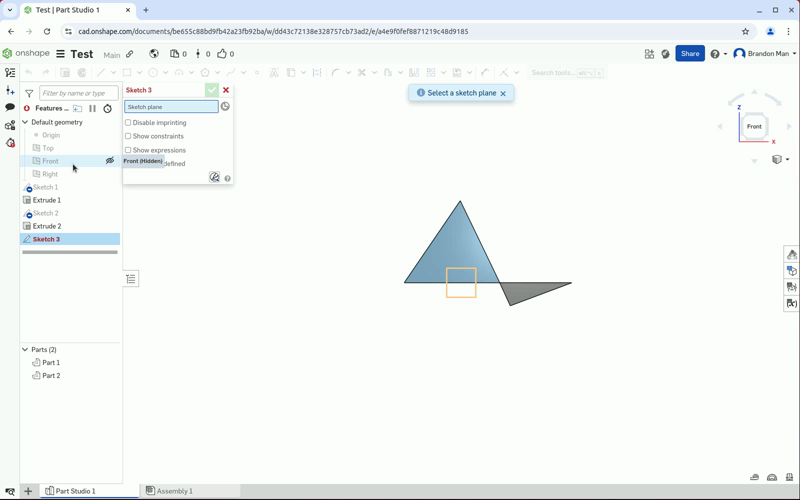
click(73, 163)
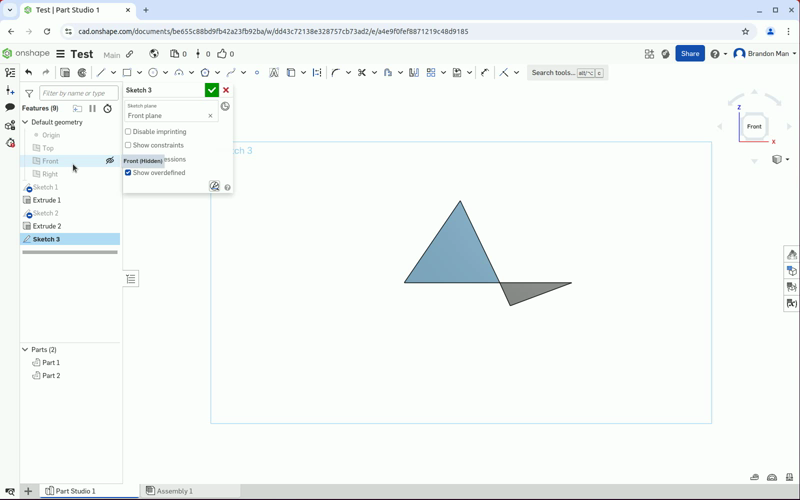
mouse_move(73, 352)
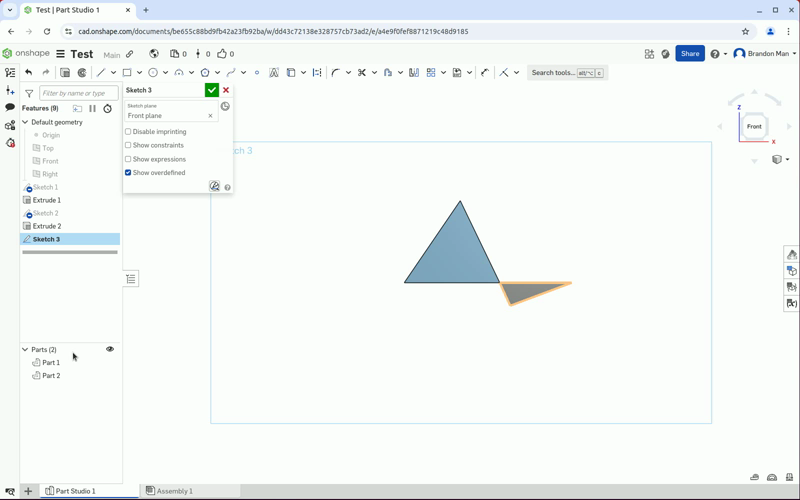
key(y)
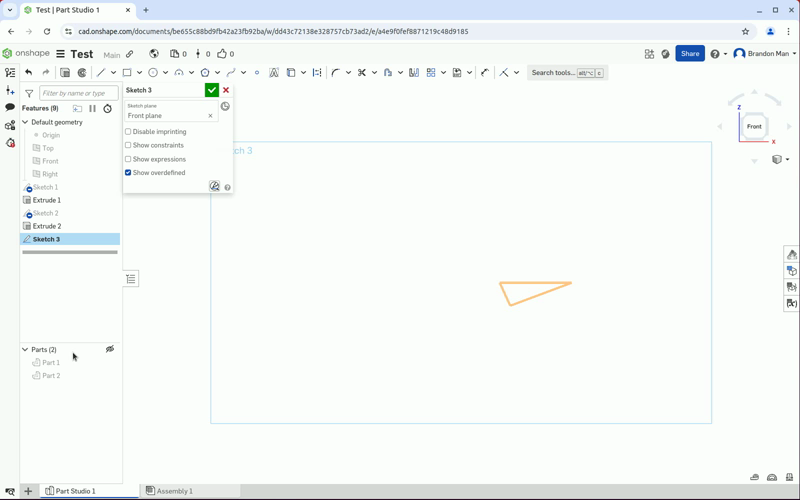
key(l)
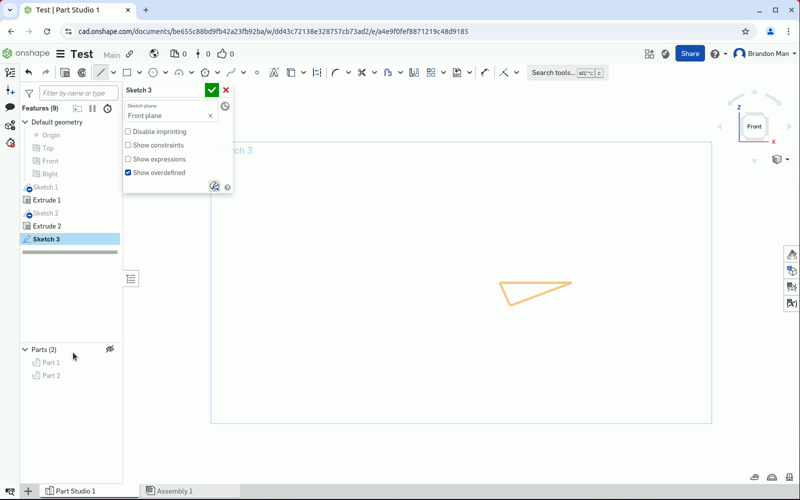
key_down(shift)
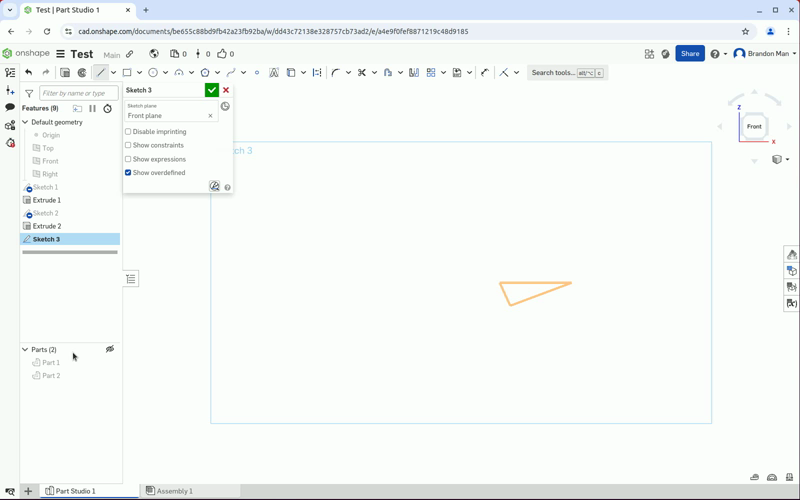
mouse_move(348, 282)
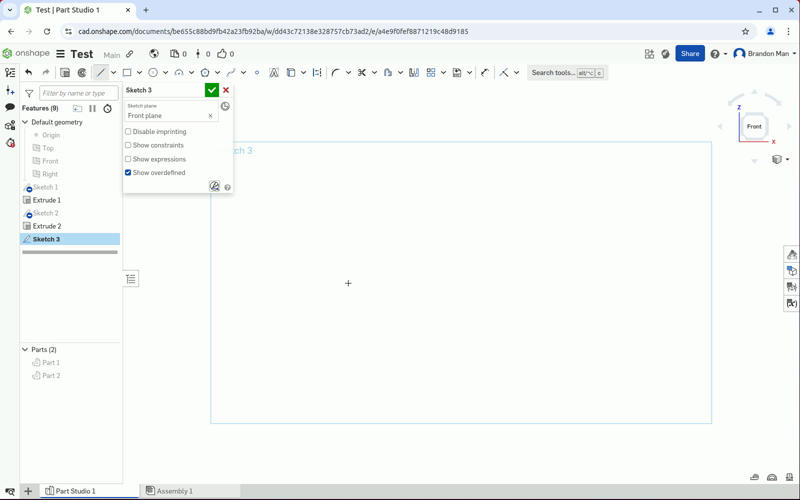
click(348, 282)
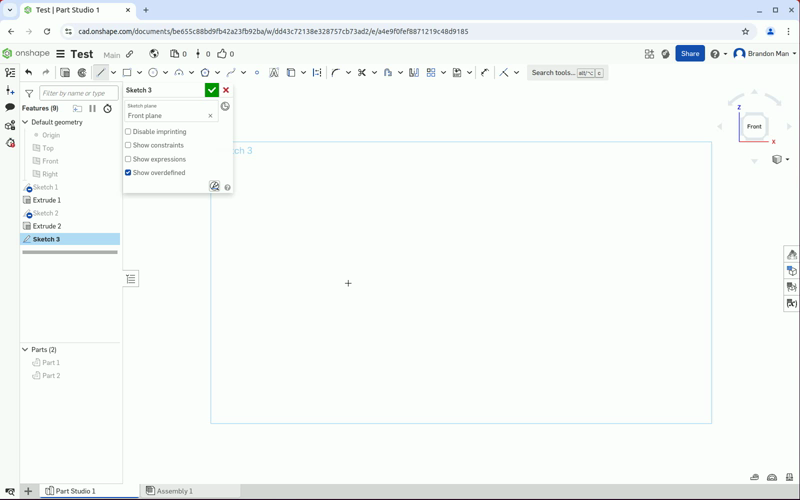
key_up(shift)
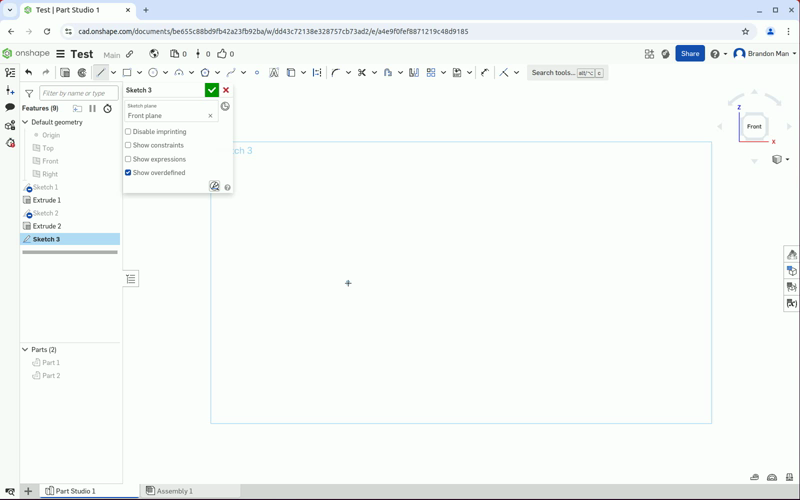
key_down(shift)
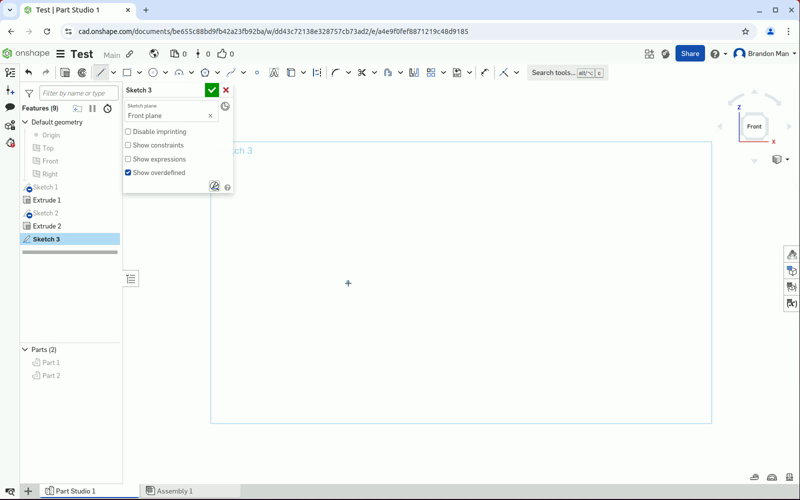
mouse_move(378, 282)
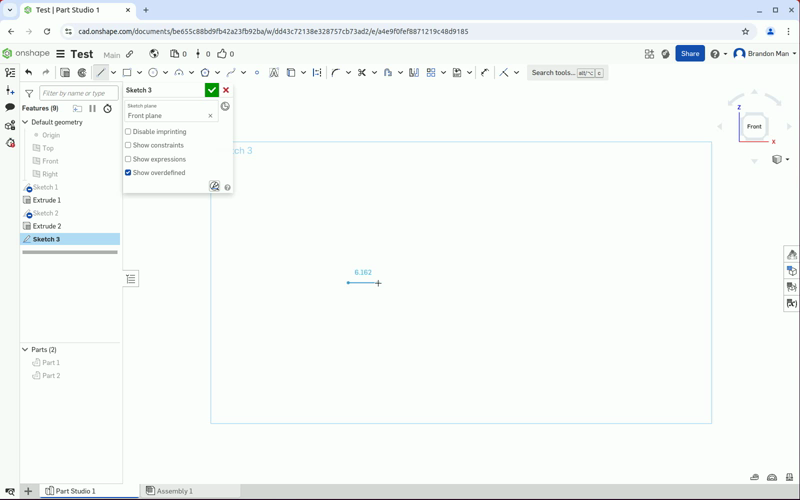
mouse_move(392, 302)
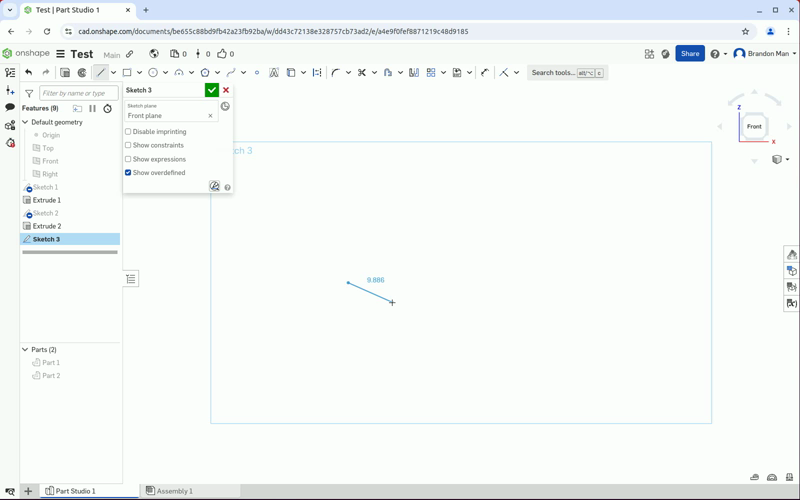
click(392, 302)
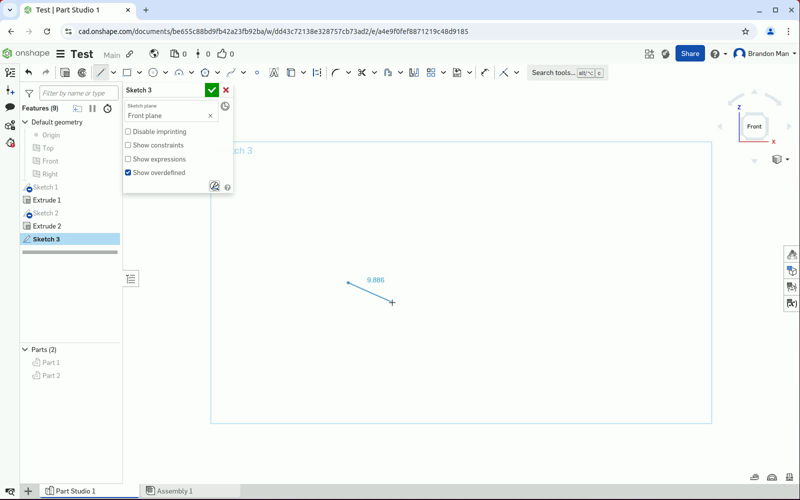
key_up(shift)
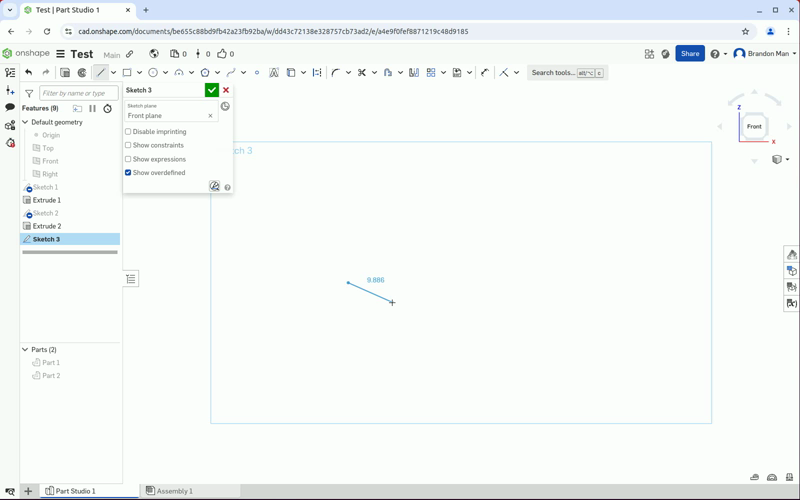
key_down(shift)
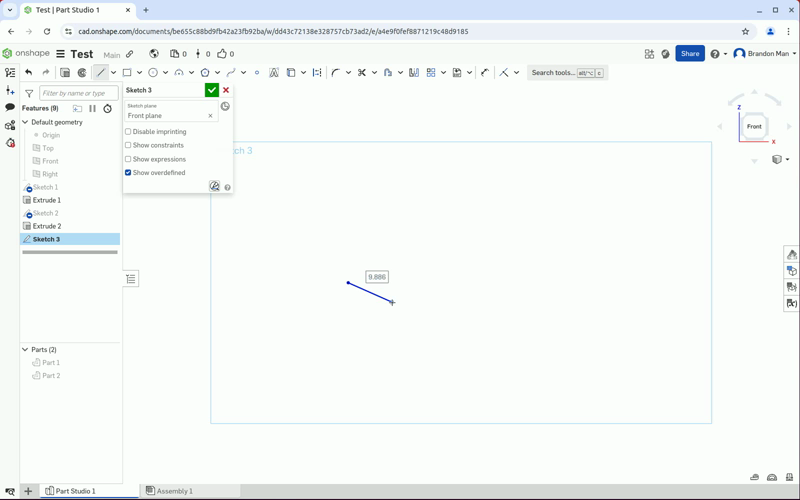
mouse_move(422, 302)
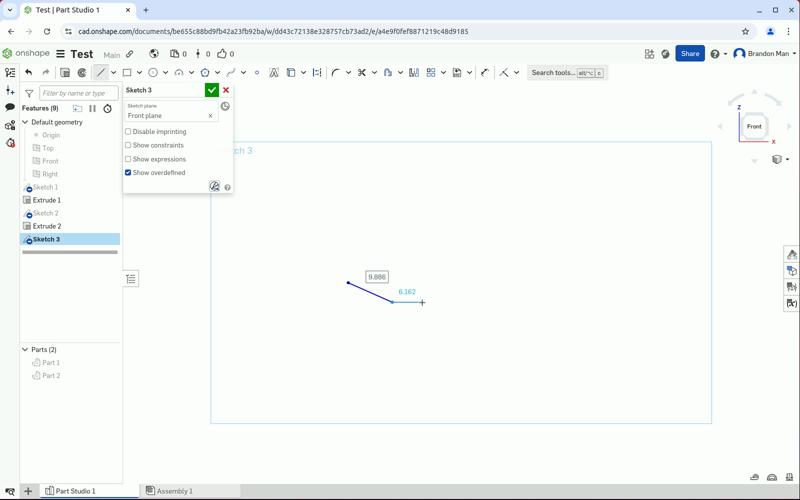
mouse_move(404, 282)
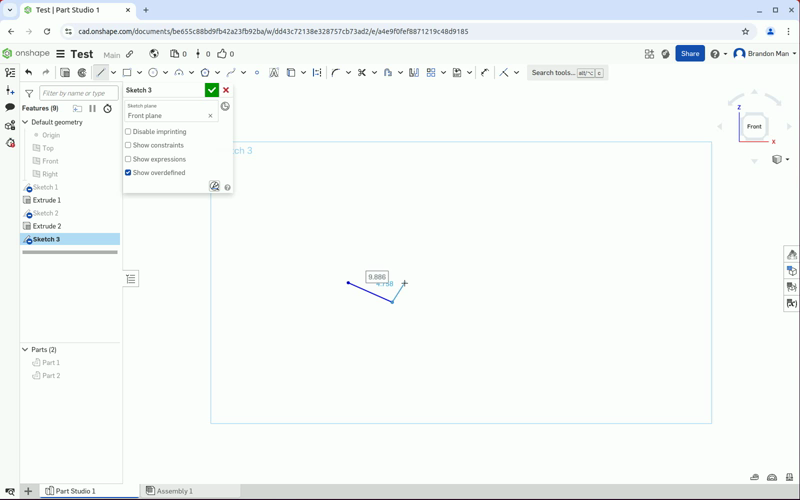
click(404, 282)
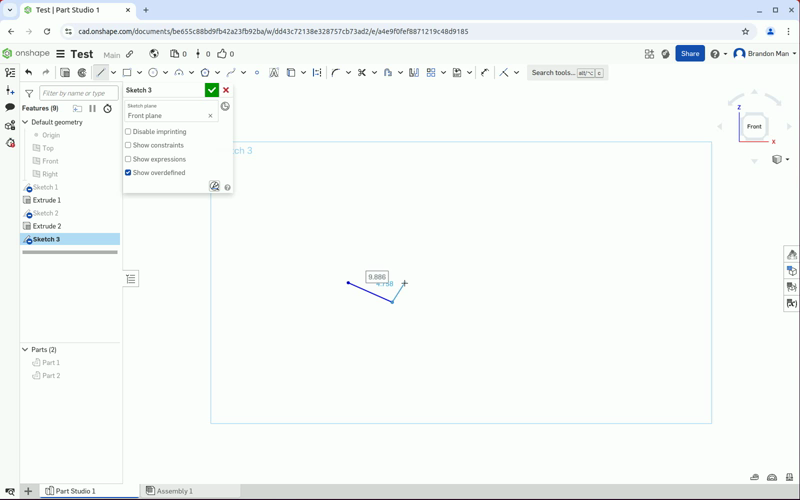
key_up(shift)
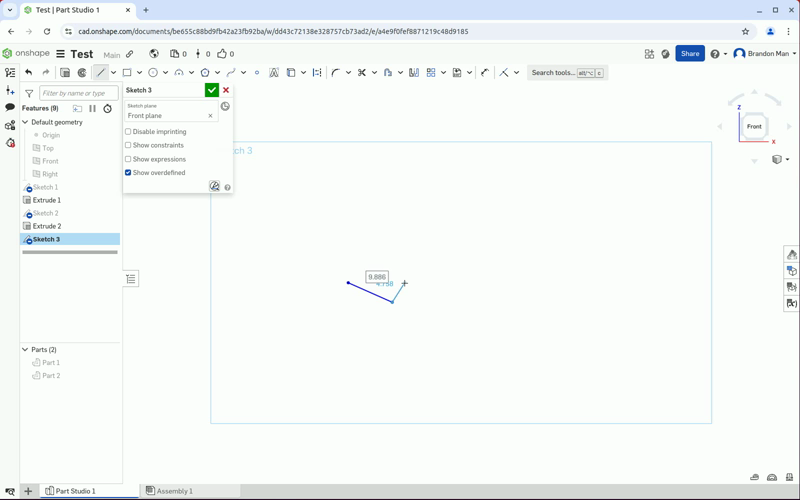
mouse_move(434, 282)
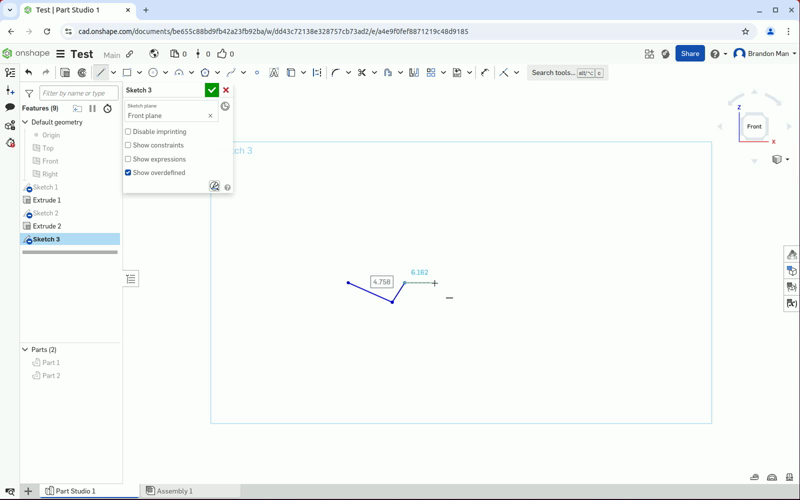
key_down(shift)
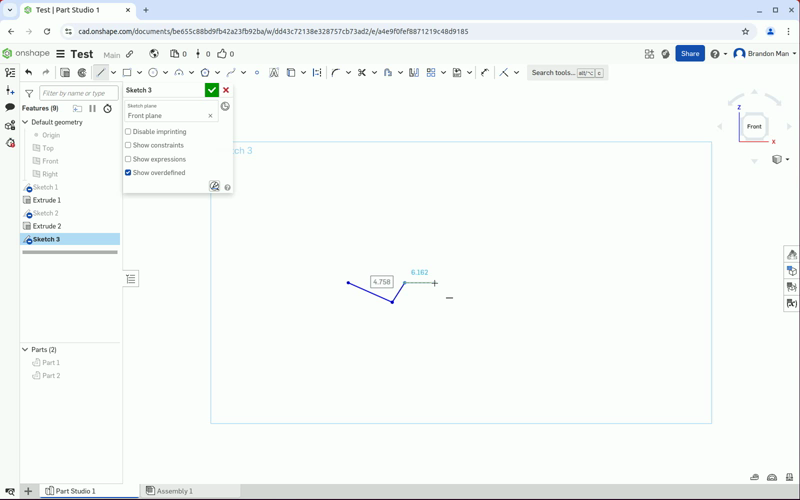
mouse_move(348, 282)
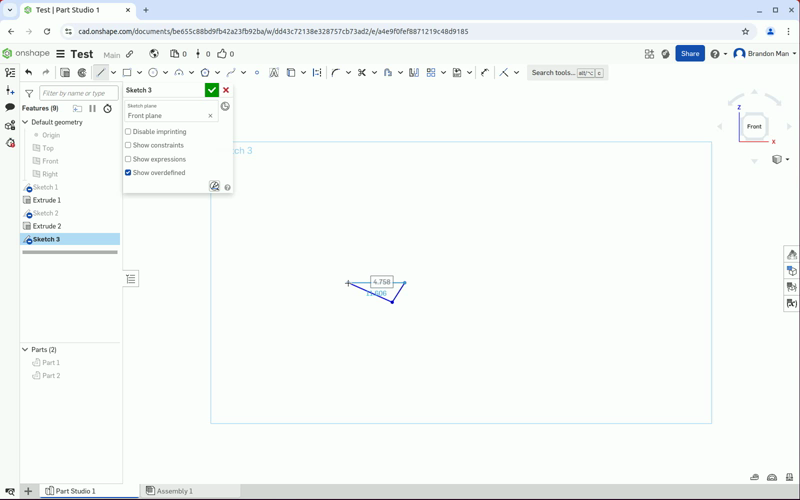
key_up(shift)
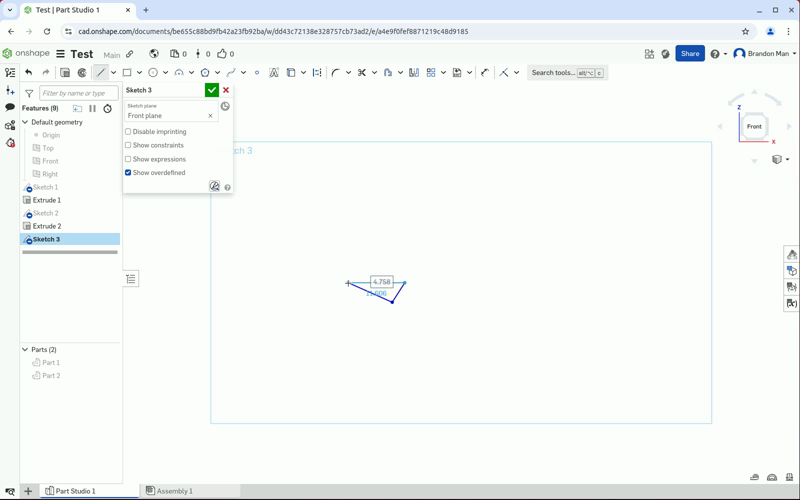
click(348, 282)
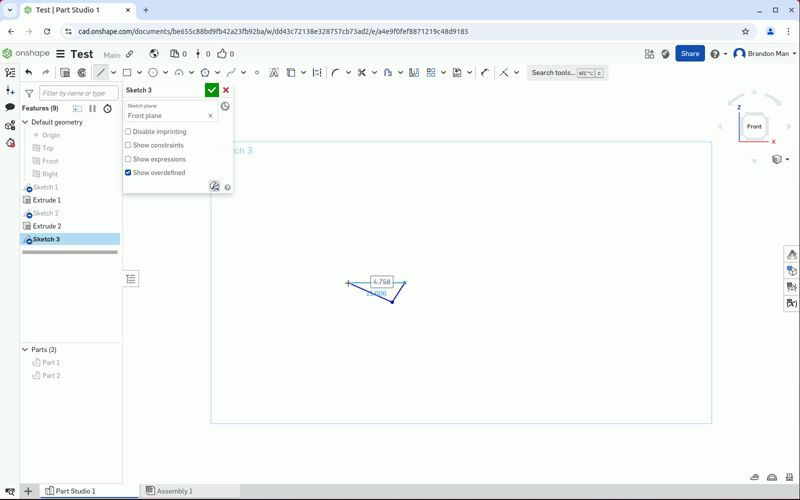
key(esc)
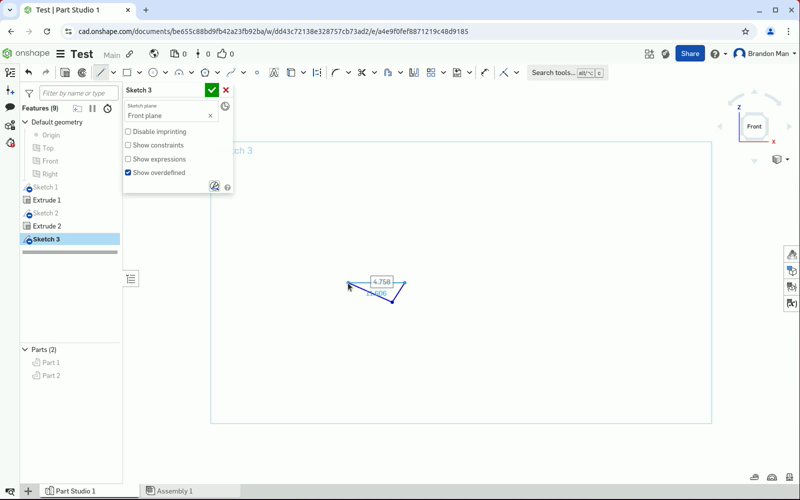
mouse_move(395, 291)
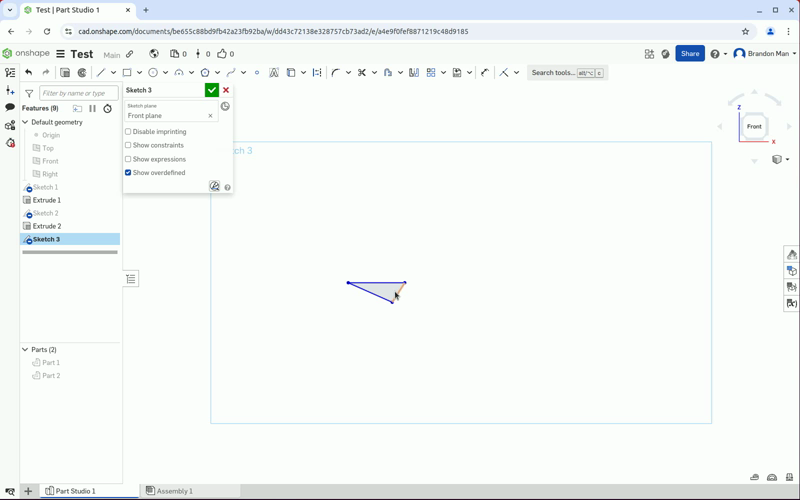
scroll(6)
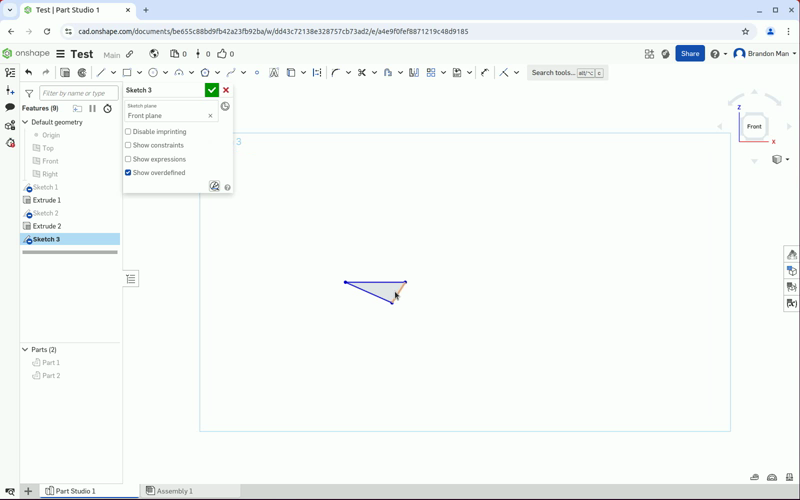
scroll(6)
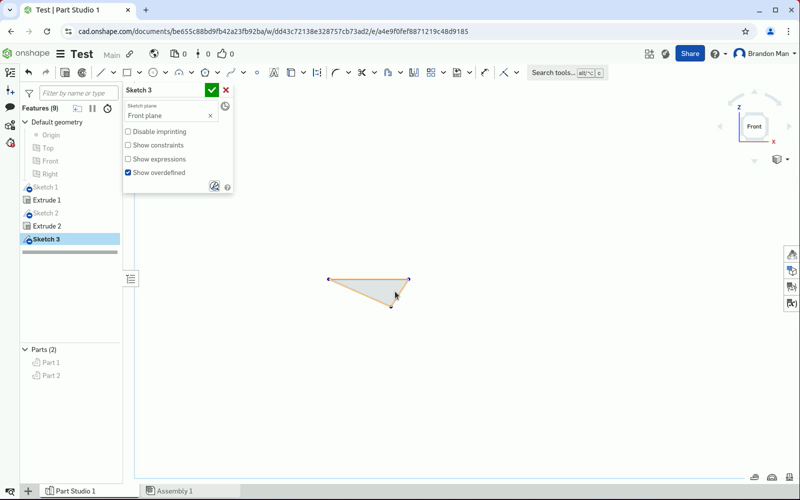
scroll(6)
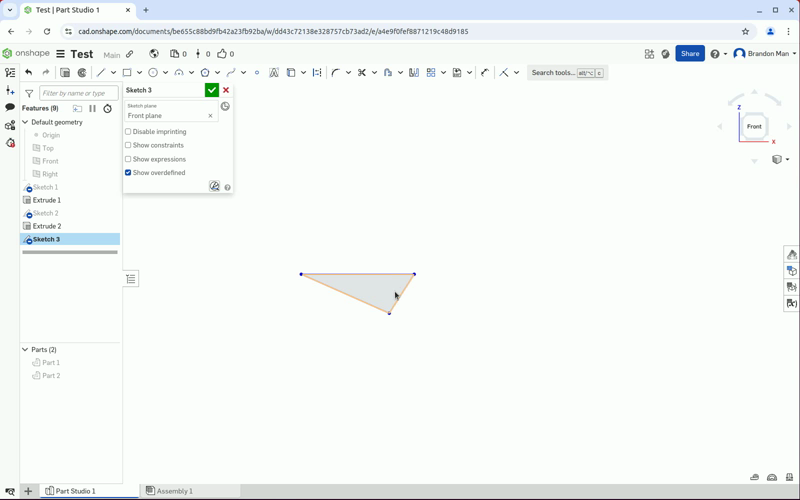
scroll(6)
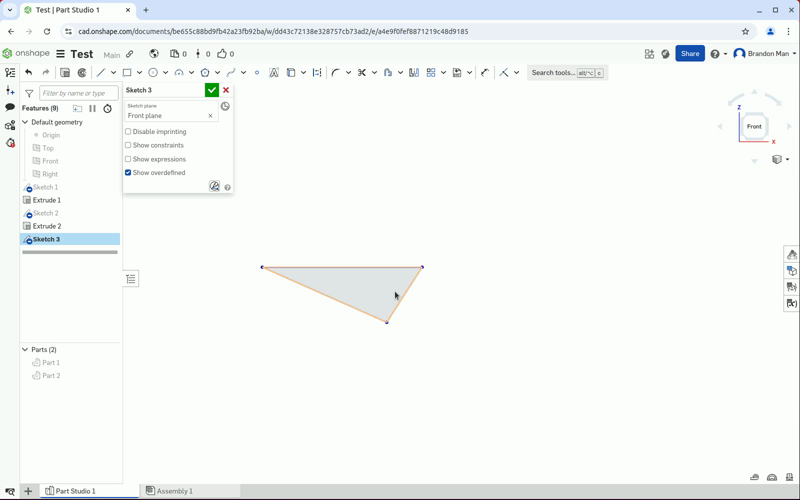
scroll(6)
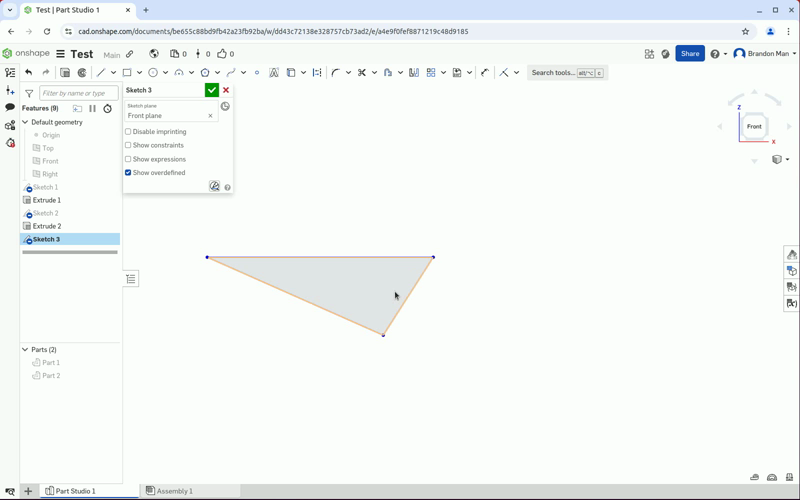
scroll(6)
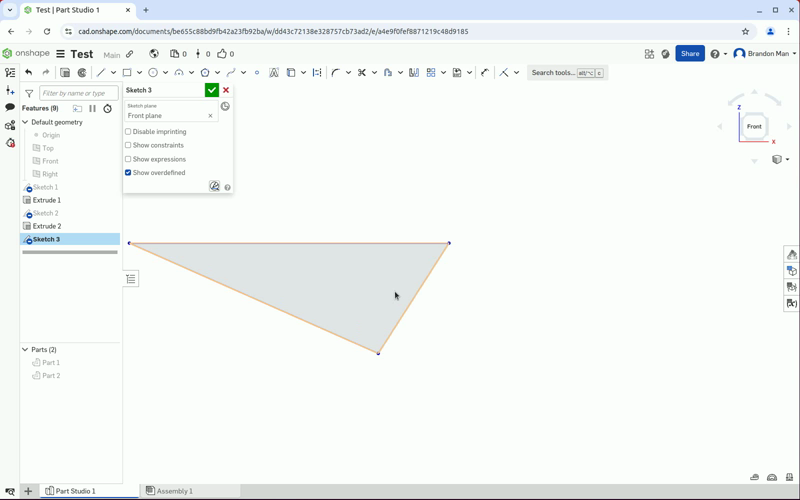
scroll(6)
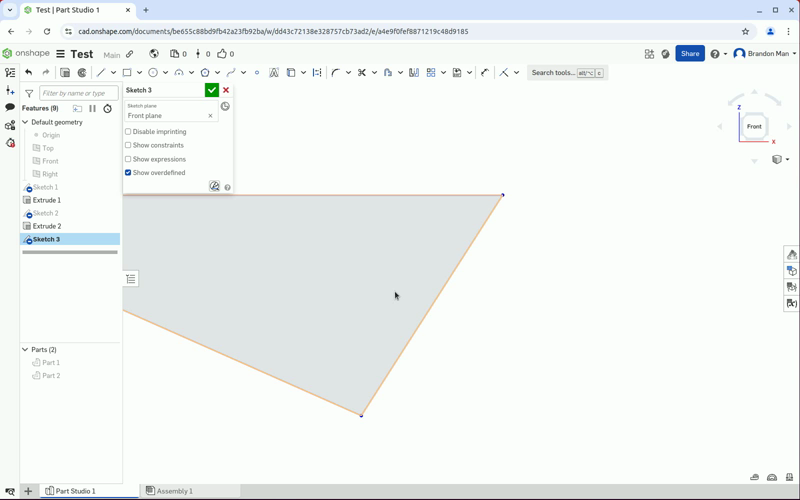
click(395, 291)
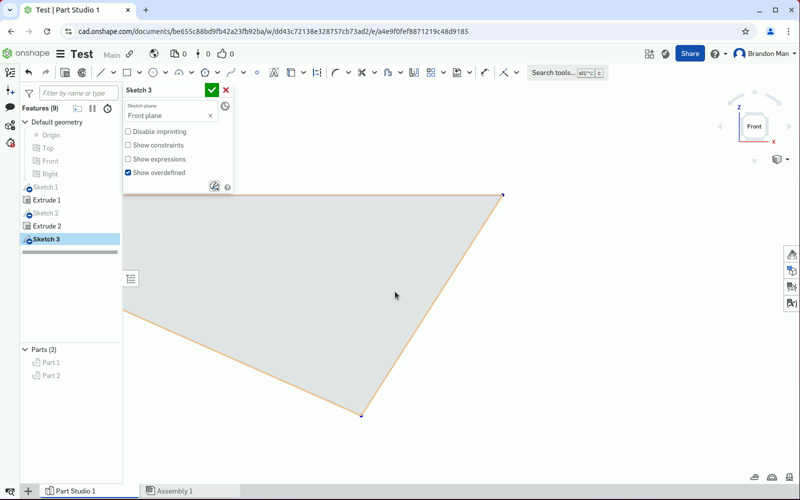
scroll(-6)
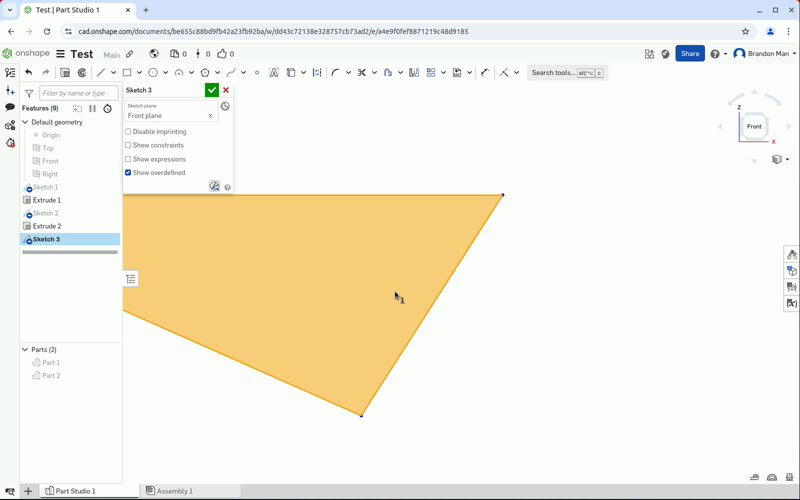
scroll(-6)
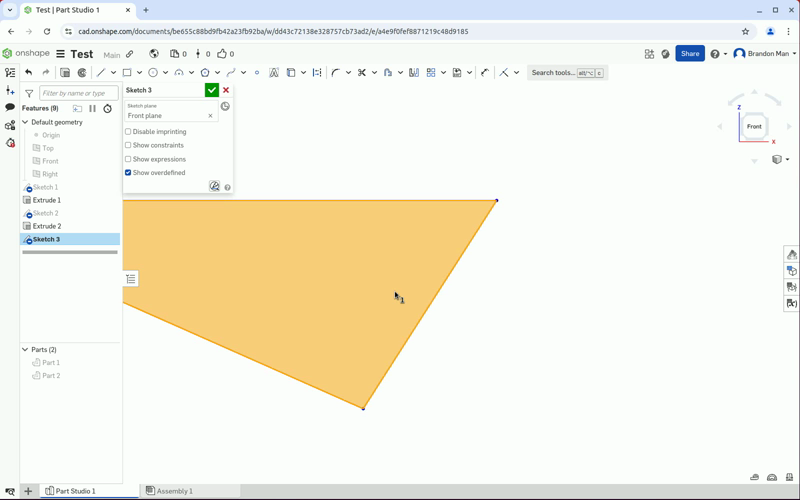
scroll(-6)
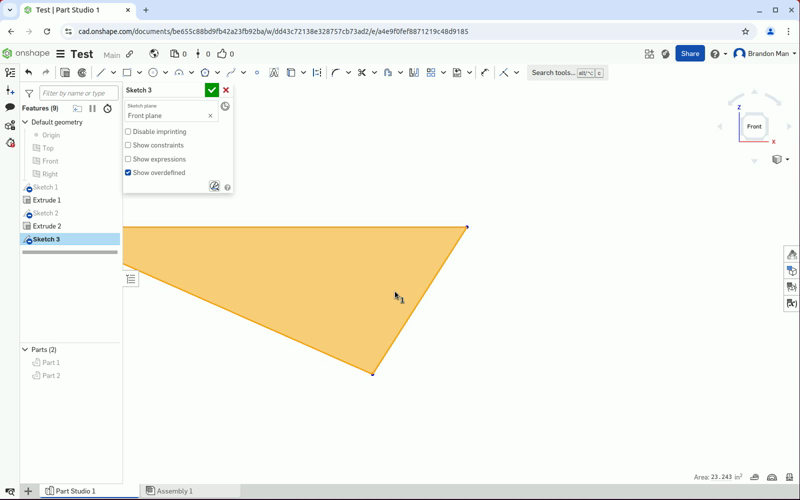
scroll(-6)
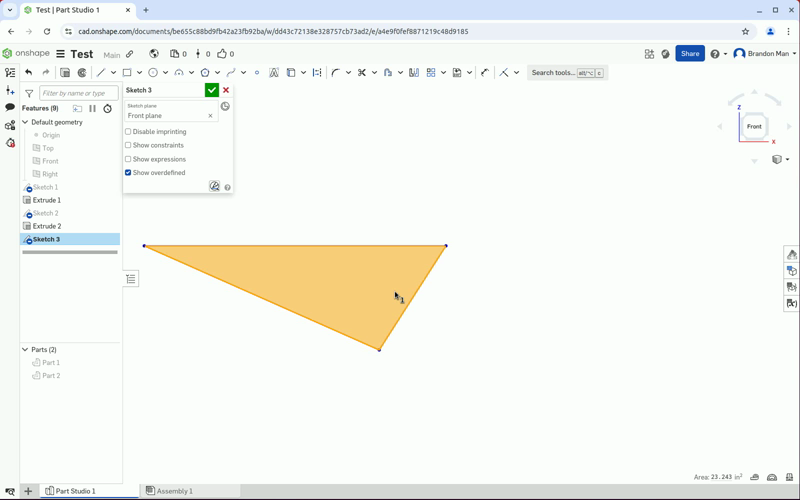
scroll(-6)
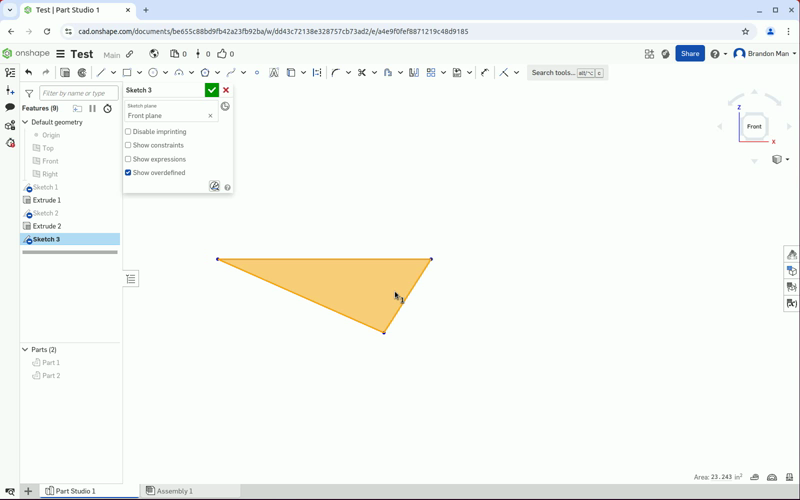
scroll(-6)
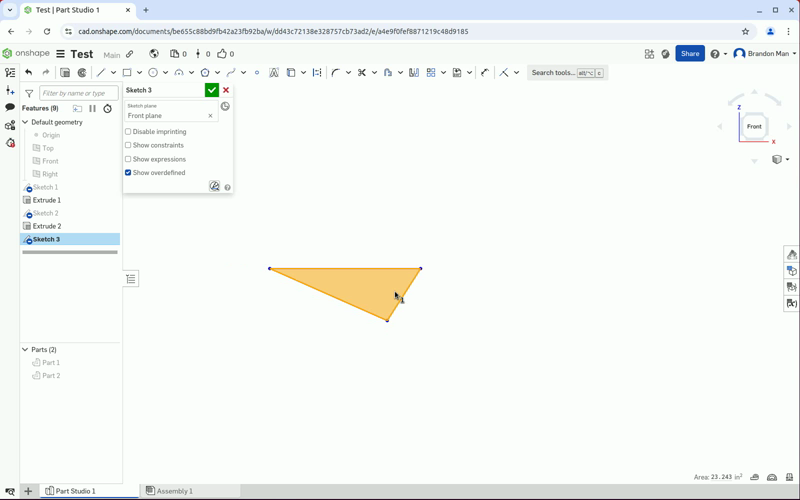
scroll(-6)
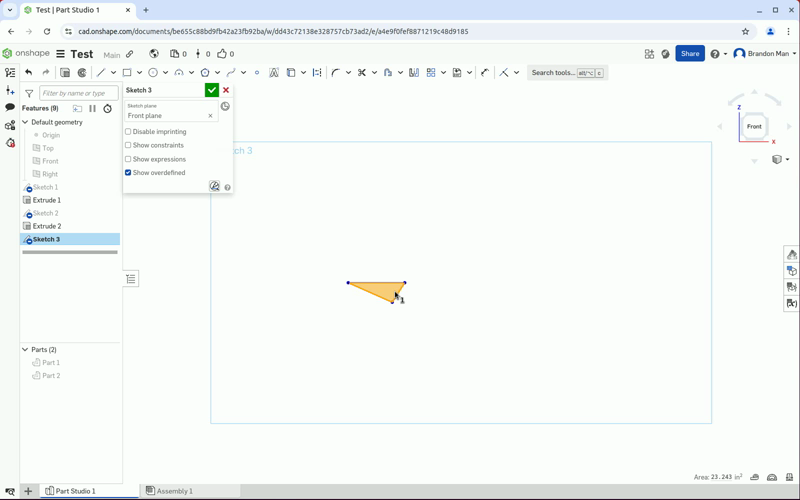
mouse_move(73, 352)
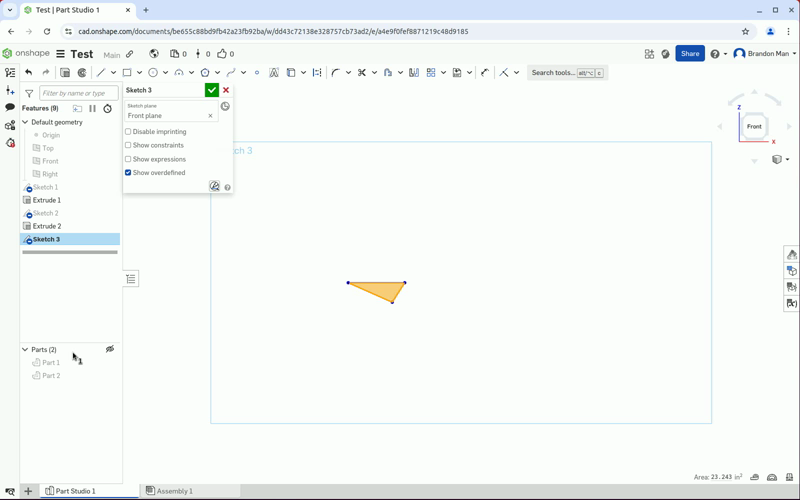
key(shift+y)
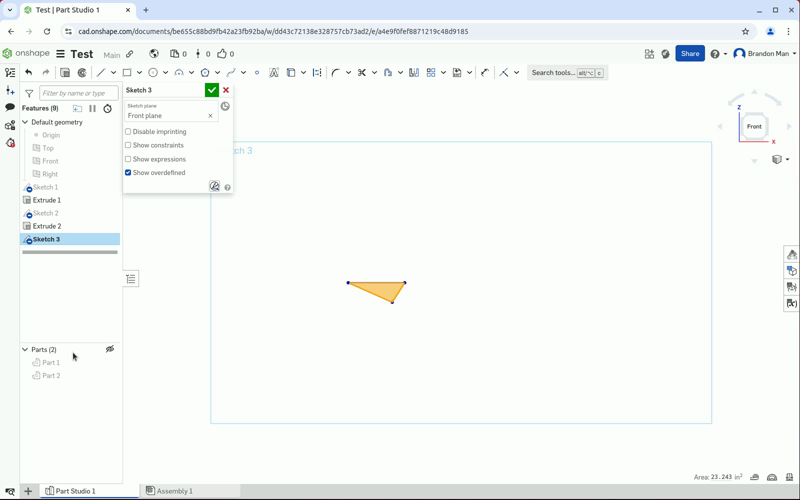
key(shift+e)
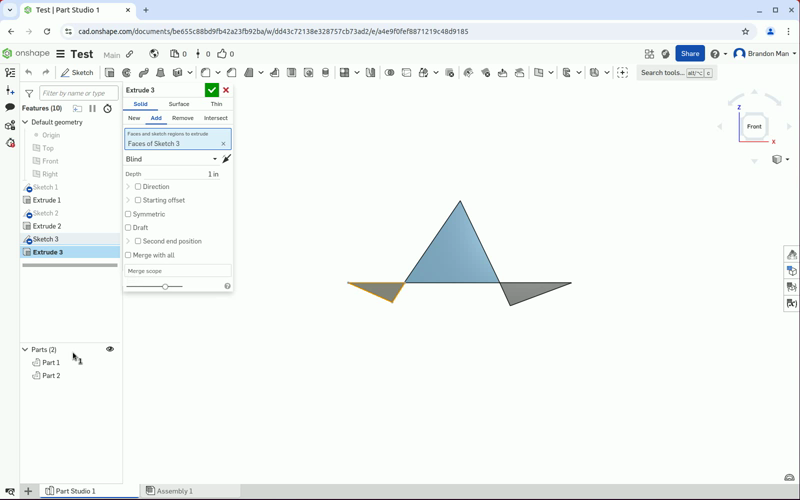
mouse_move(143, 106)
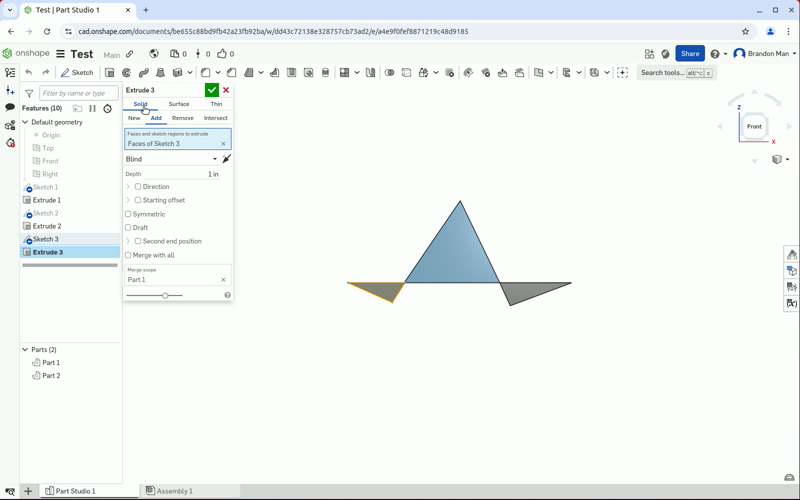
click(143, 106)
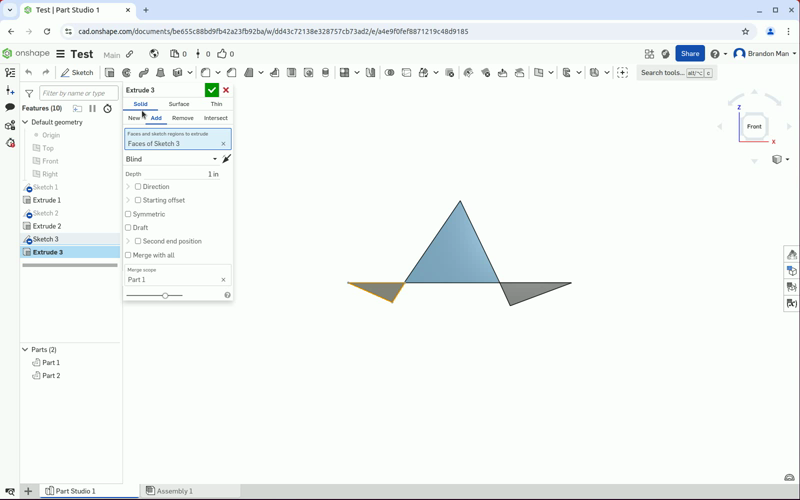
mouse_move(137, 120)
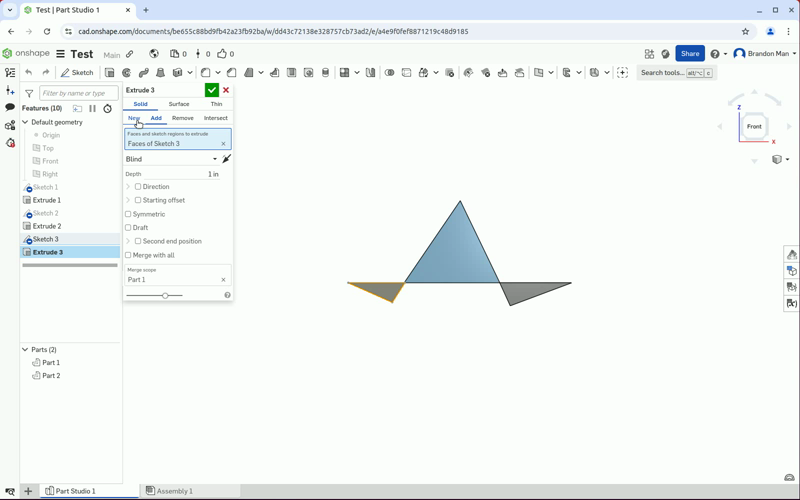
click(137, 120)
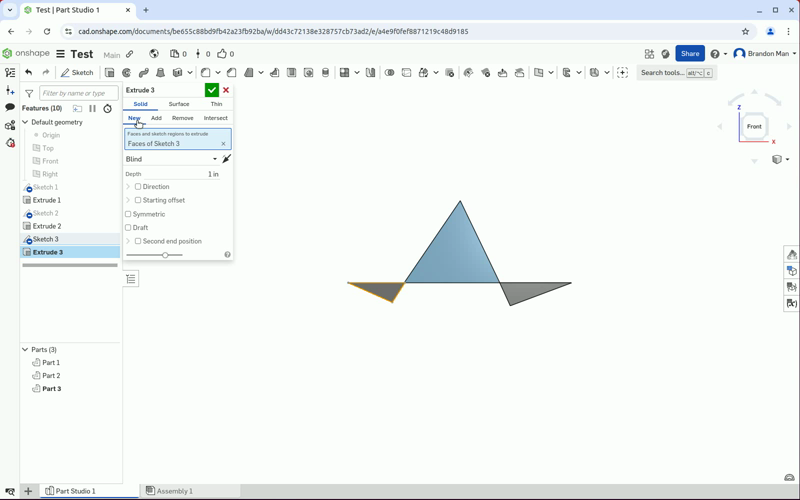
key(tab, 4)
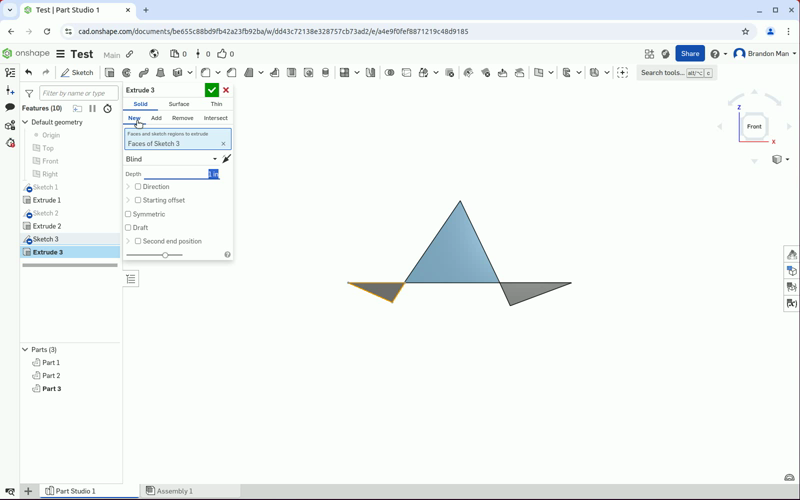
text(7.703)
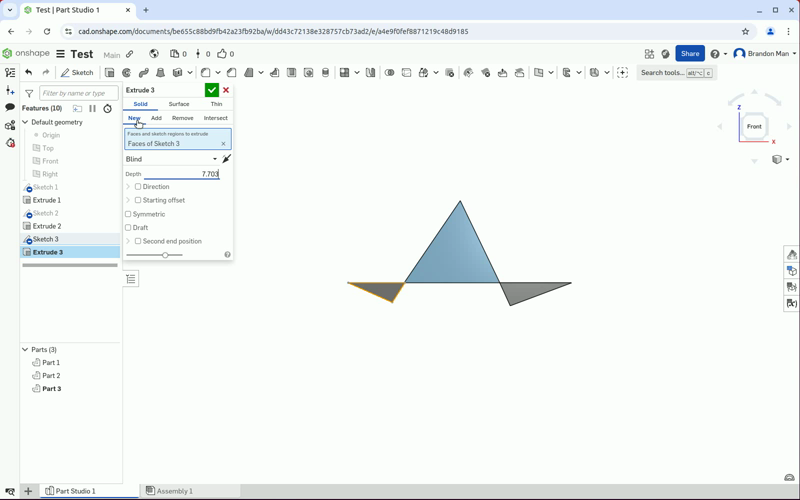
key(enter)
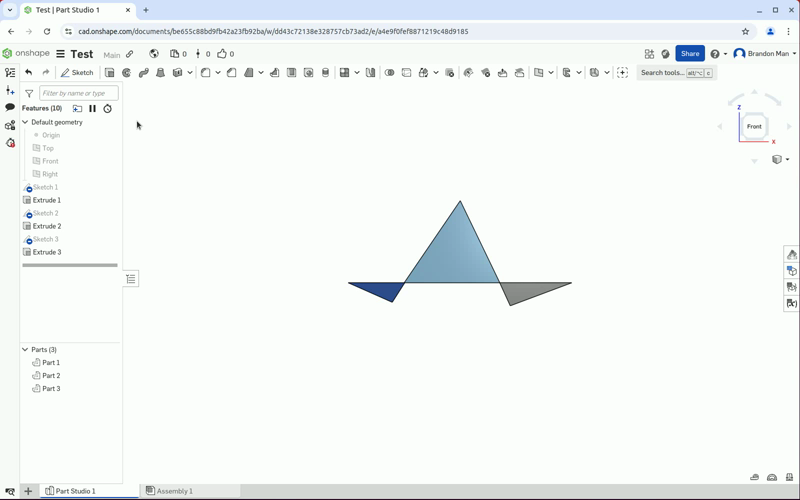
key(shift+h)
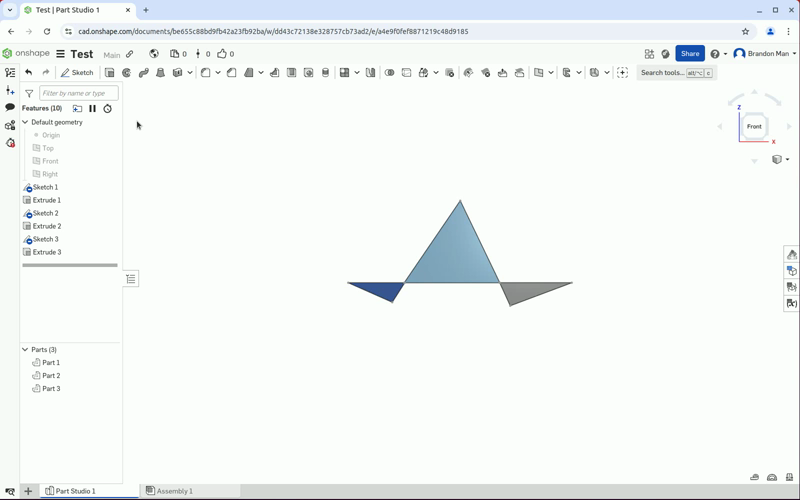
key(shift+h)
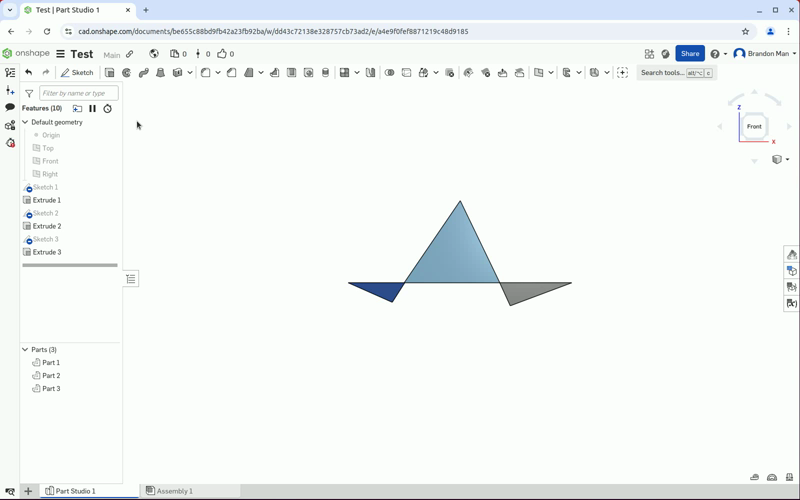
mouse_move(73, 189)
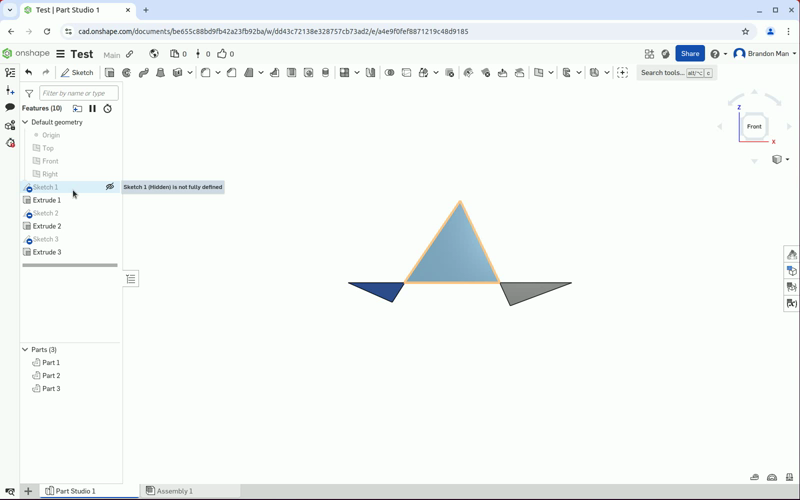
click(73, 189)
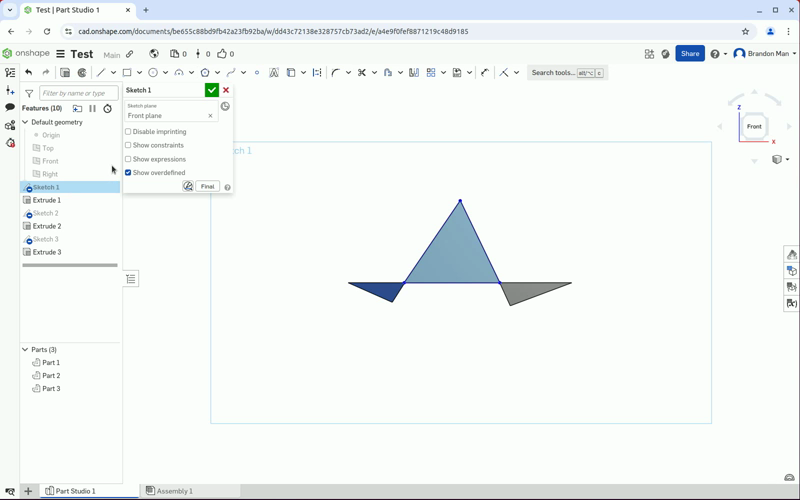
mouse_move(229, 92)
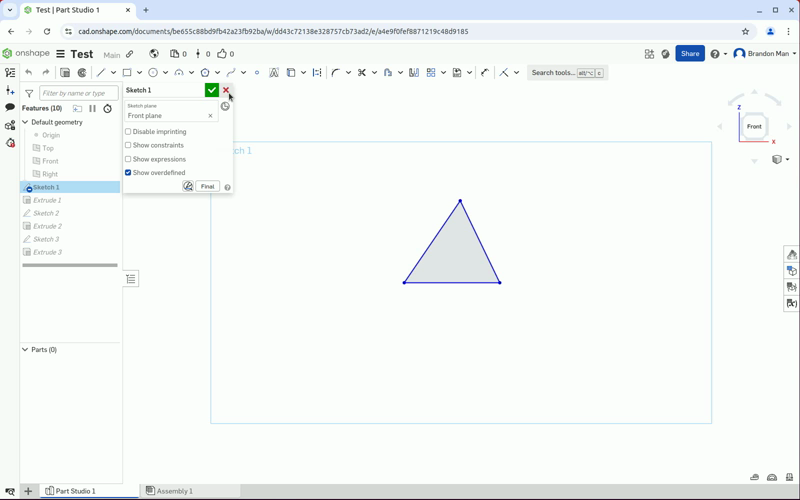
click(229, 92)
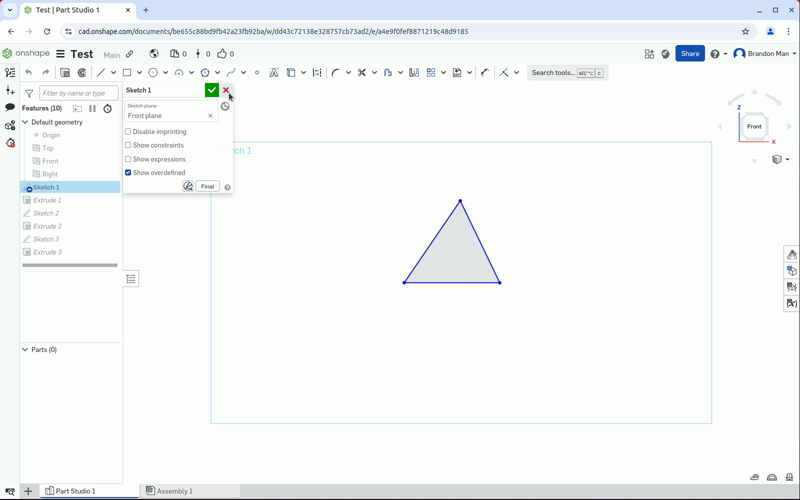
key(shift+s)
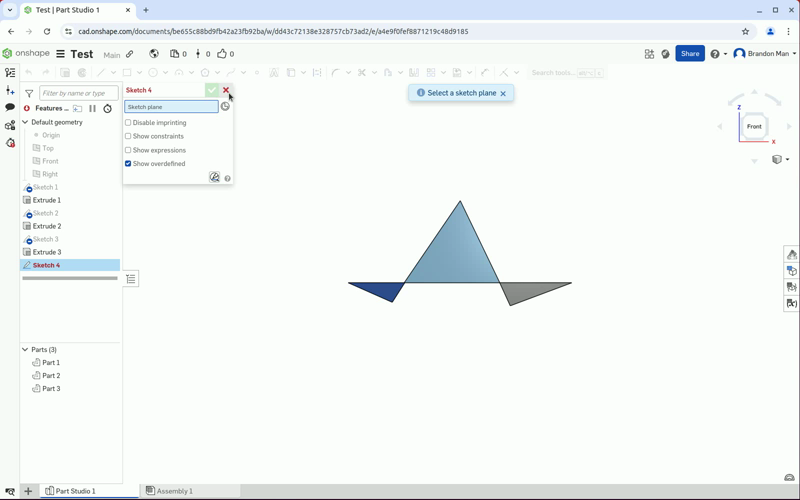
mouse_move(73, 163)
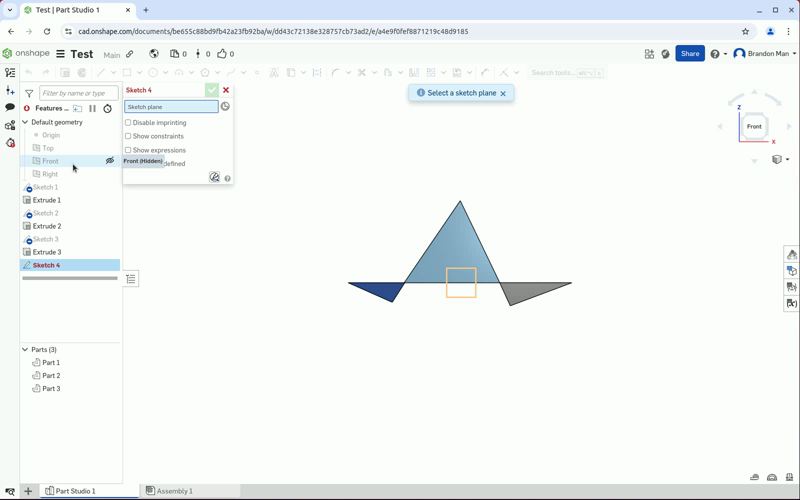
click(73, 163)
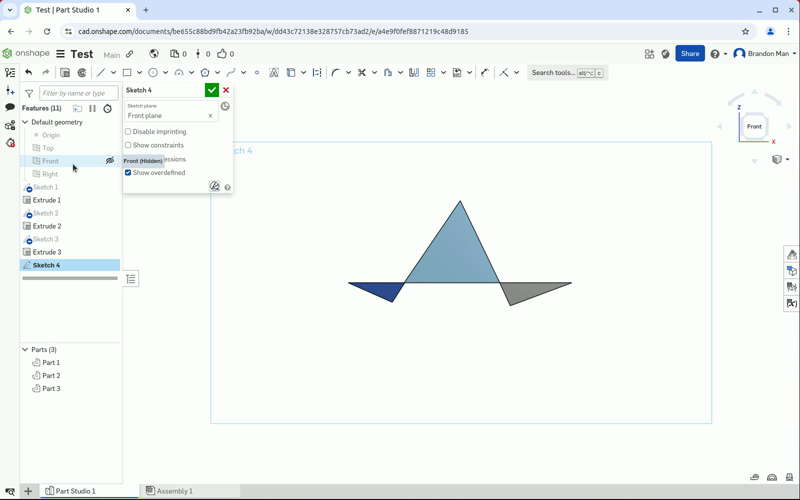
mouse_move(73, 352)
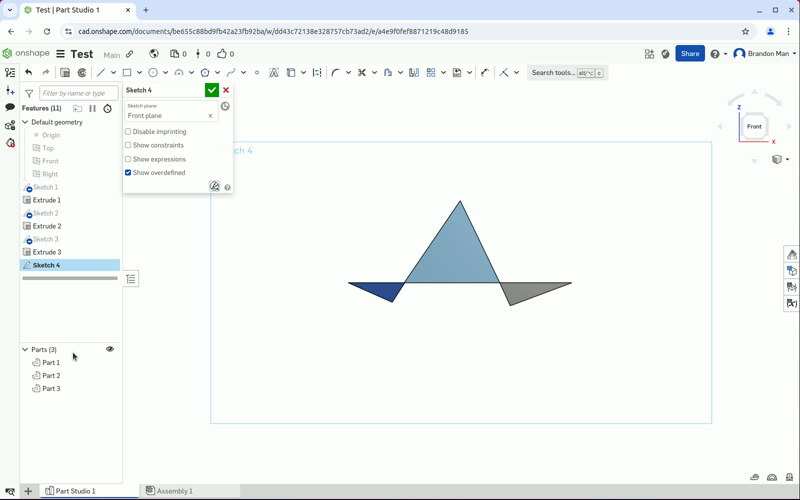
key(y)
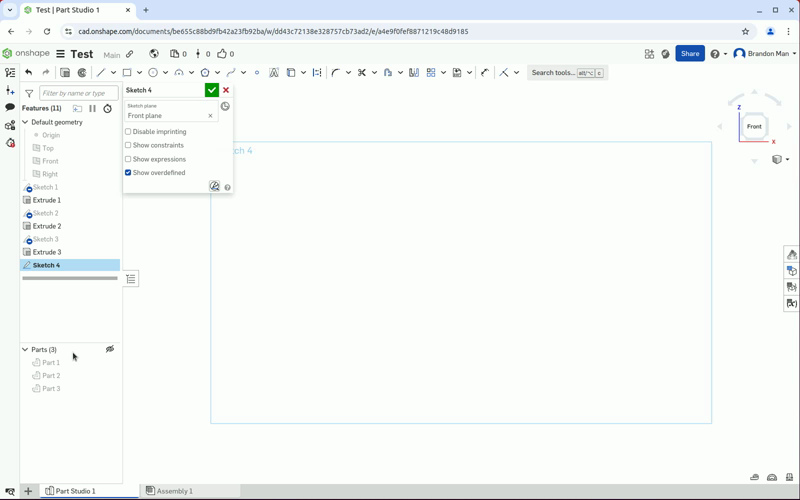
key(l)
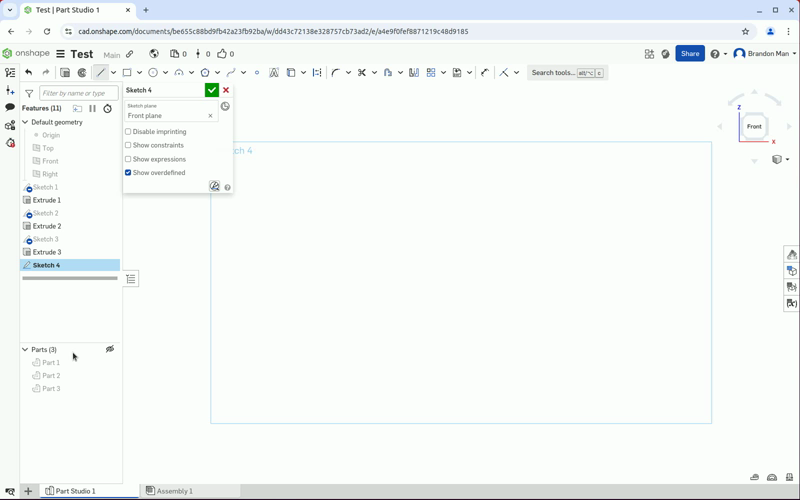
key_down(shift)
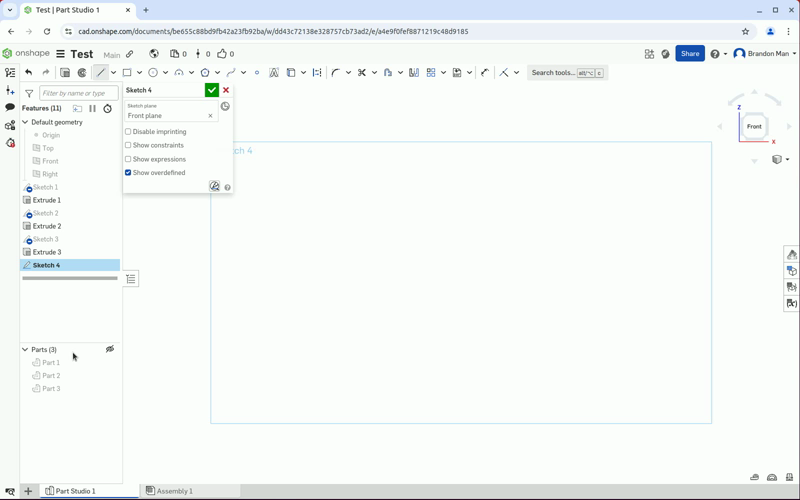
mouse_move(451, 327)
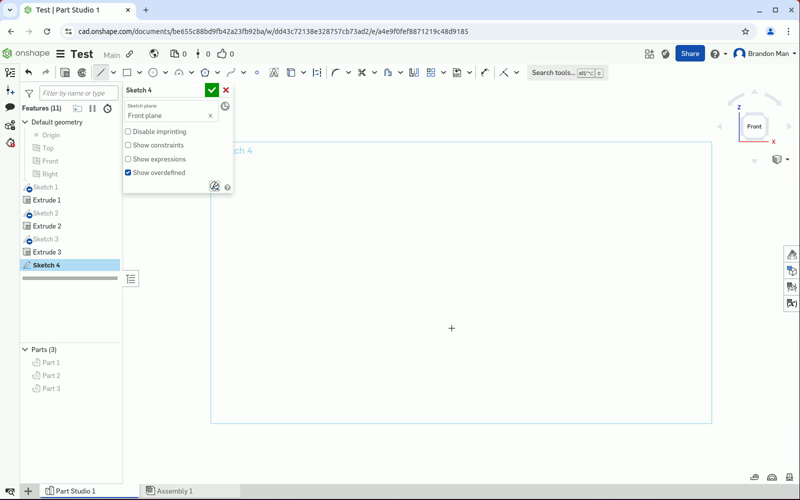
click(451, 327)
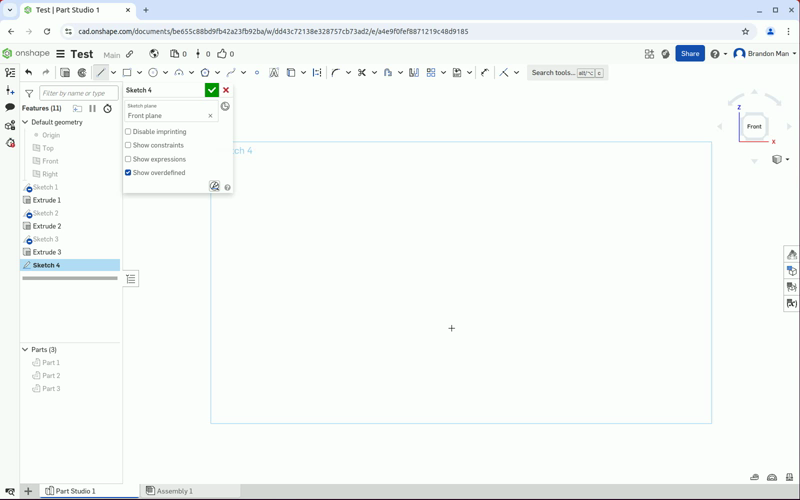
key_up(shift)
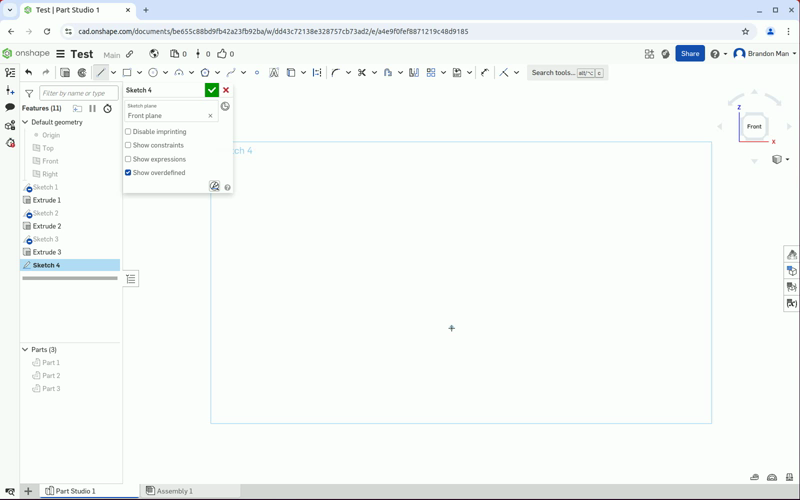
key_down(shift)
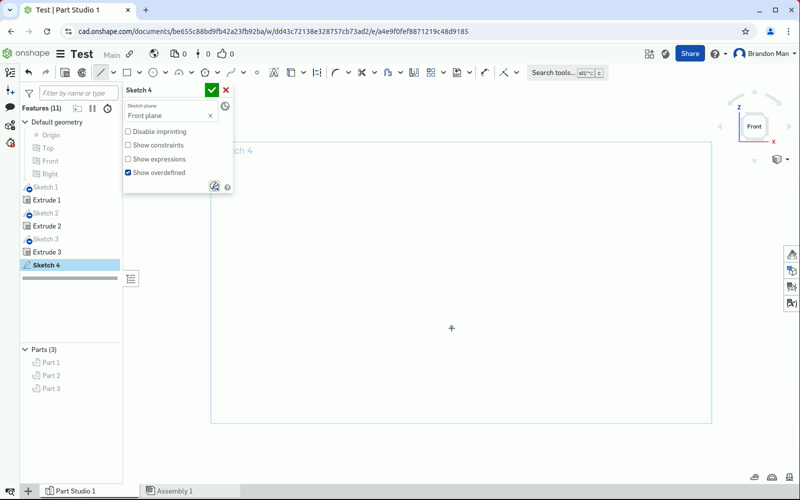
mouse_move(539, 365)
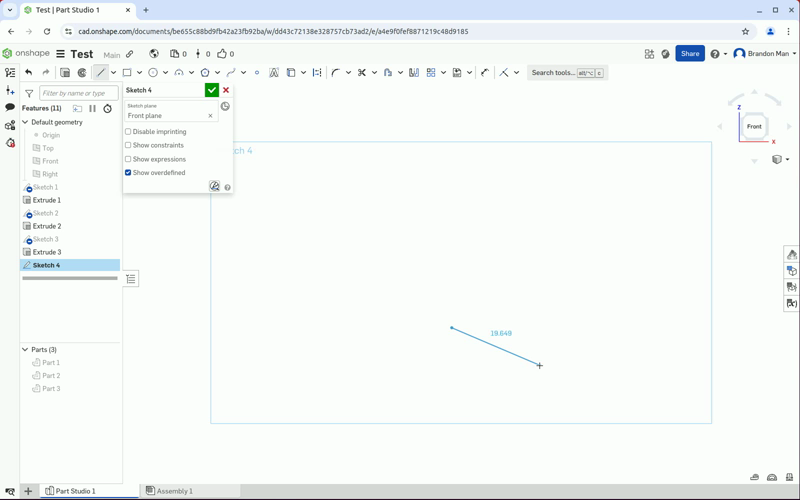
click(539, 365)
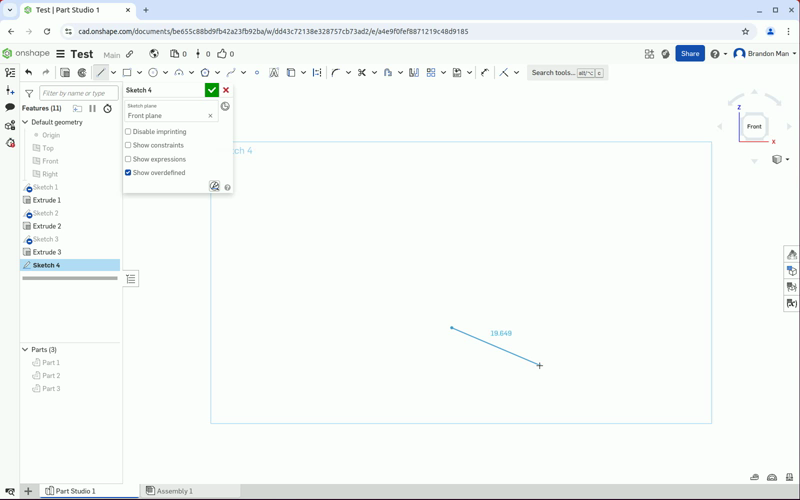
key_up(shift)
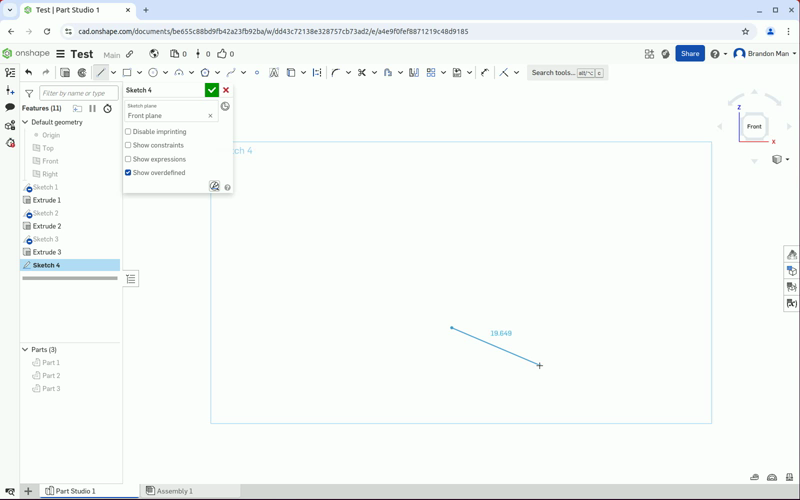
key_down(shift)
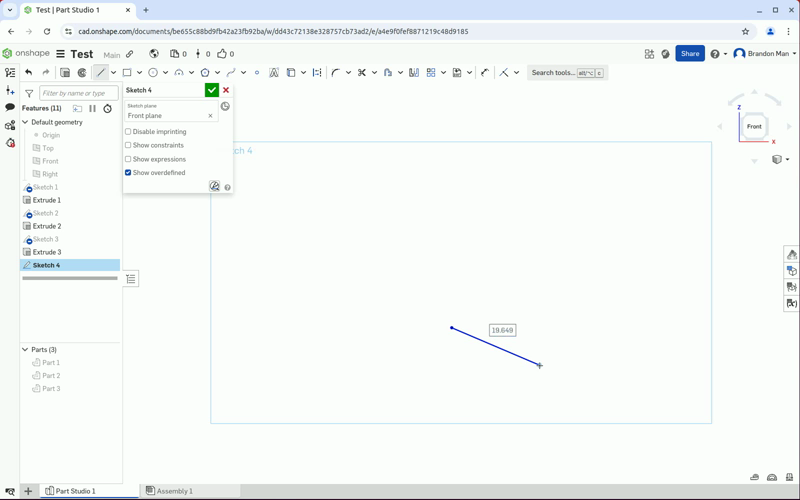
mouse_move(510, 305)
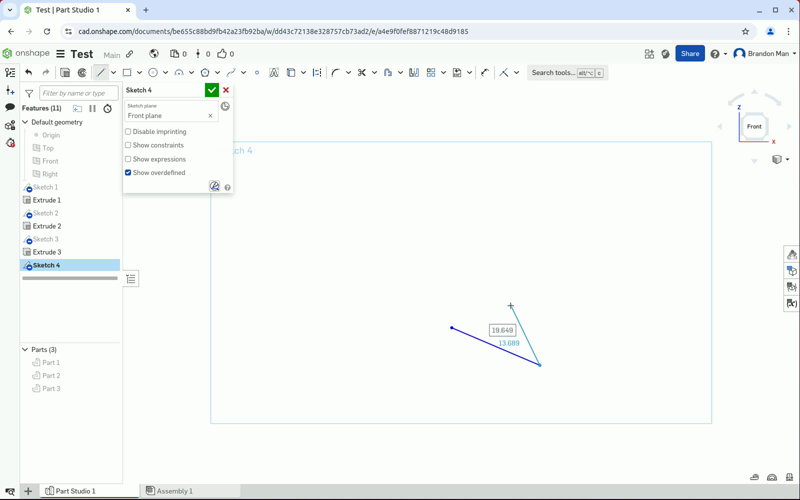
click(510, 305)
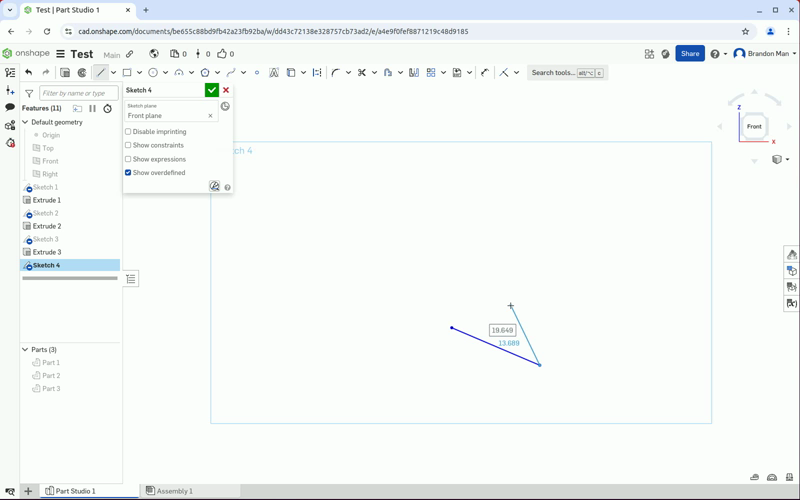
key_up(shift)
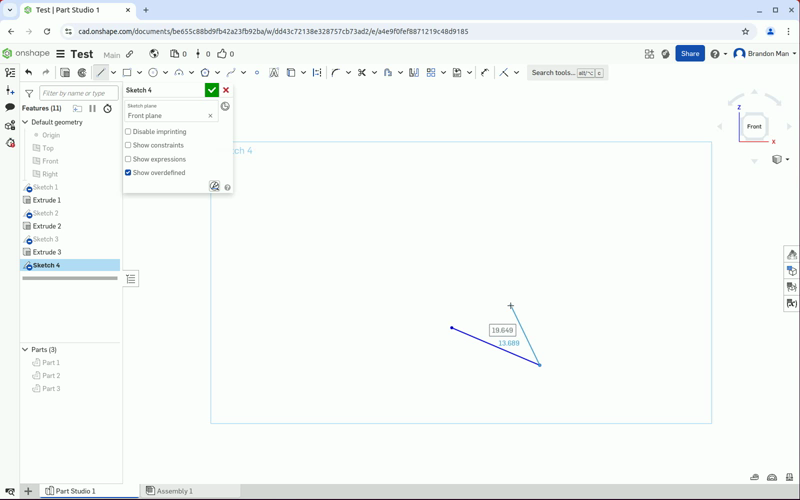
key_down(shift)
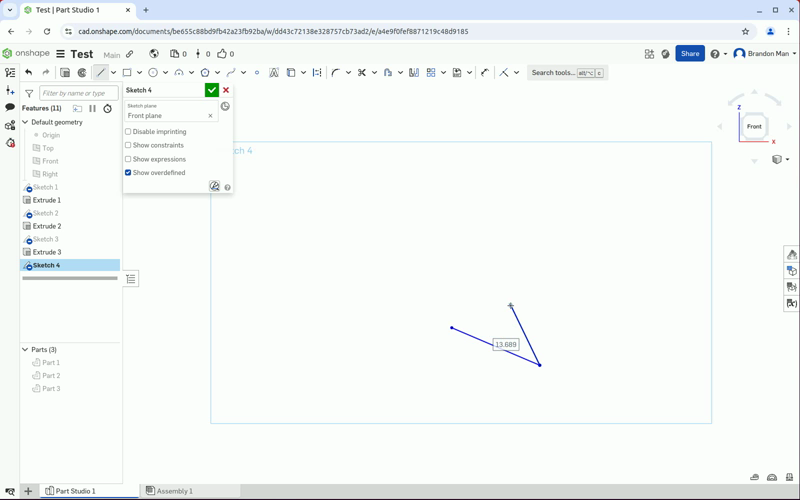
mouse_move(451, 327)
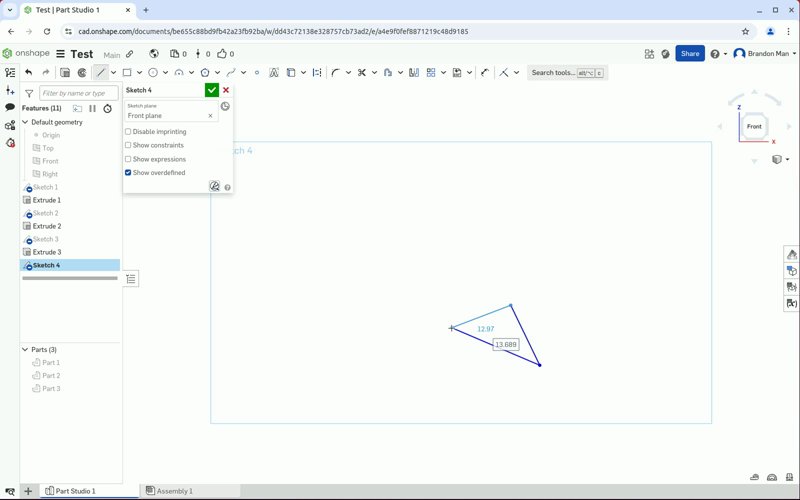
key_up(shift)
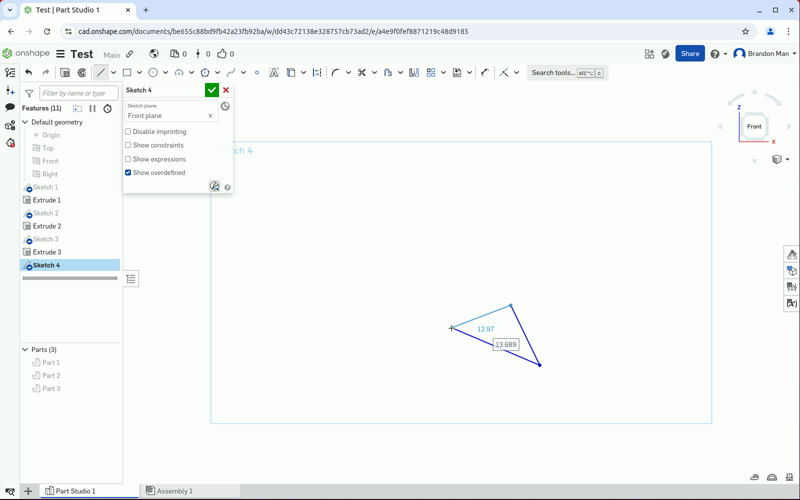
click(451, 327)
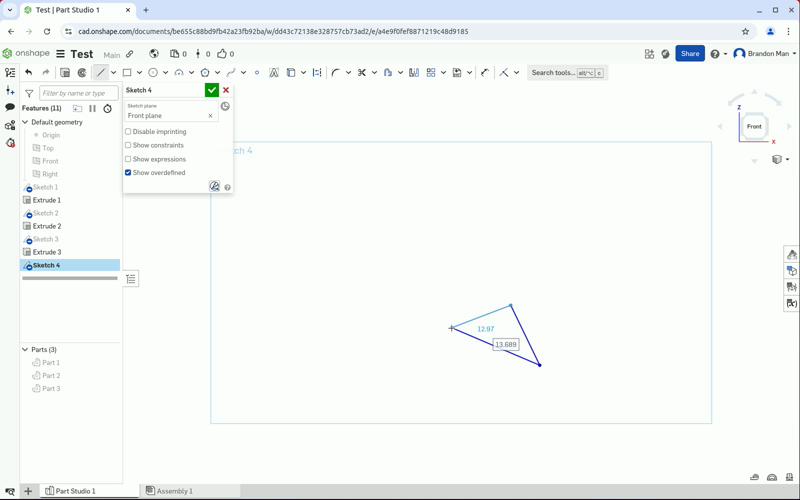
key(esc)
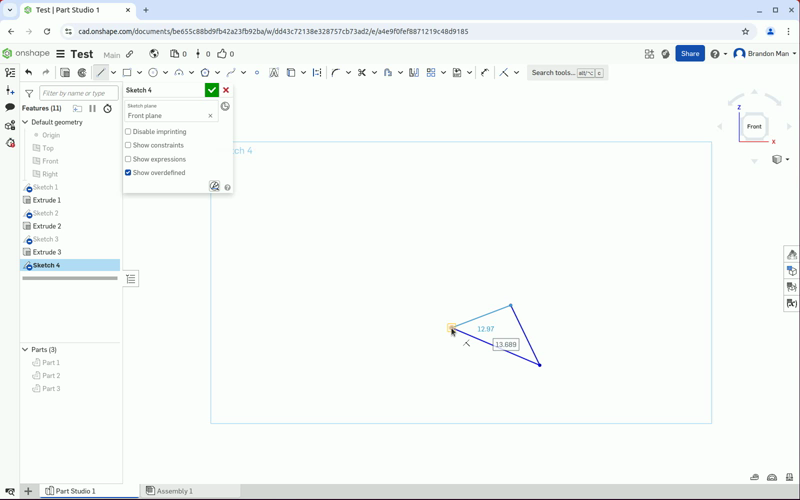
mouse_move(515, 326)
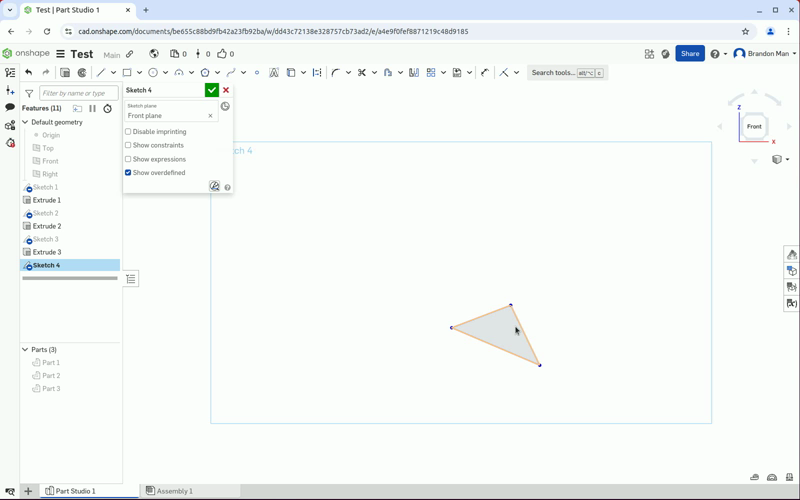
click(515, 326)
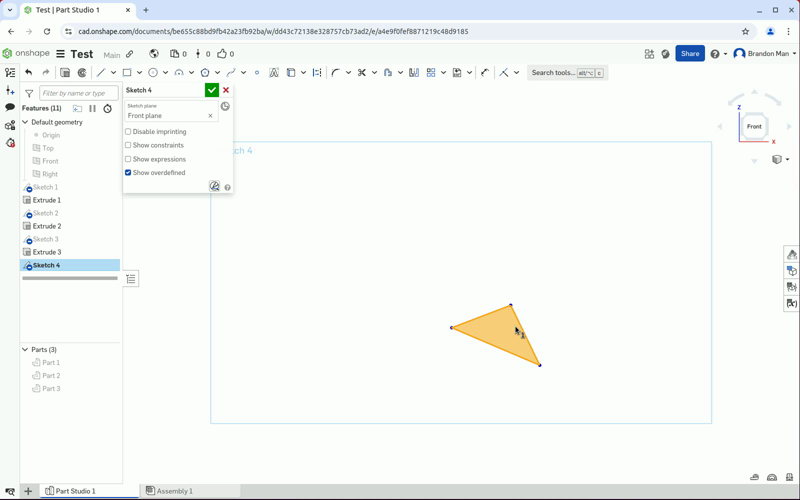
mouse_move(73, 352)
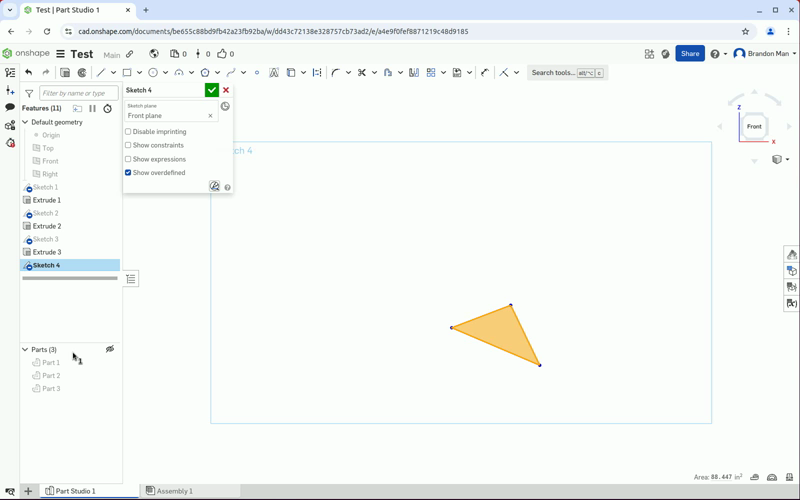
key(shift+y)
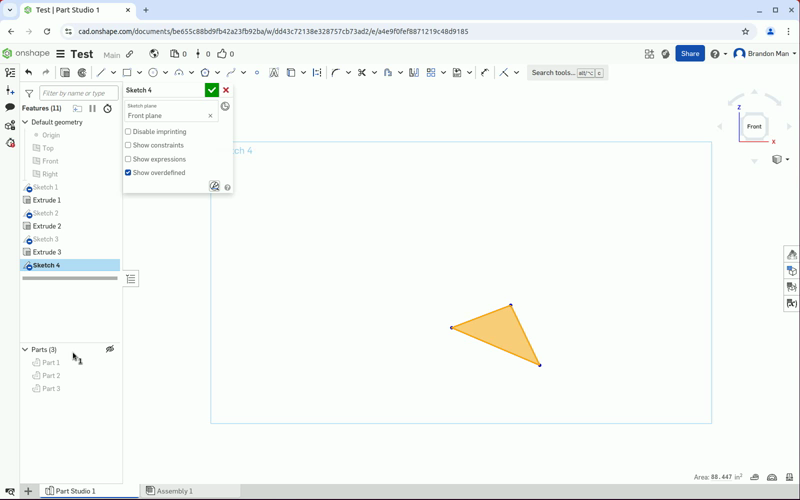
key(shift+e)
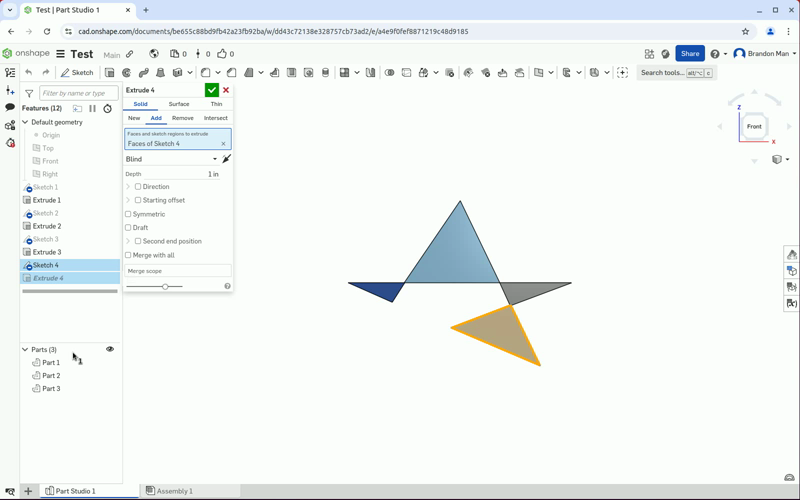
mouse_move(143, 106)
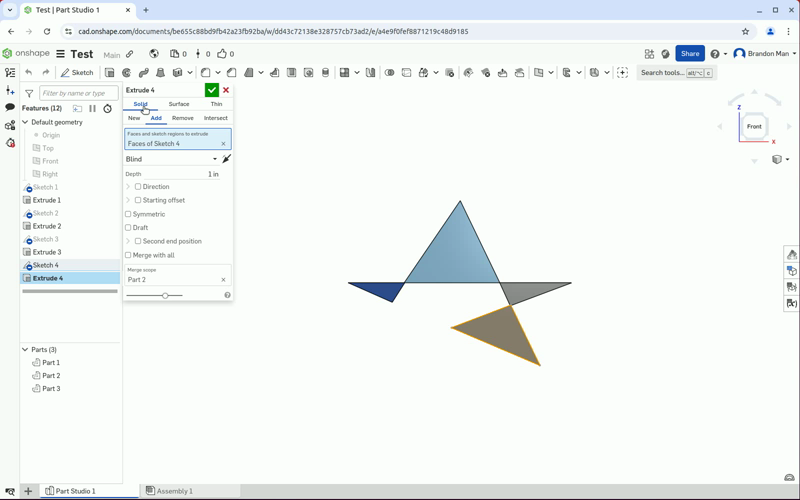
click(143, 106)
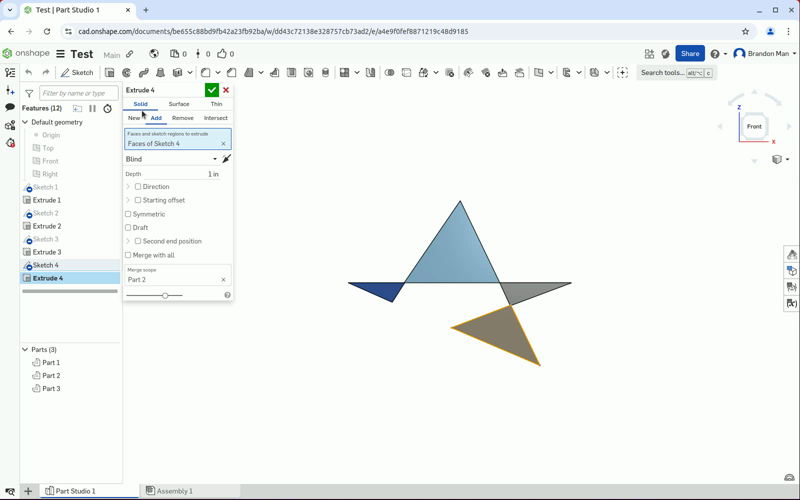
mouse_move(137, 120)
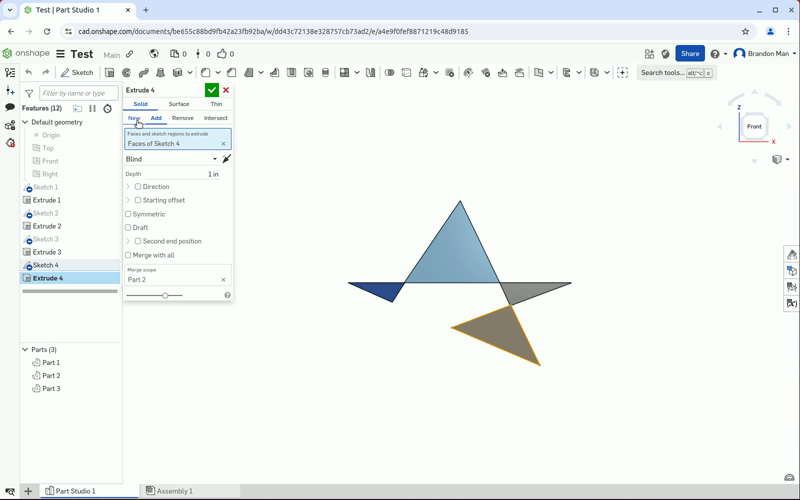
click(137, 120)
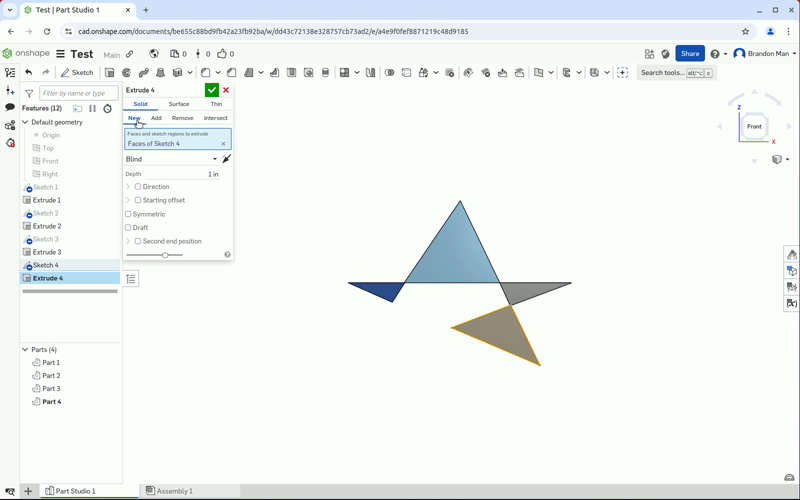
key(tab, 4)
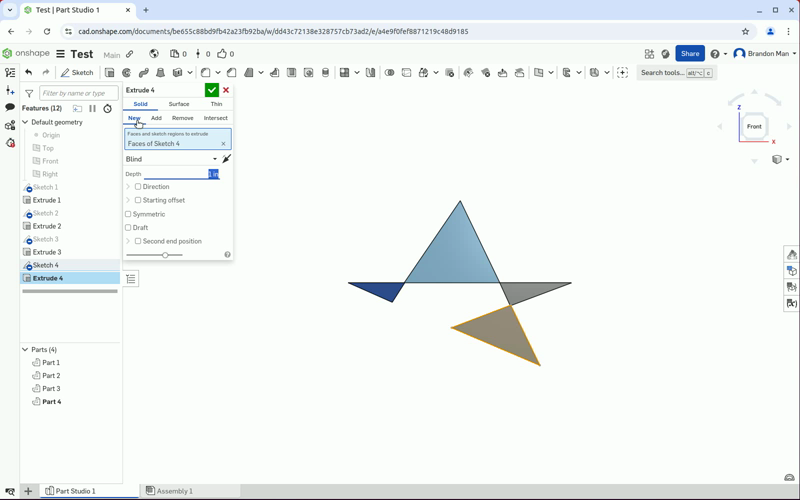
text(7.703)
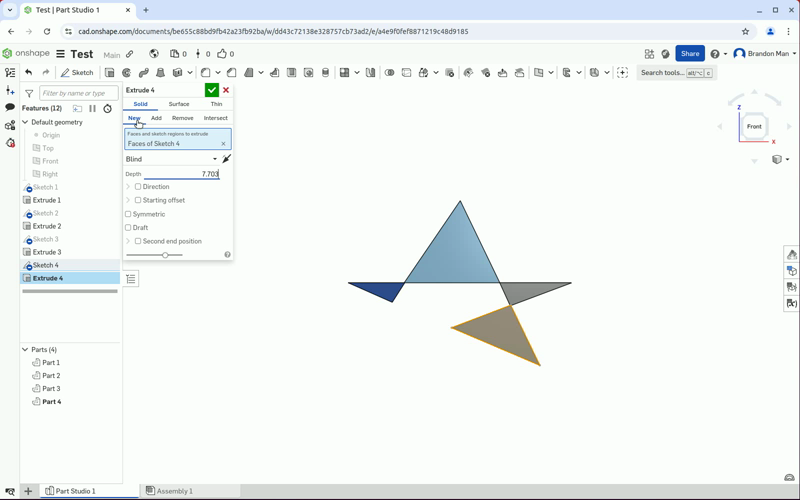
key(enter)
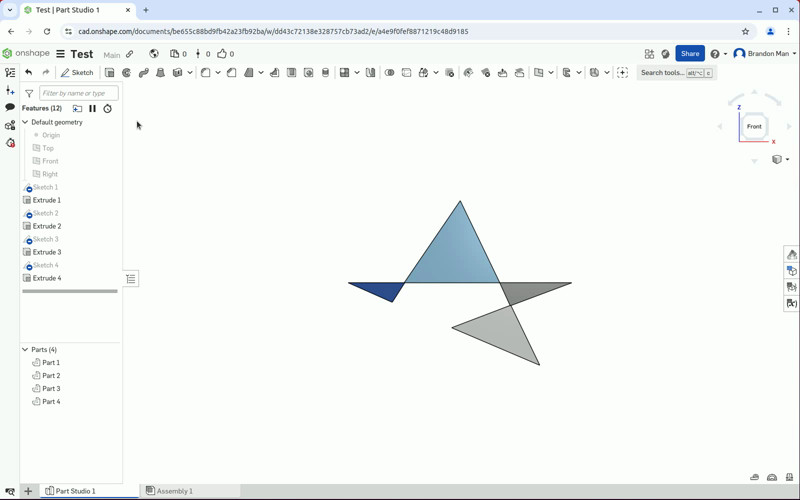
key(shift+h)
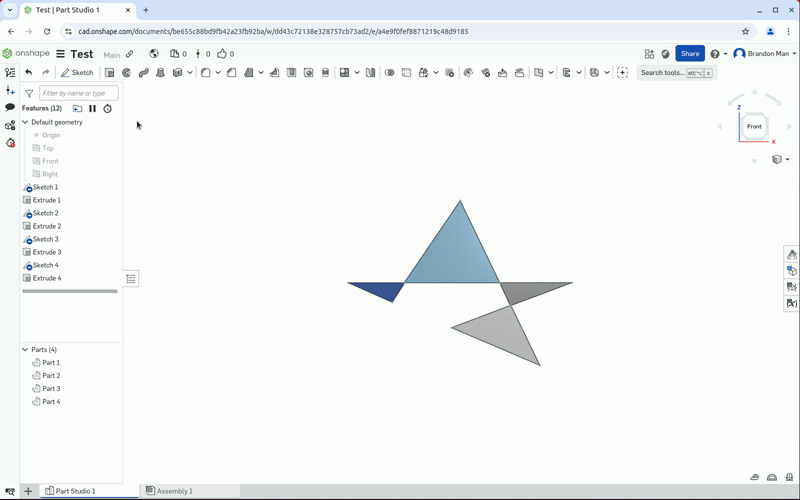
key(shift+h)
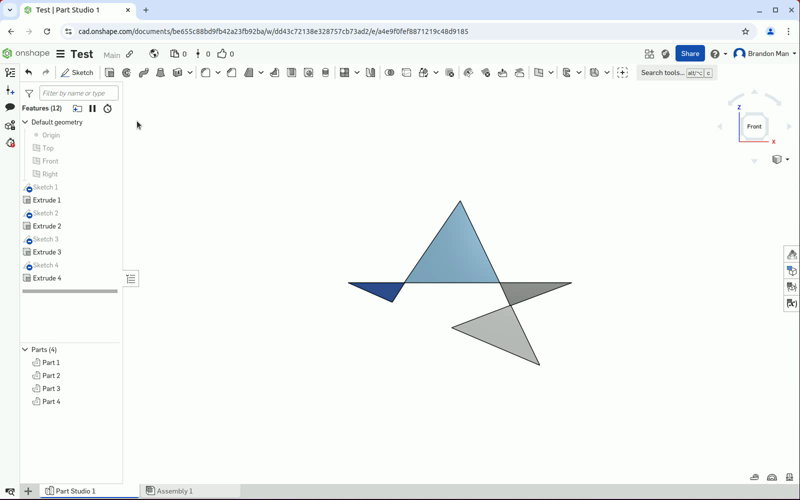
mouse_move(73, 189)
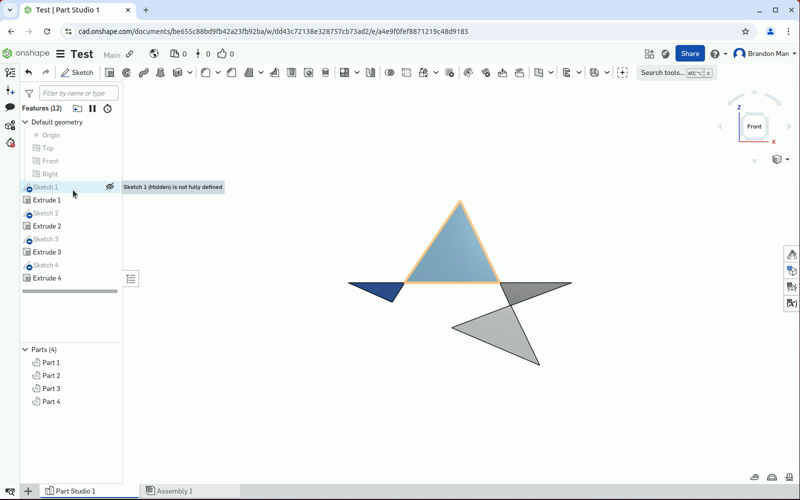
click(73, 189)
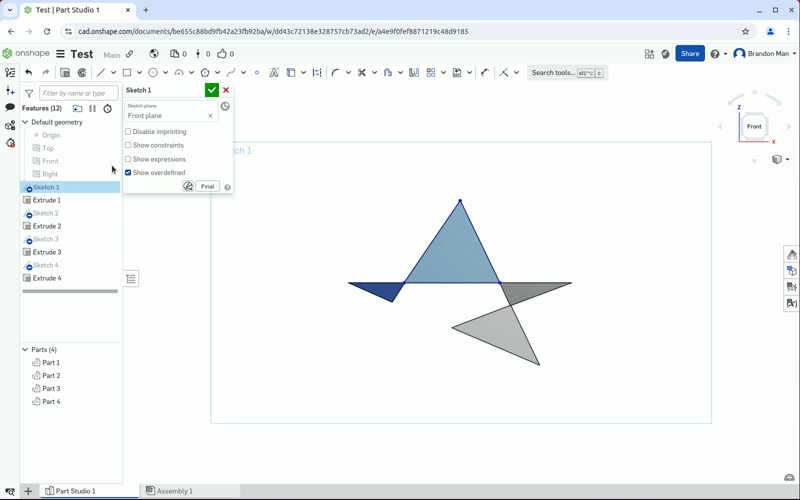
mouse_move(229, 92)
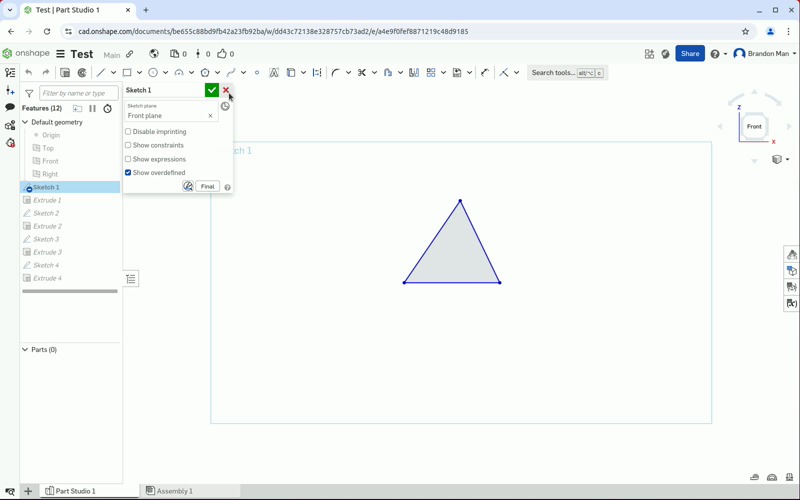
click(229, 92)
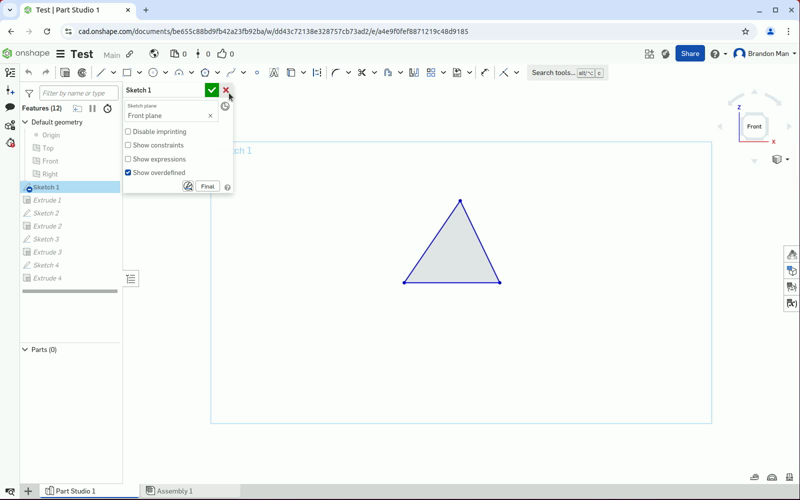
key(shift+s)
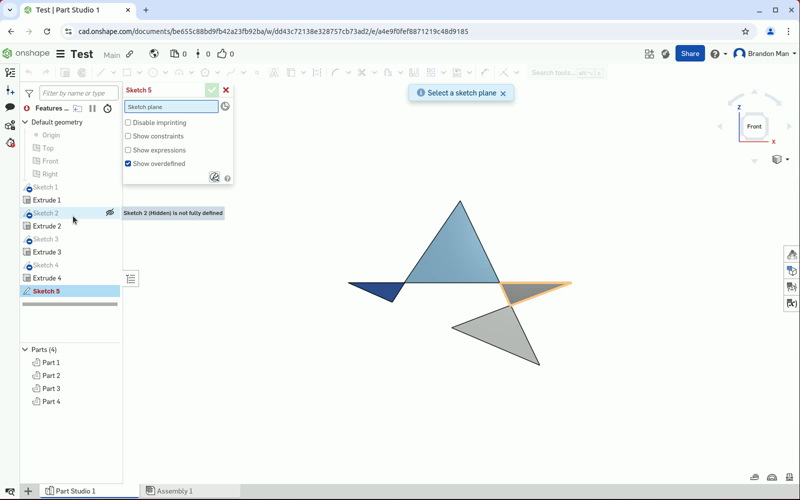
scroll(3)
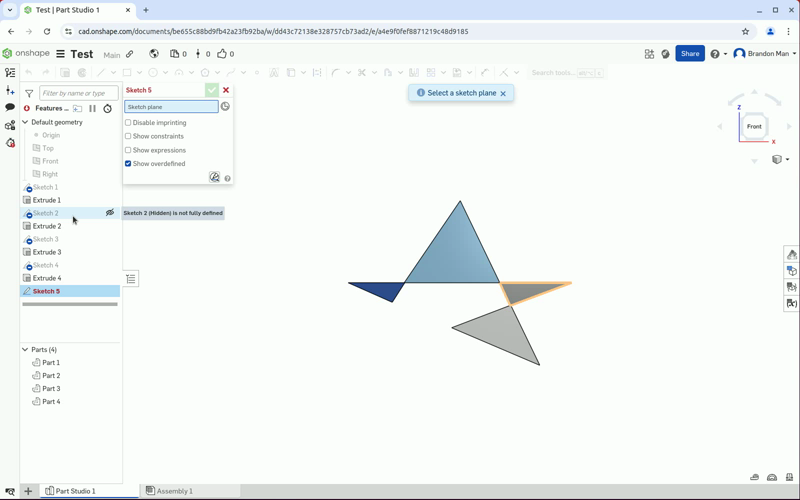
mouse_move(73, 163)
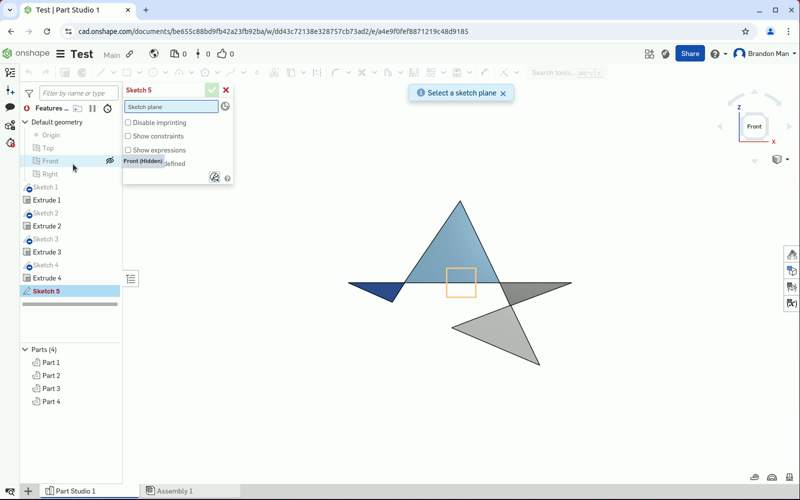
click(73, 163)
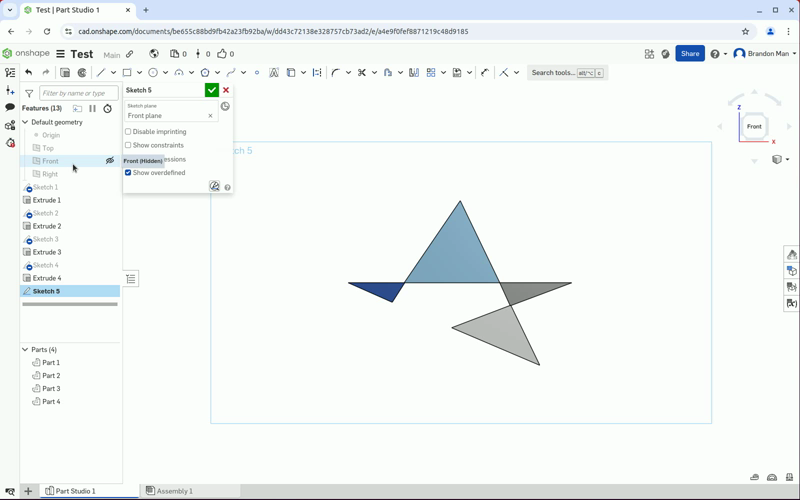
mouse_move(73, 352)
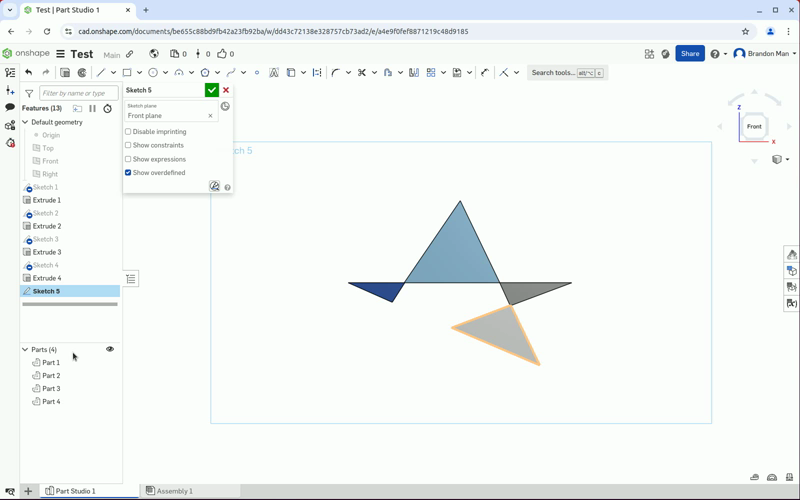
key(y)
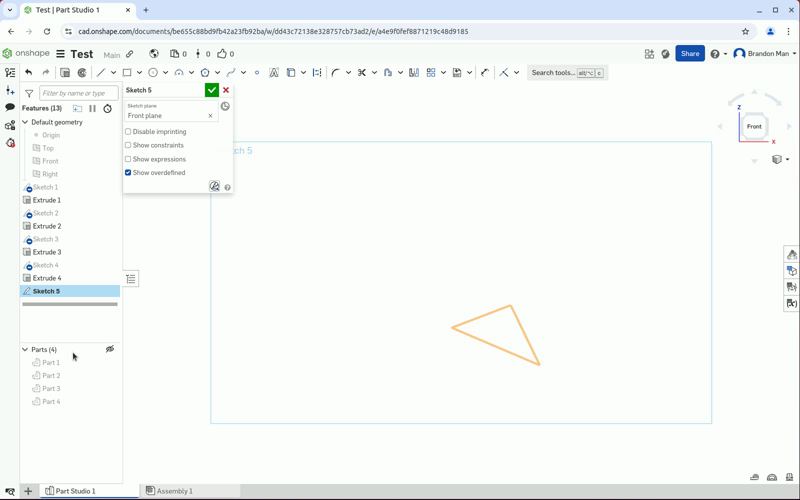
key(l)
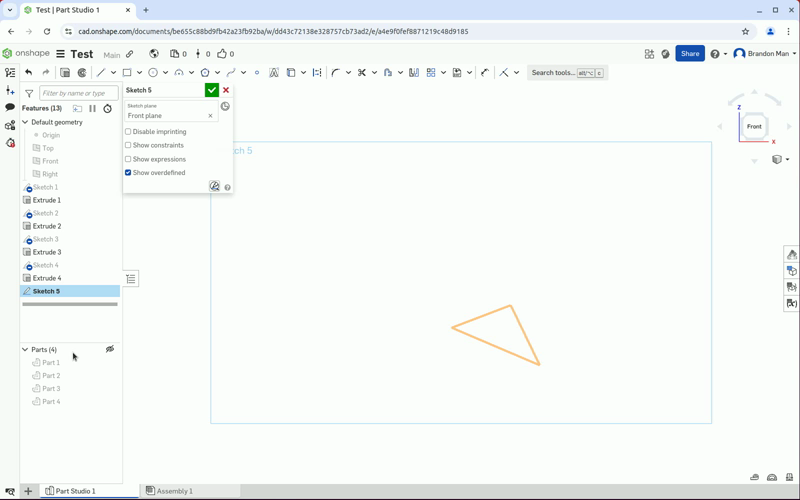
key_down(shift)
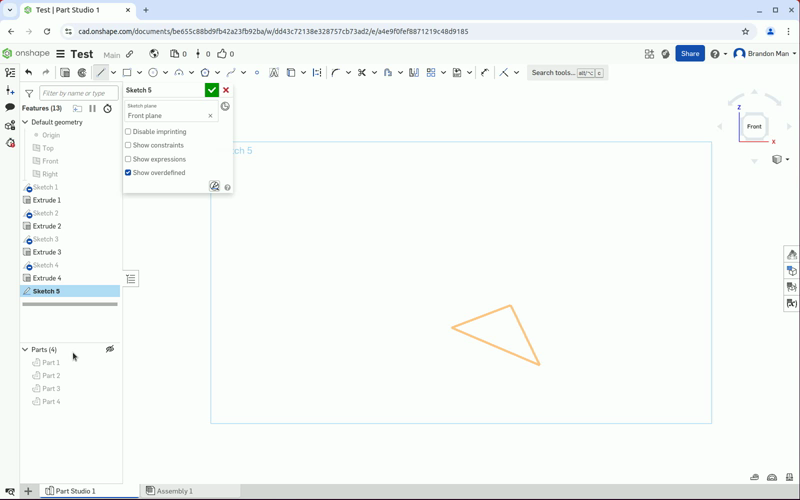
mouse_move(391, 301)
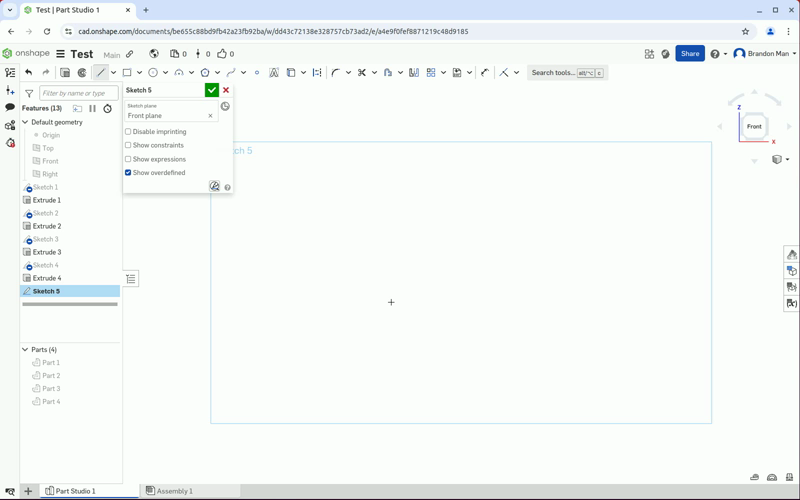
click(391, 301)
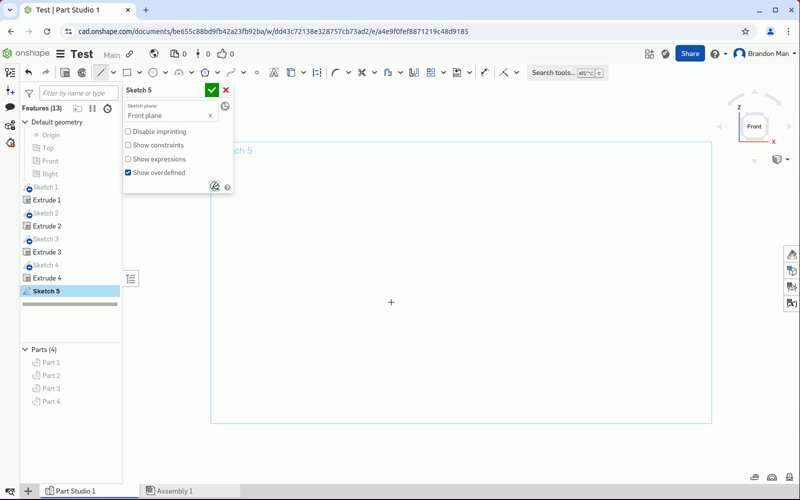
key_up(shift)
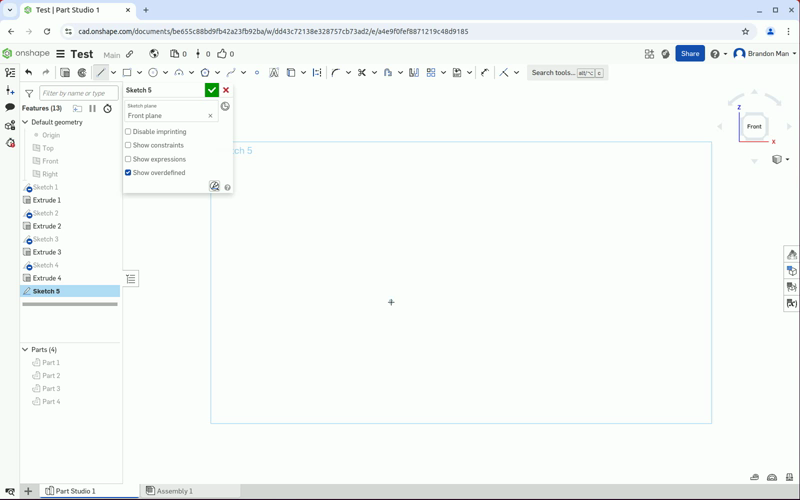
key_down(shift)
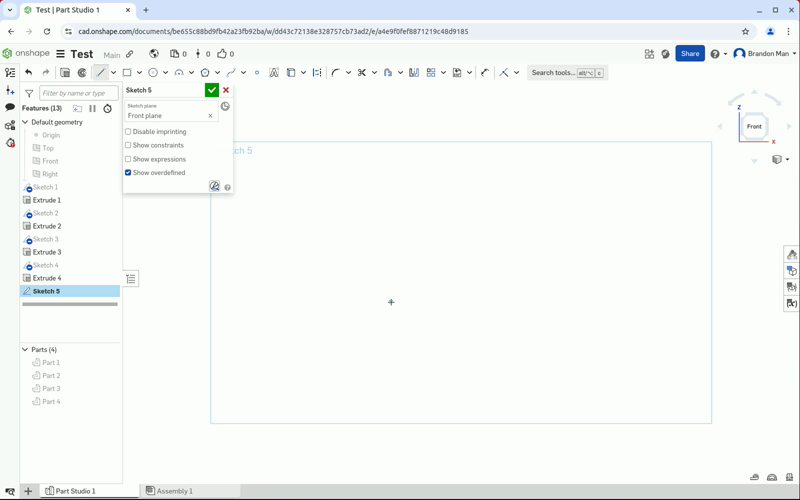
mouse_move(450, 326)
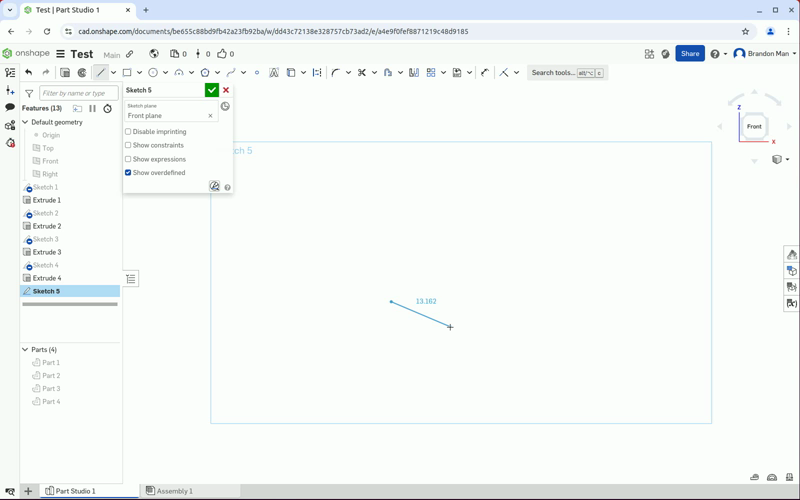
click(450, 326)
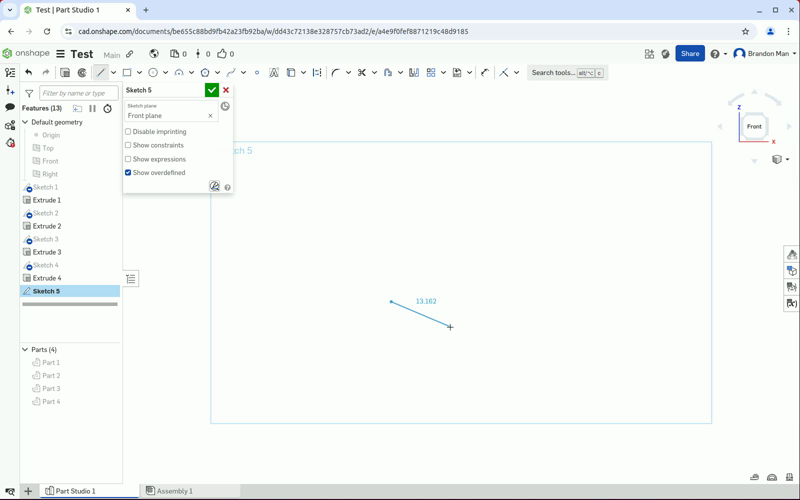
key_up(shift)
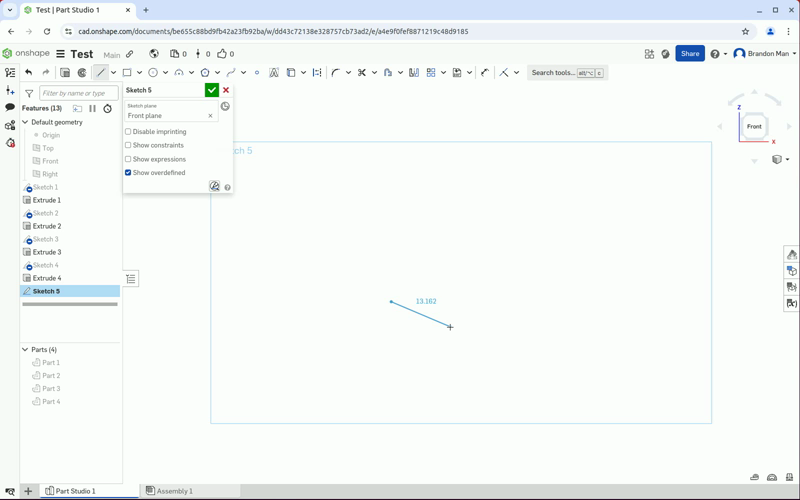
key_down(shift)
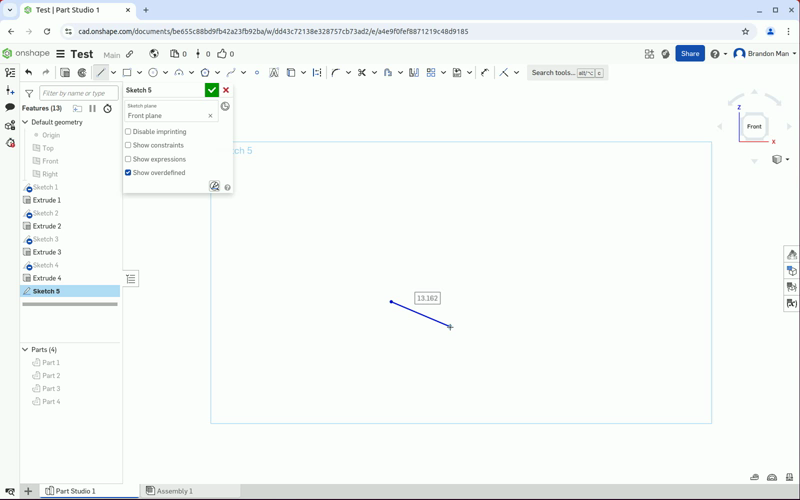
mouse_move(510, 305)
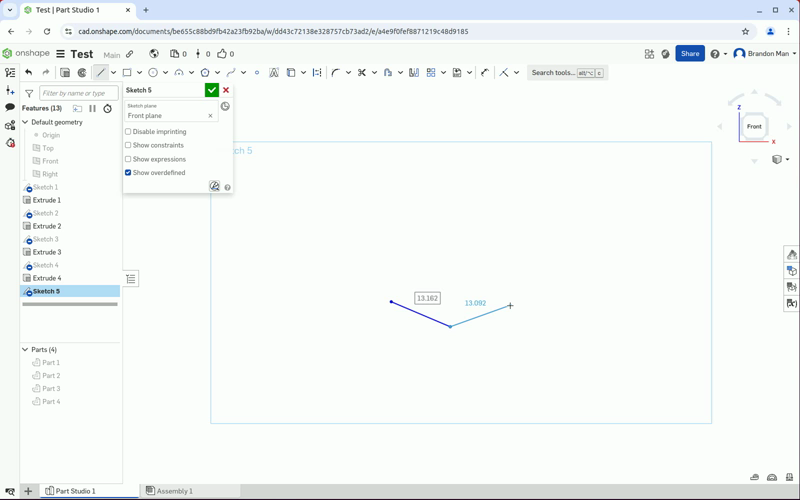
click(510, 305)
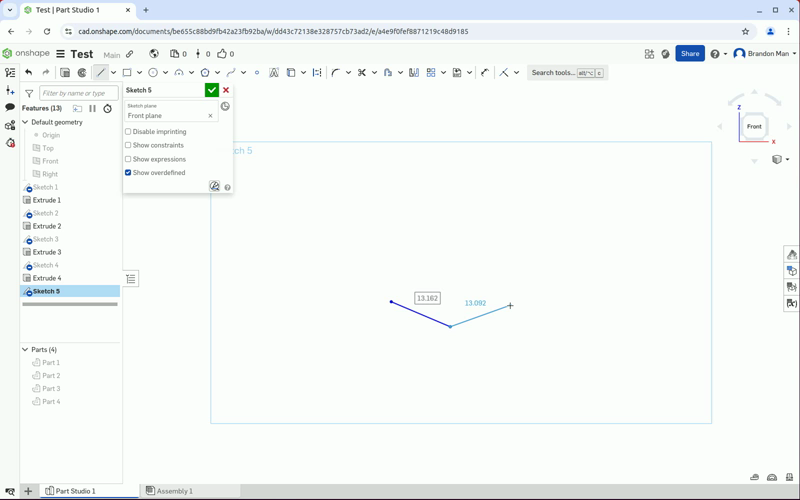
key_up(shift)
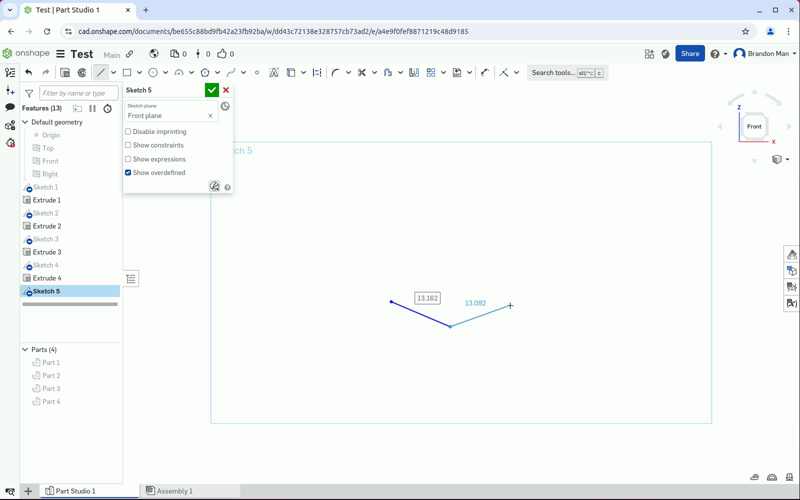
key_down(shift)
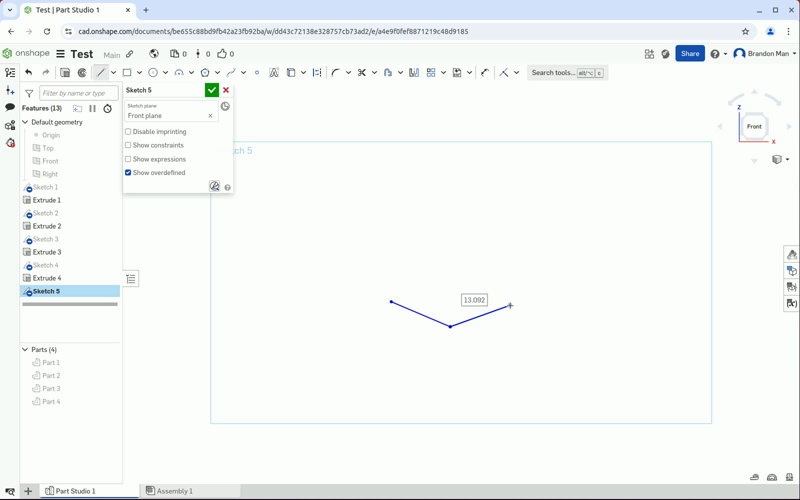
mouse_move(540, 305)
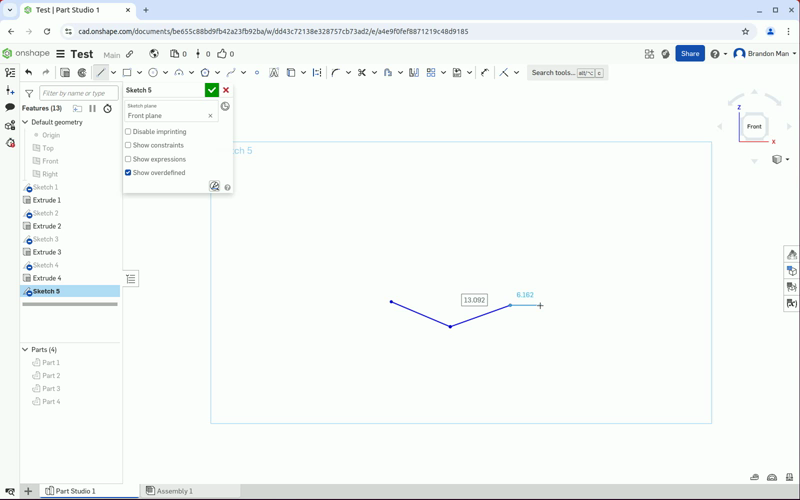
mouse_move(498, 282)
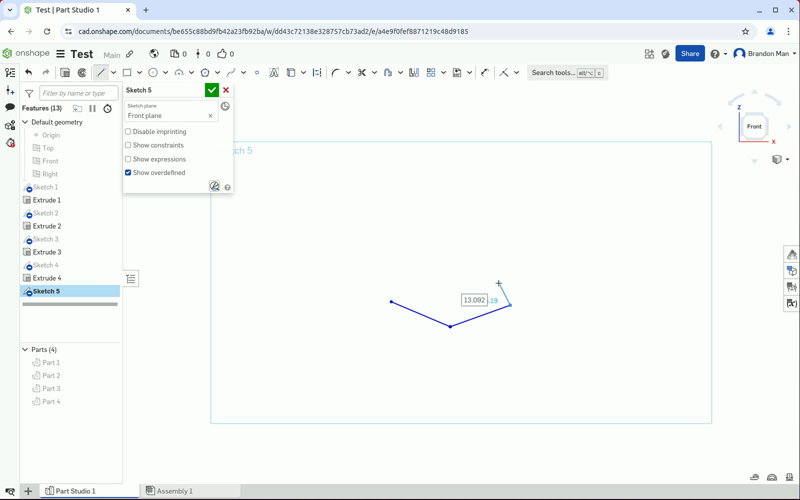
click(498, 282)
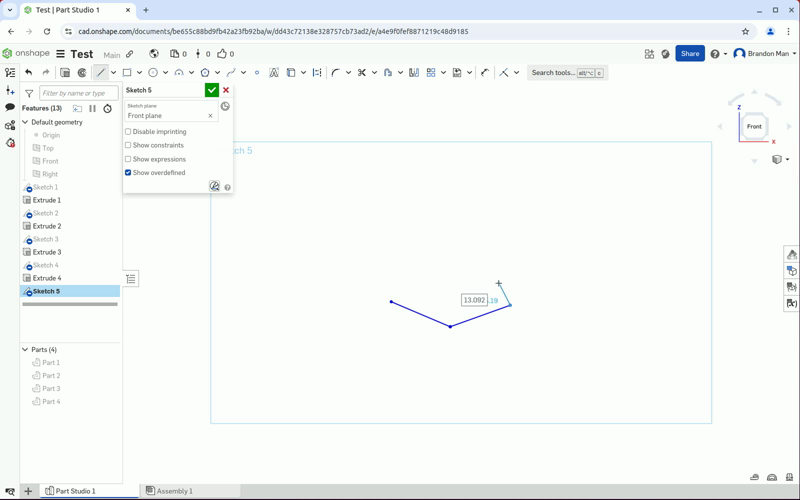
key_up(shift)
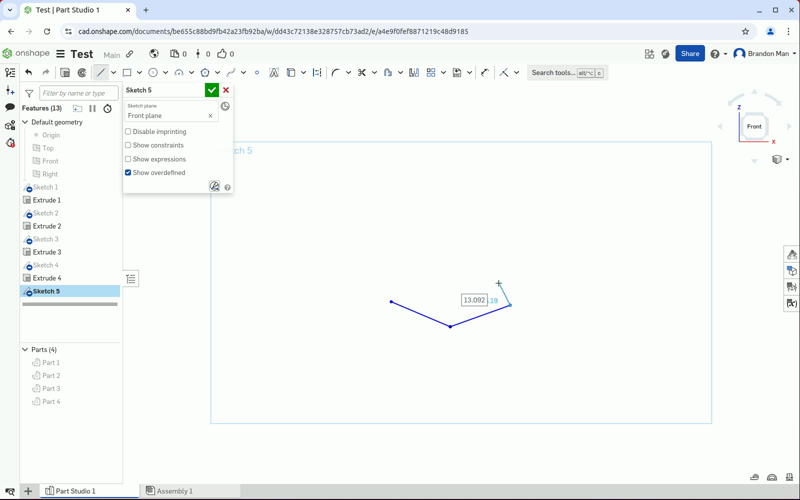
key_down(shift)
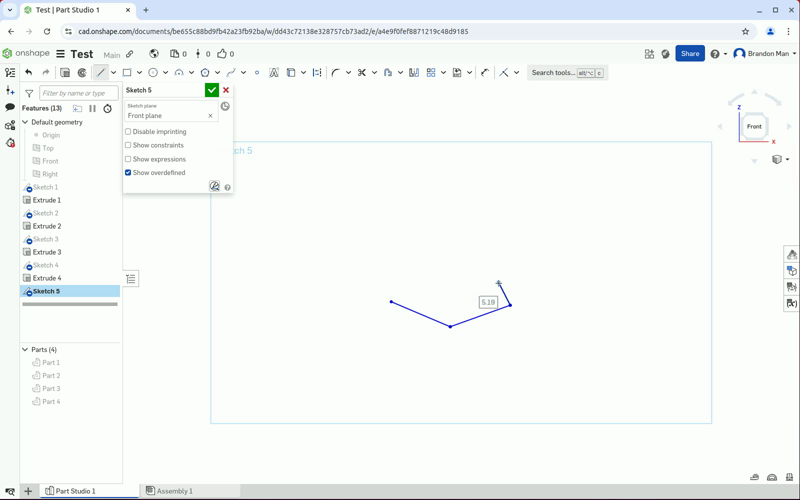
mouse_move(404, 282)
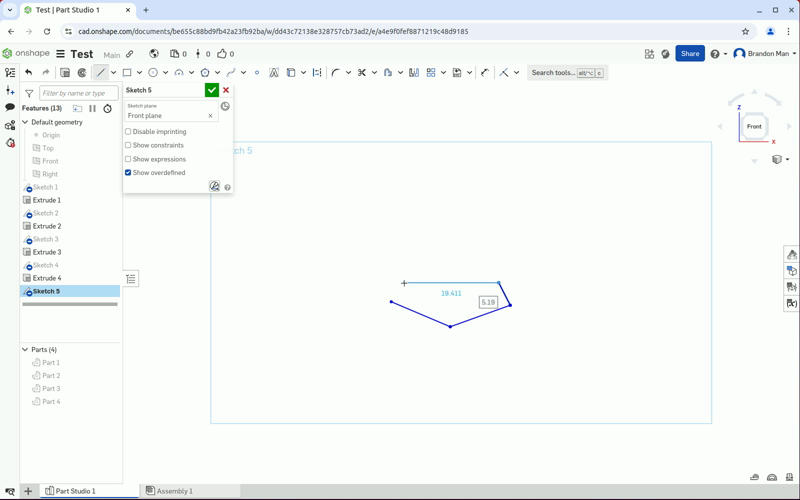
click(404, 282)
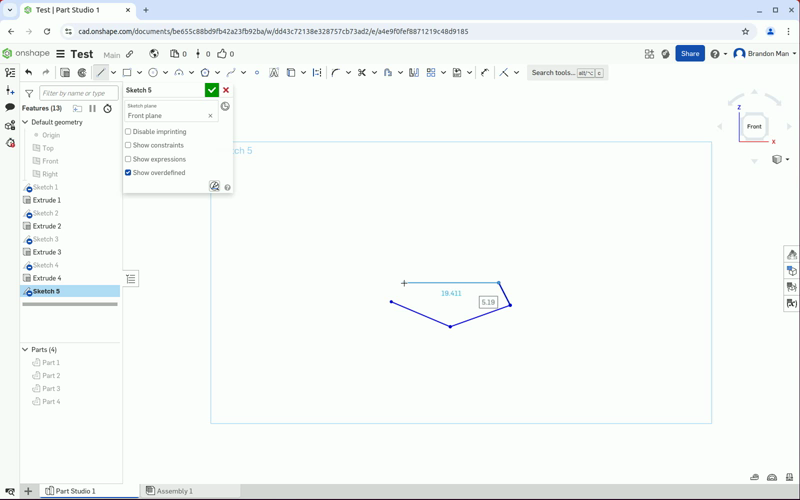
key_up(shift)
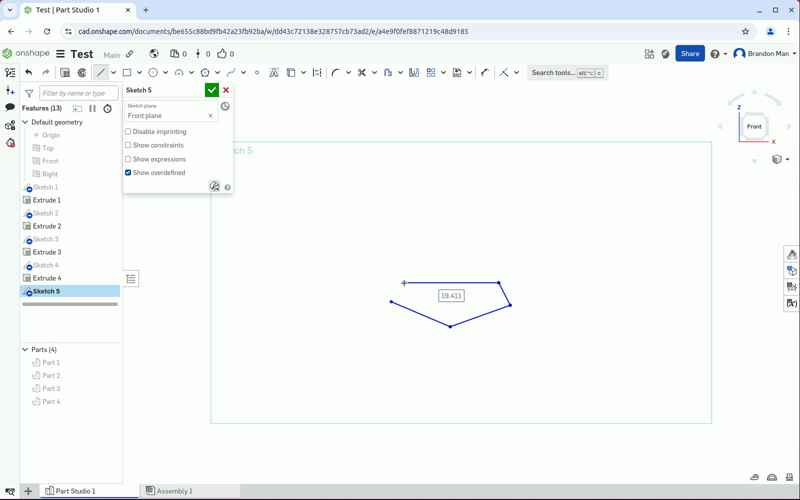
mouse_move(434, 282)
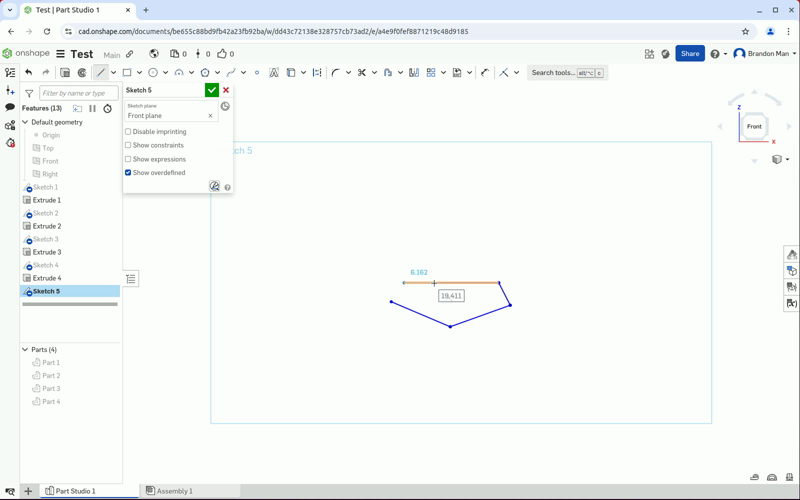
key_down(shift)
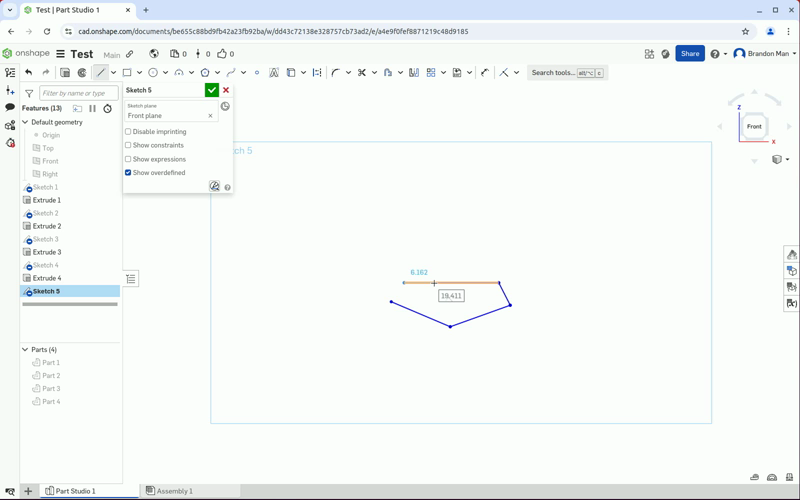
mouse_move(391, 301)
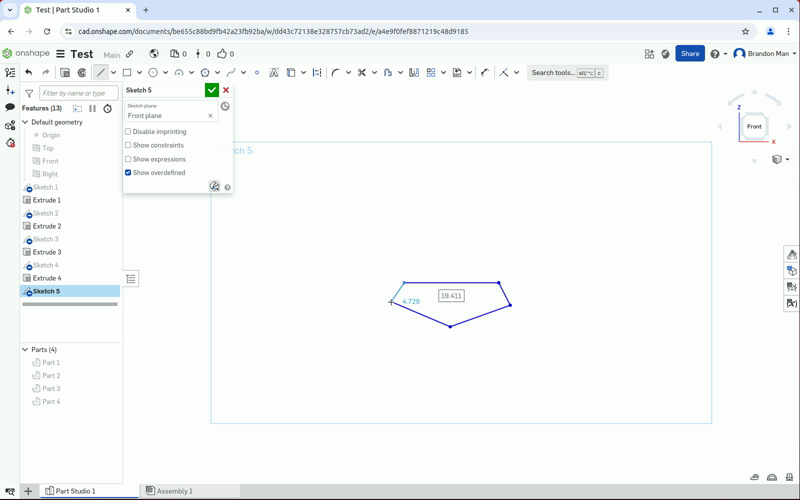
key_up(shift)
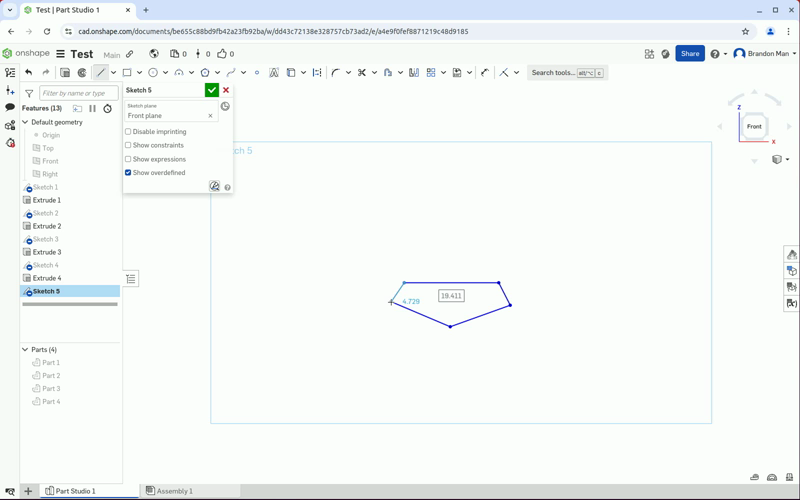
click(391, 301)
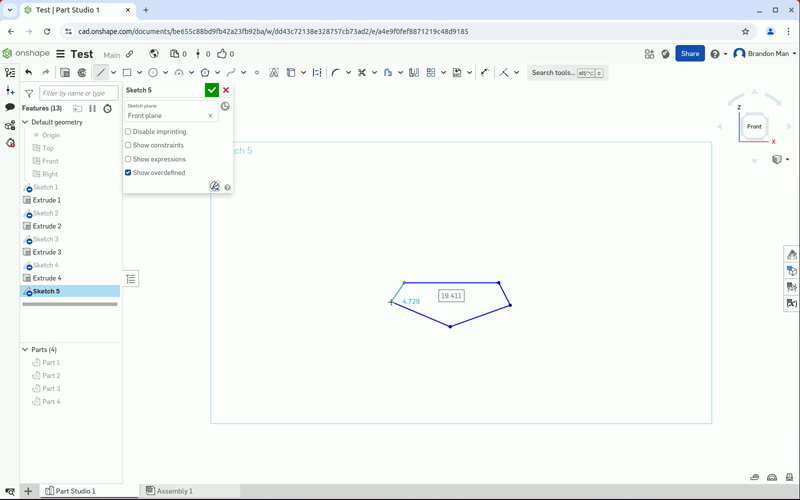
key(esc)
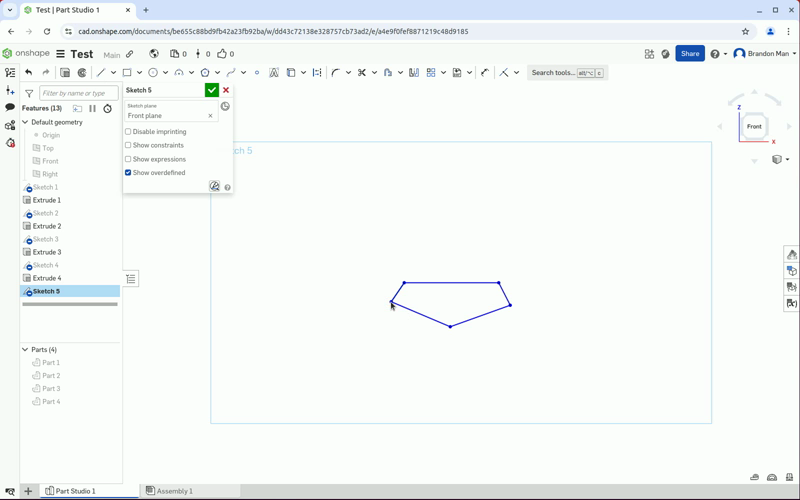
mouse_move(405, 288)
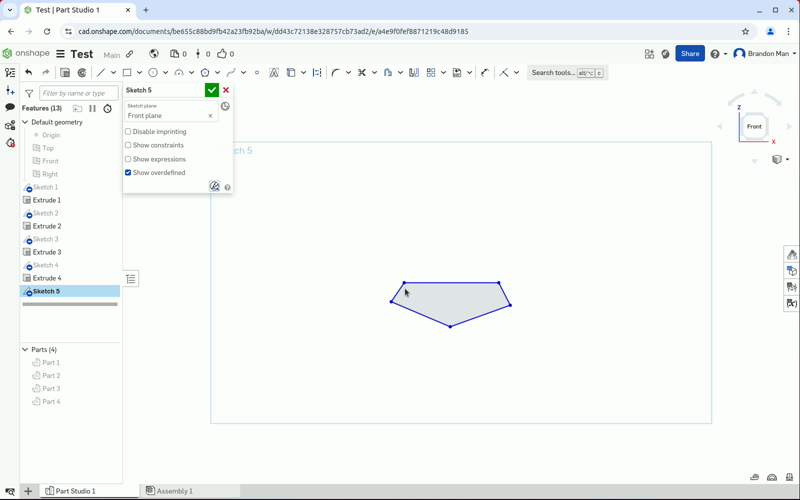
click(405, 288)
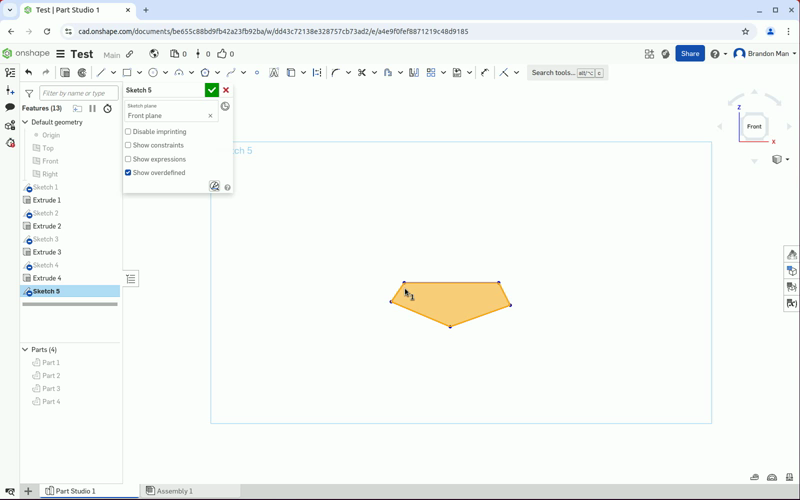
mouse_move(73, 352)
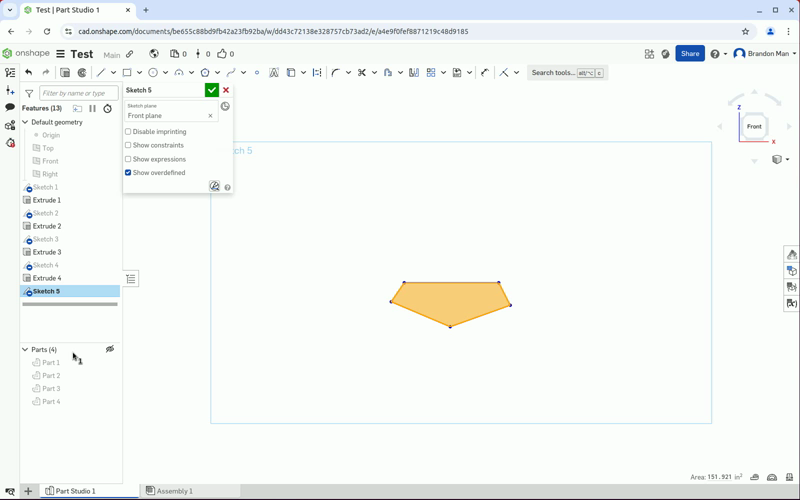
key(shift+y)
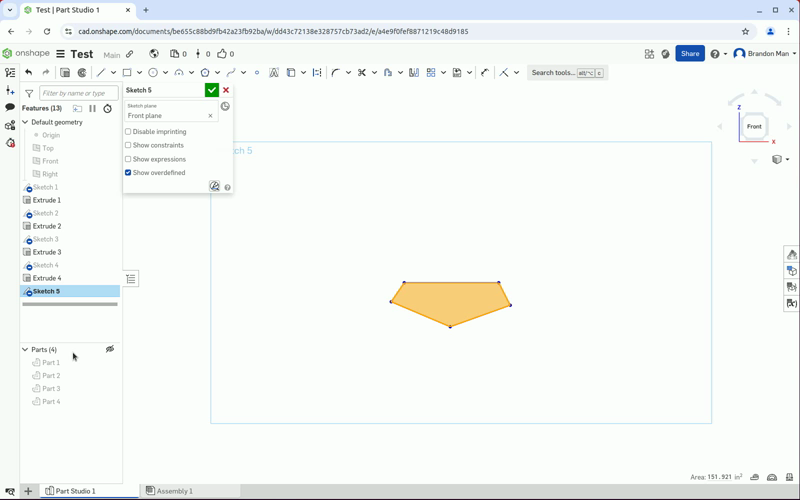
key(shift+e)
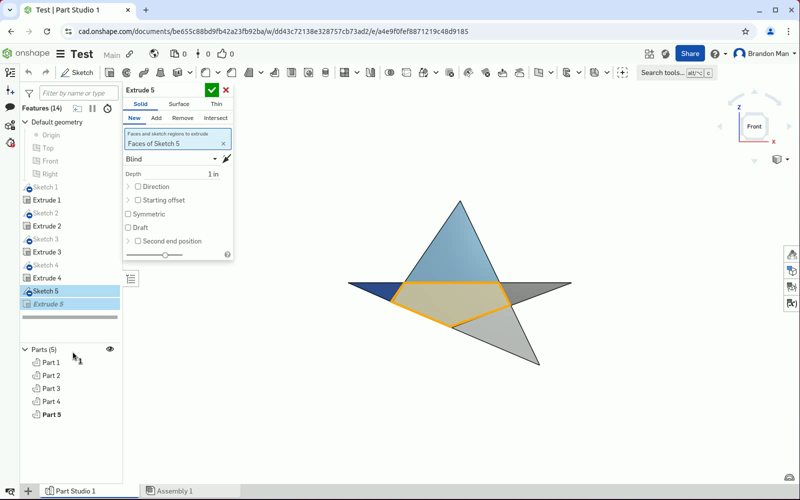
mouse_move(143, 106)
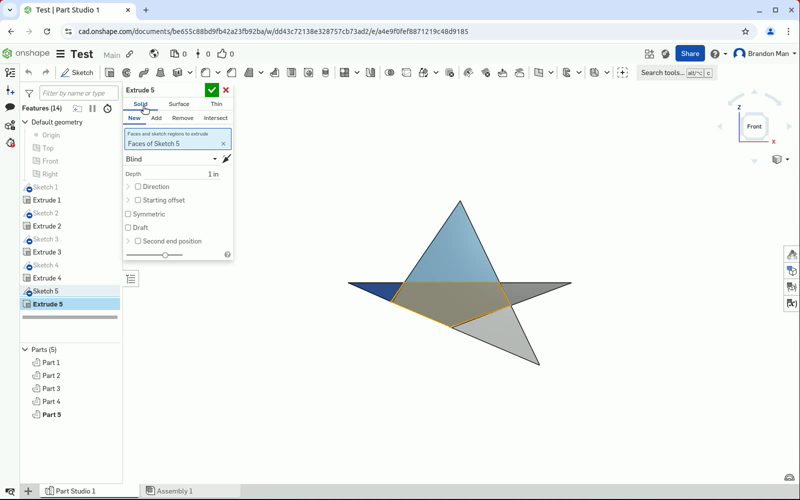
click(143, 106)
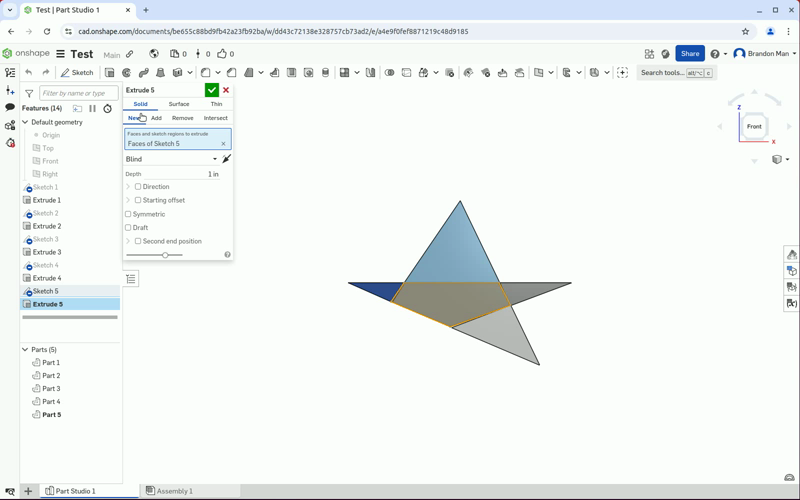
mouse_move(137, 120)
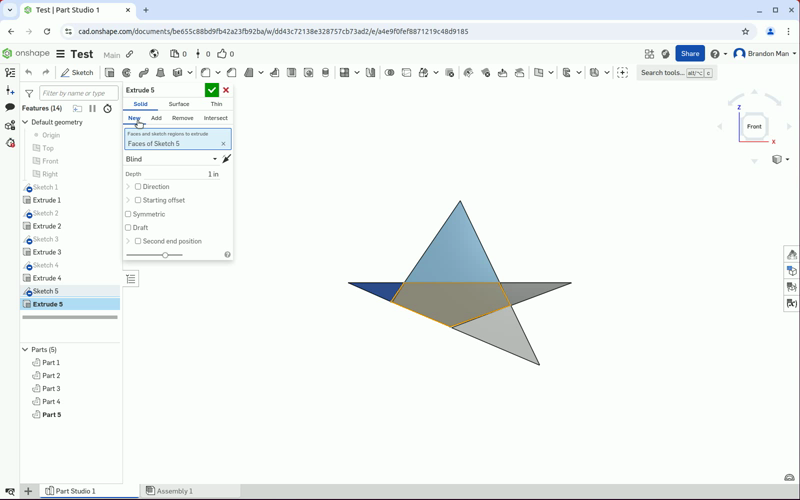
click(137, 120)
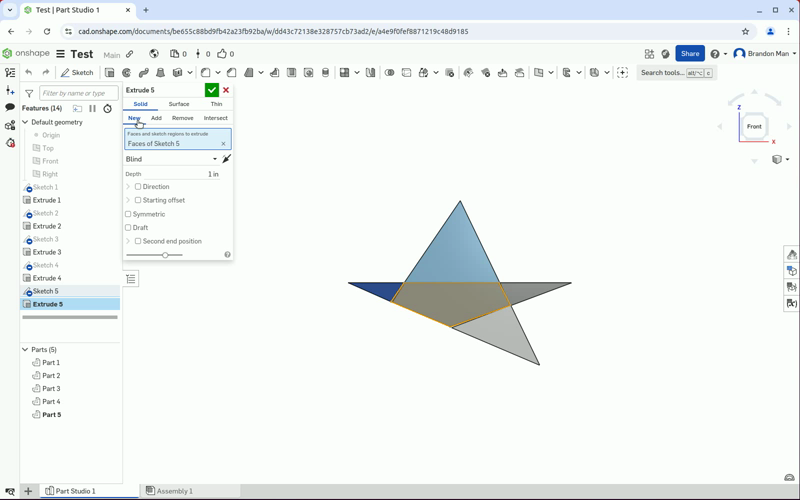
key(tab, 4)
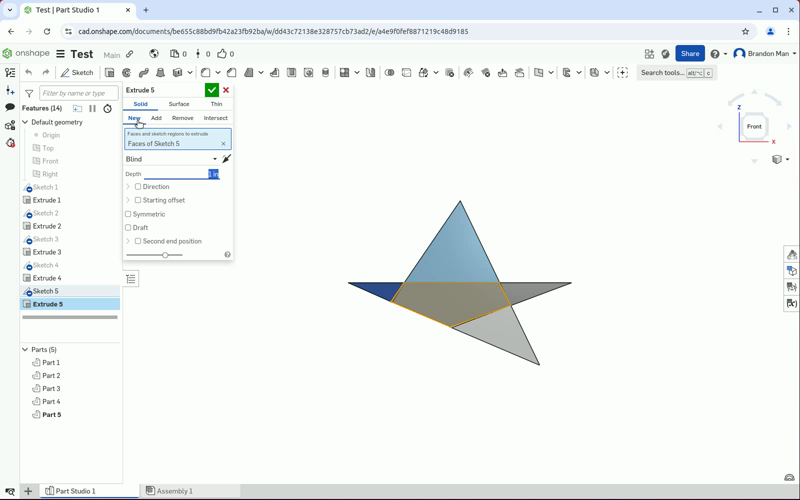
text(7.703)
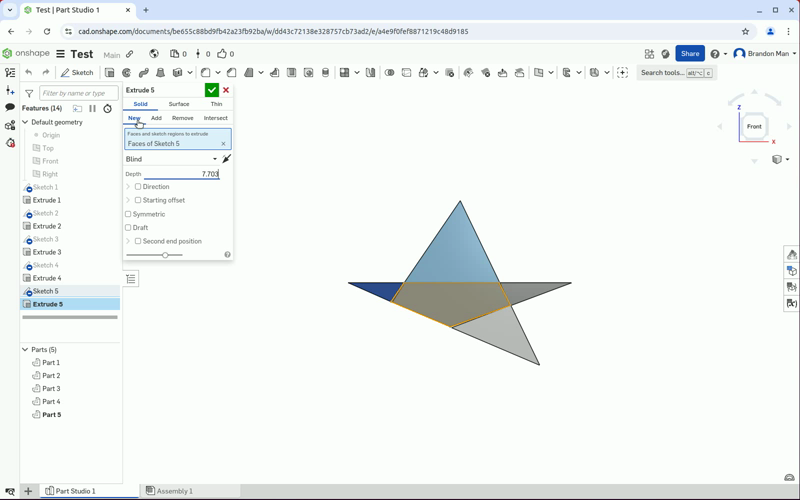
key(enter)
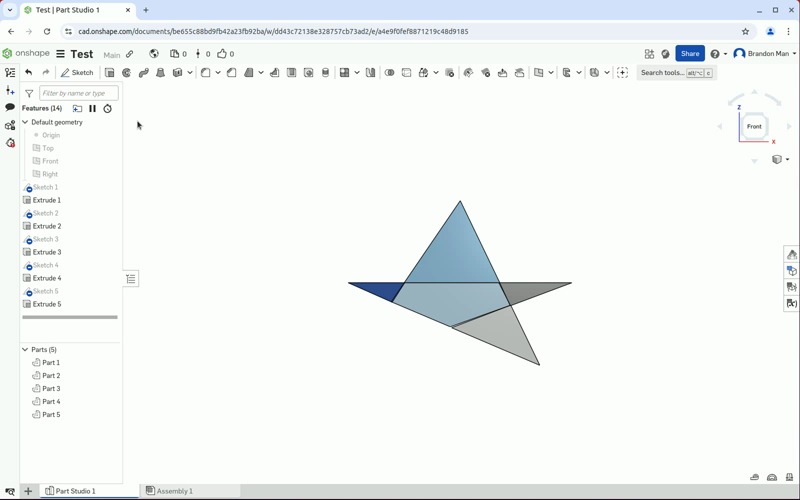
key(shift+h)
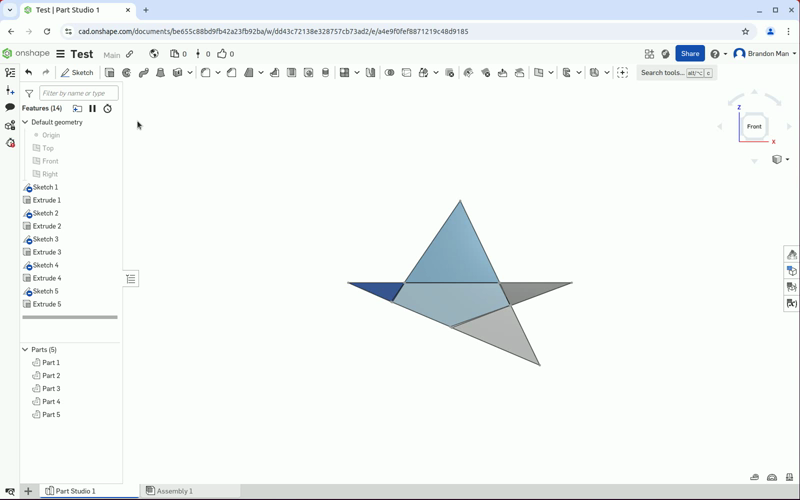
key(shift+h)
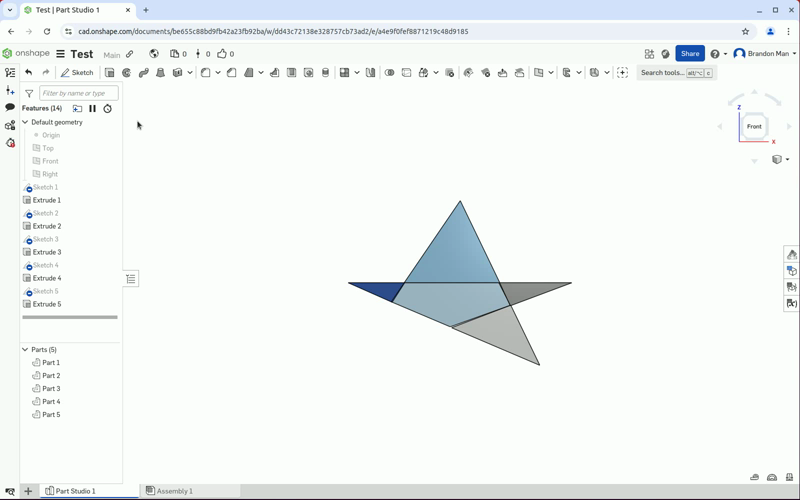
mouse_move(73, 189)
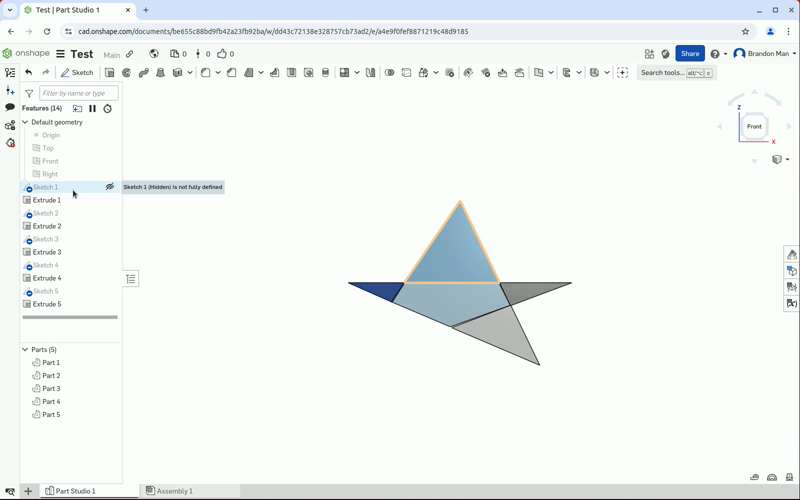
click(73, 189)
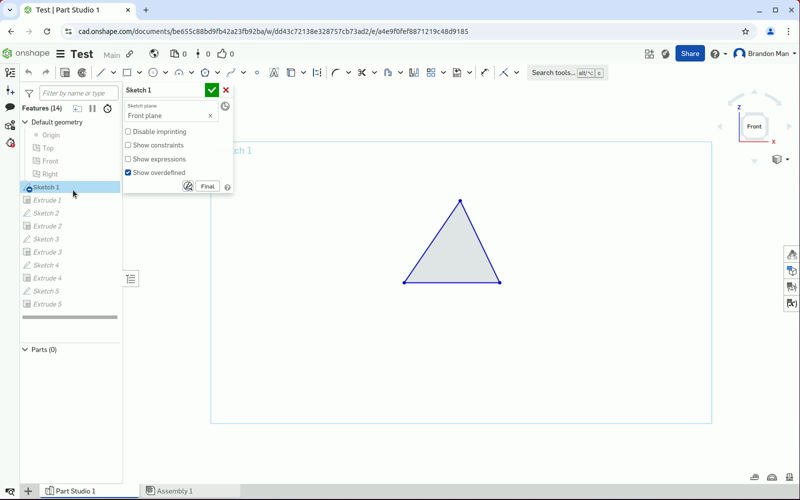
mouse_move(229, 92)
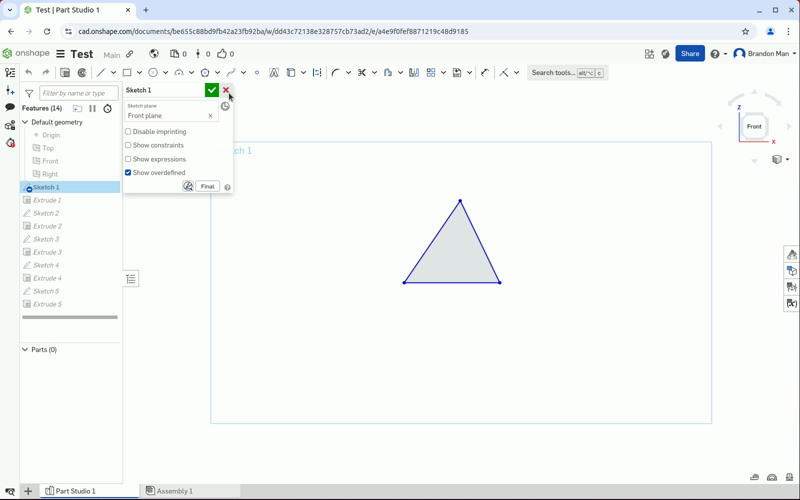
click(229, 92)
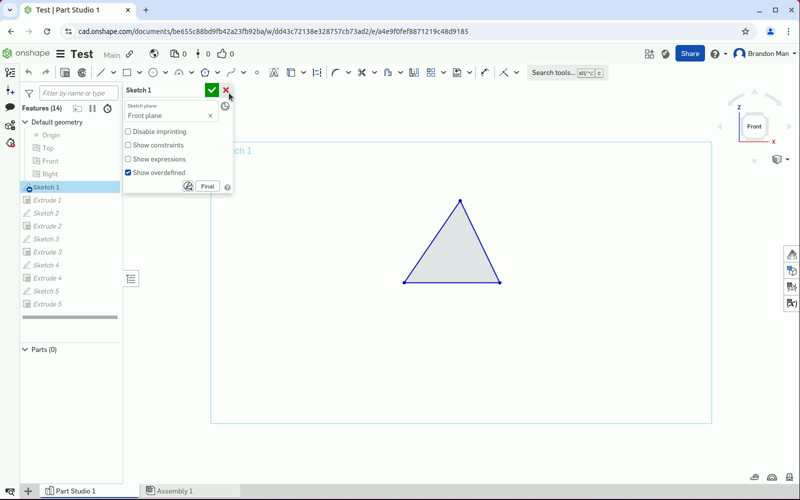
key(shift+s)
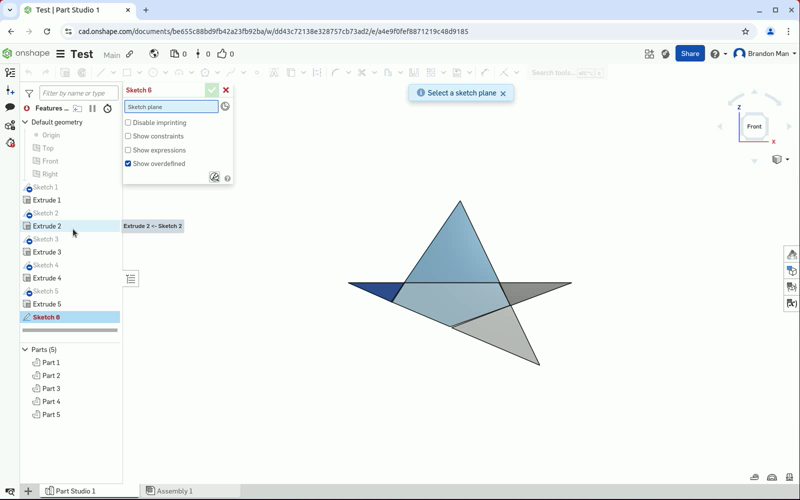
scroll(3)
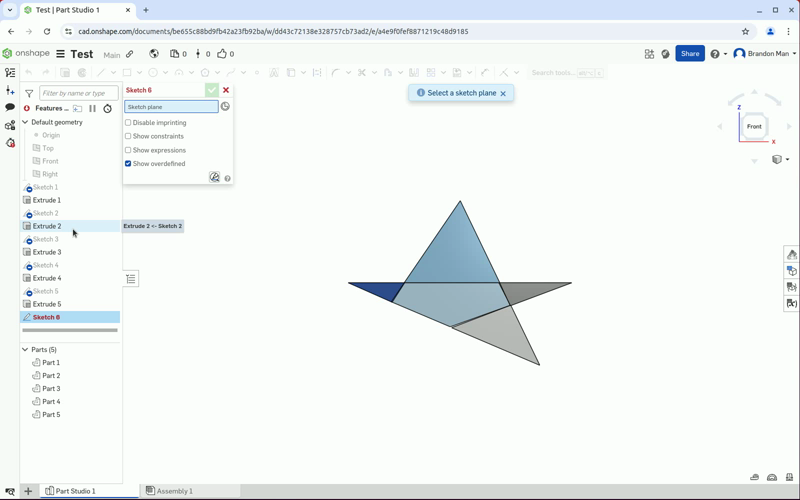
mouse_move(73, 163)
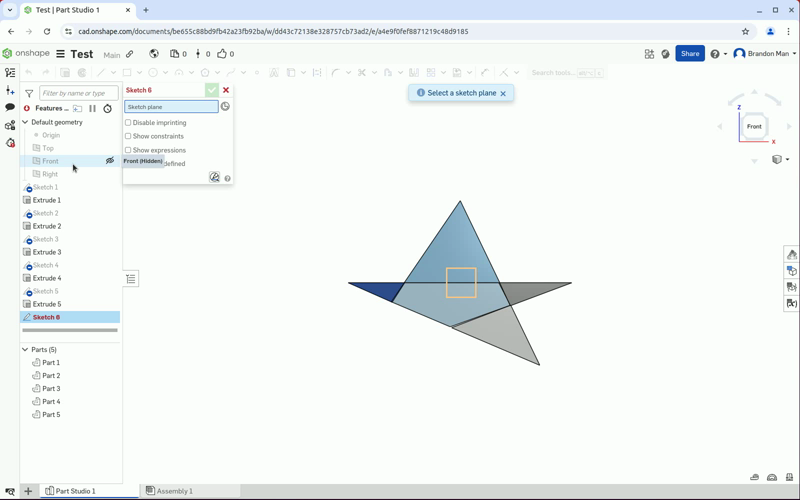
click(73, 163)
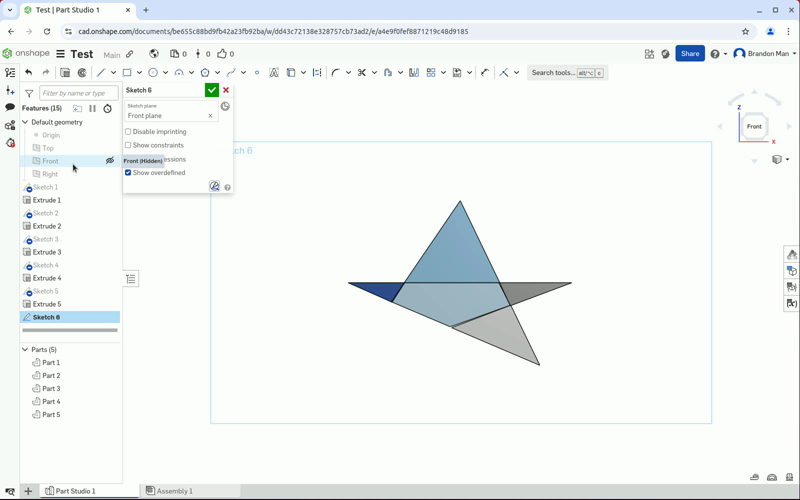
mouse_move(73, 352)
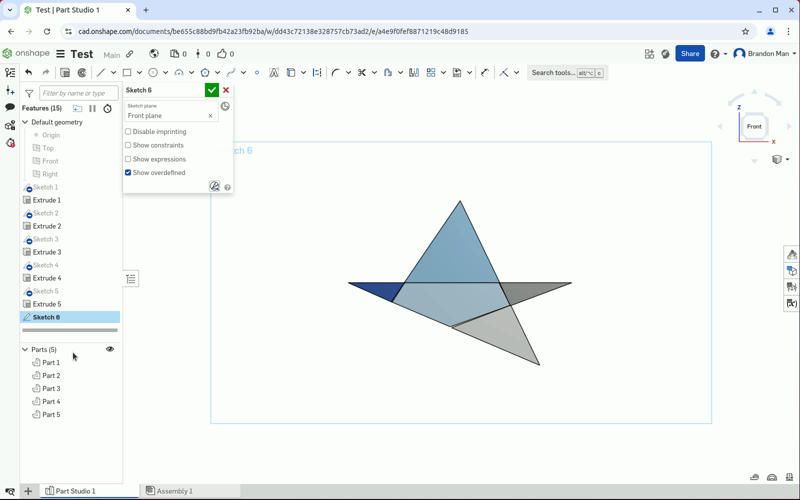
key(y)
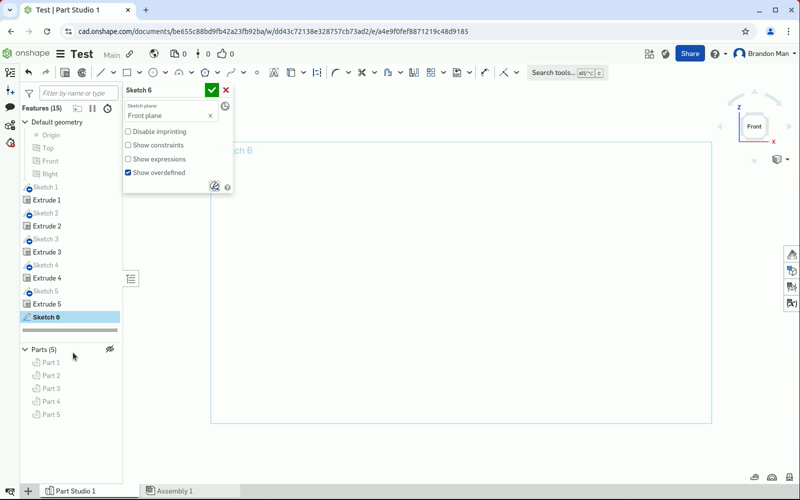
key(l)
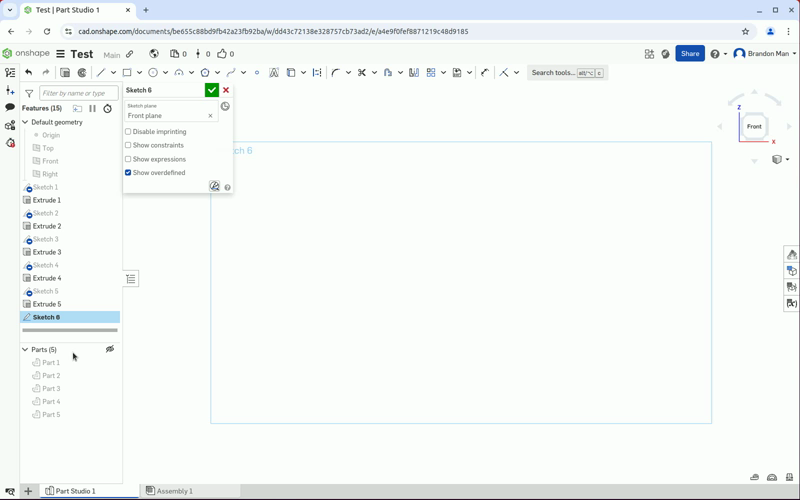
key_down(shift)
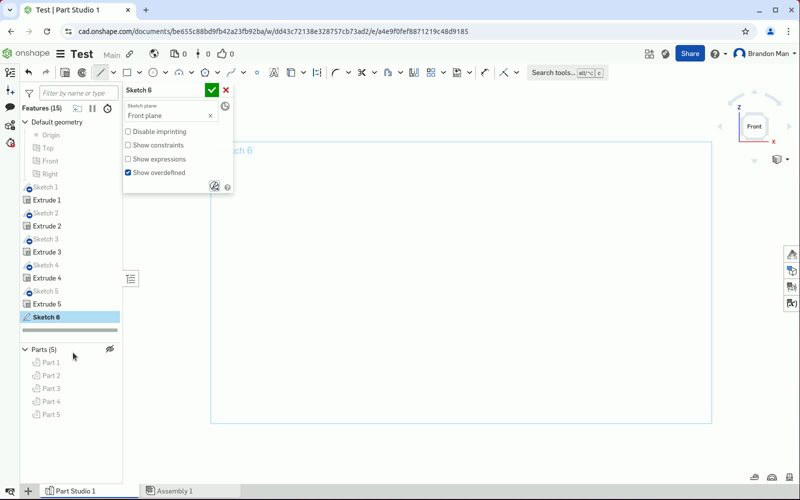
mouse_move(349, 365)
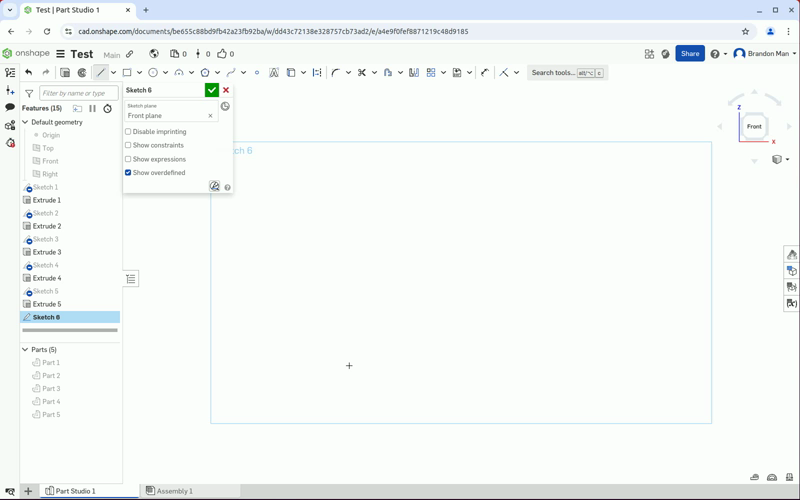
click(349, 365)
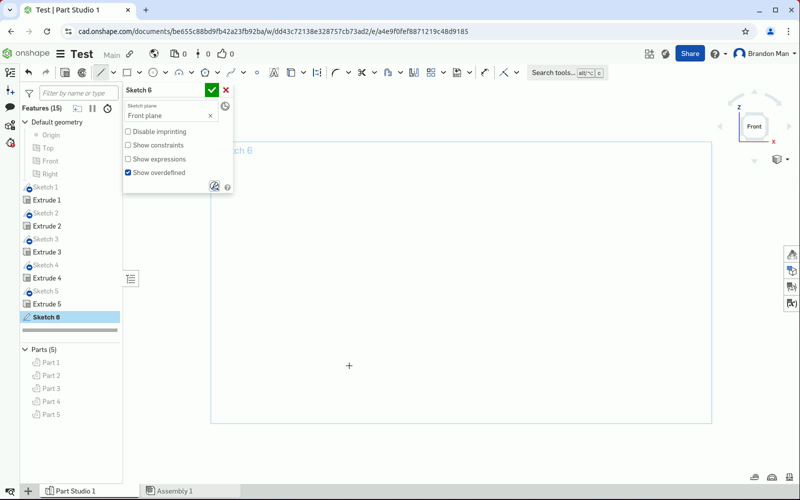
key_up(shift)
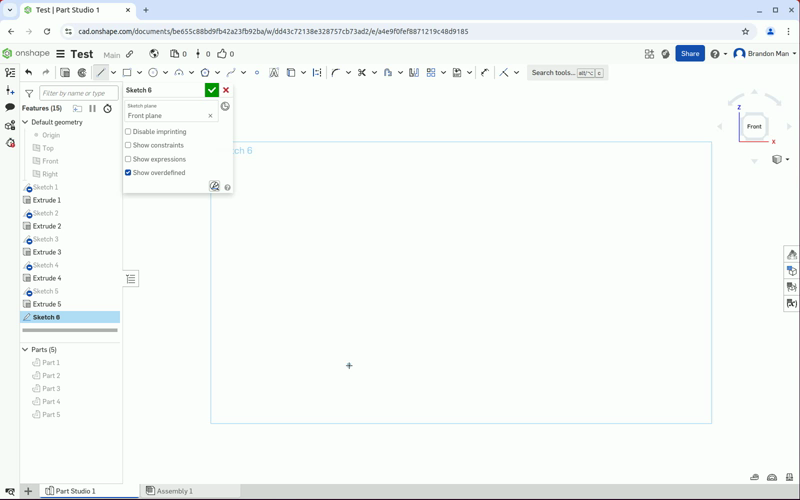
key_down(shift)
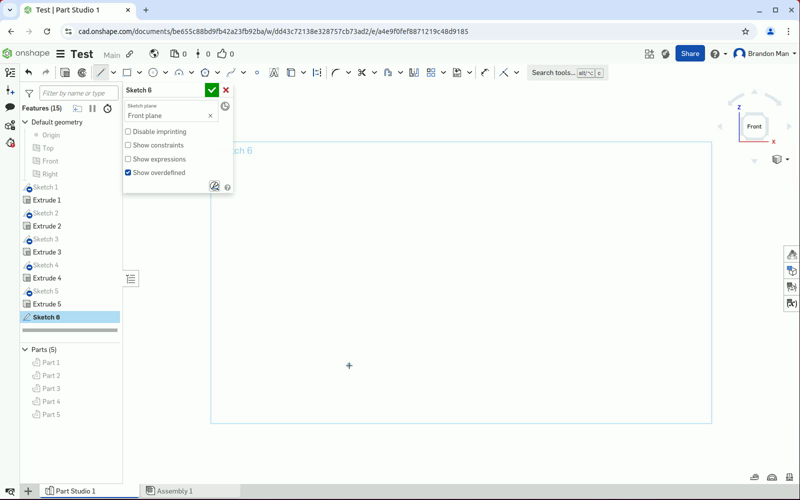
mouse_move(451, 327)
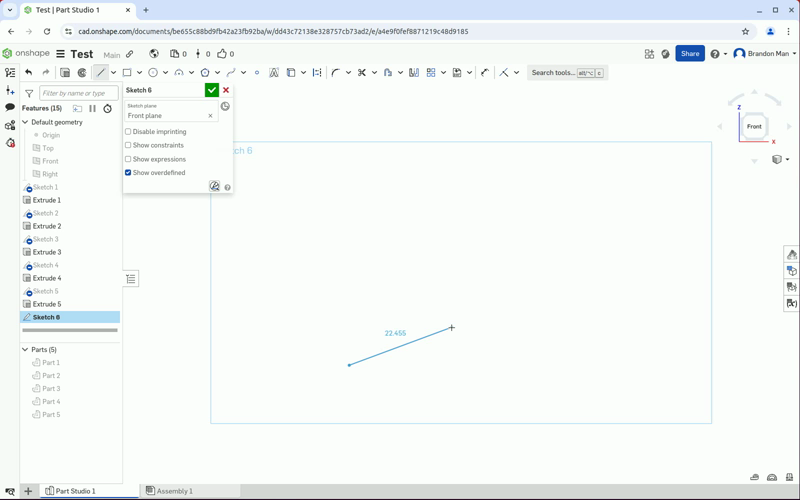
click(451, 327)
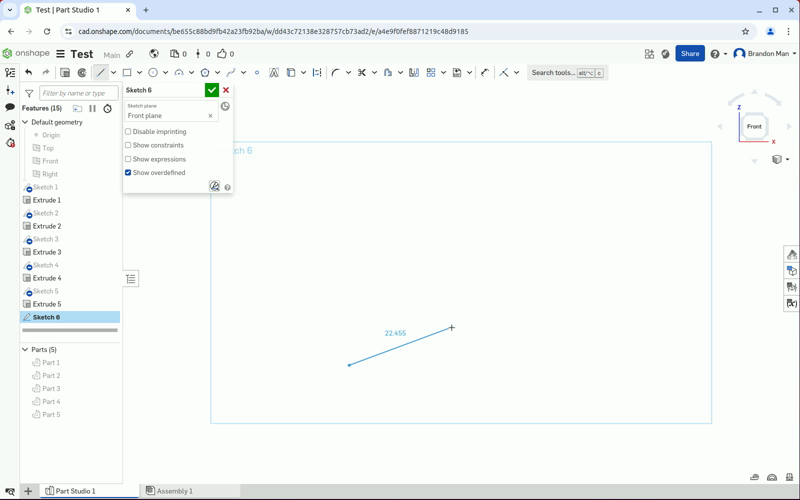
key_up(shift)
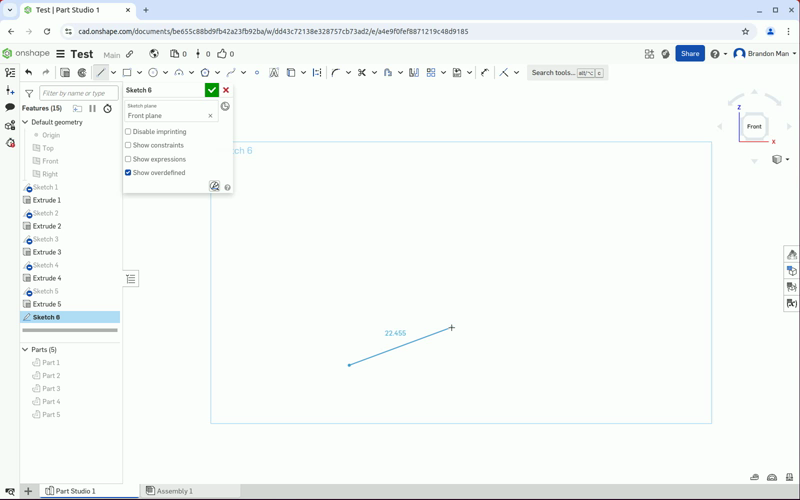
key_down(shift)
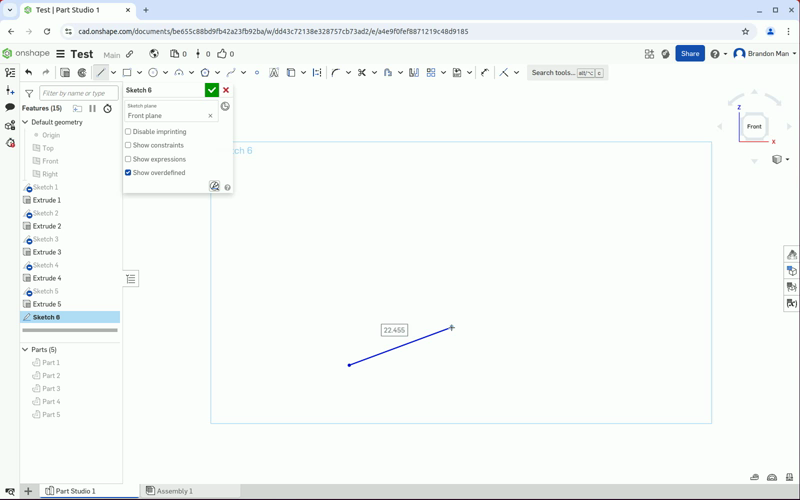
mouse_move(392, 301)
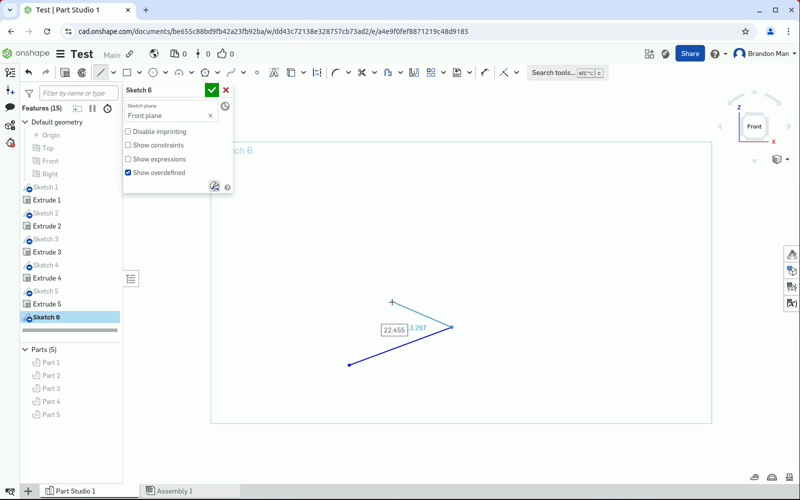
click(392, 301)
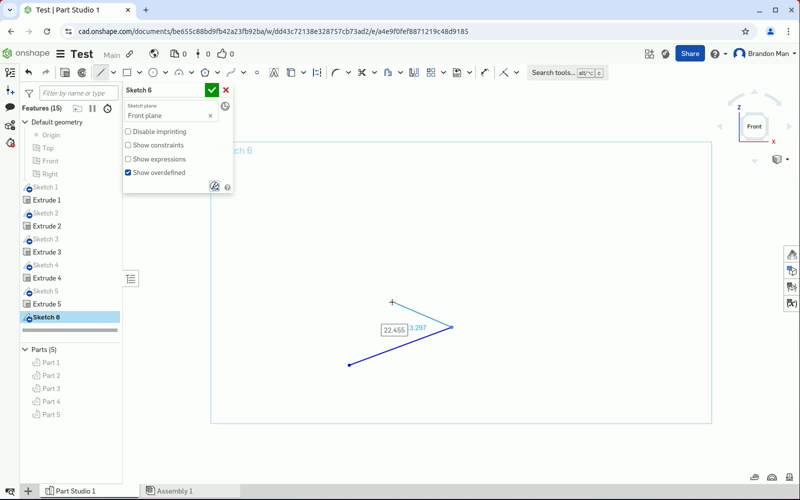
key_up(shift)
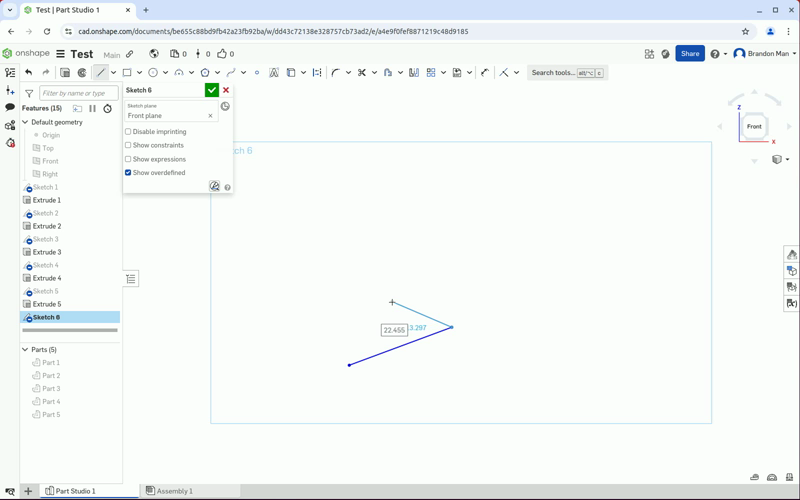
key_down(shift)
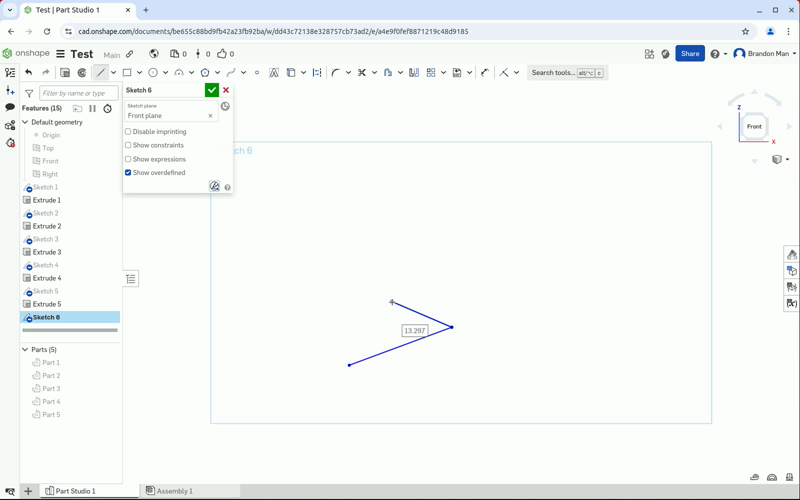
mouse_move(349, 365)
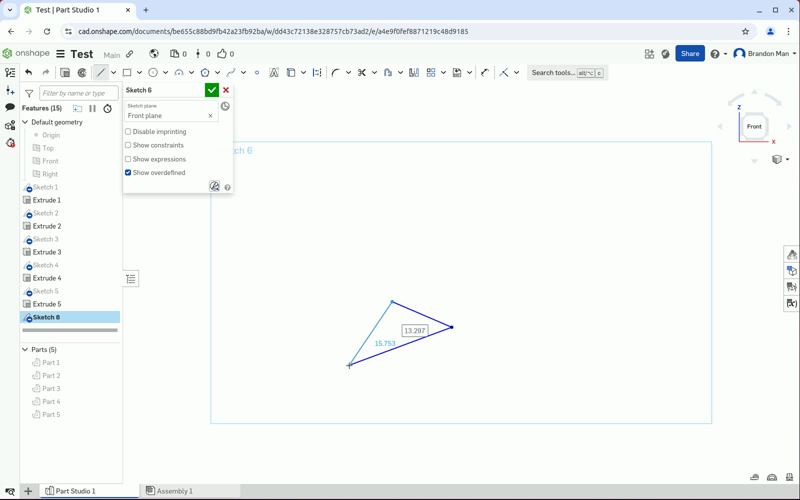
key_up(shift)
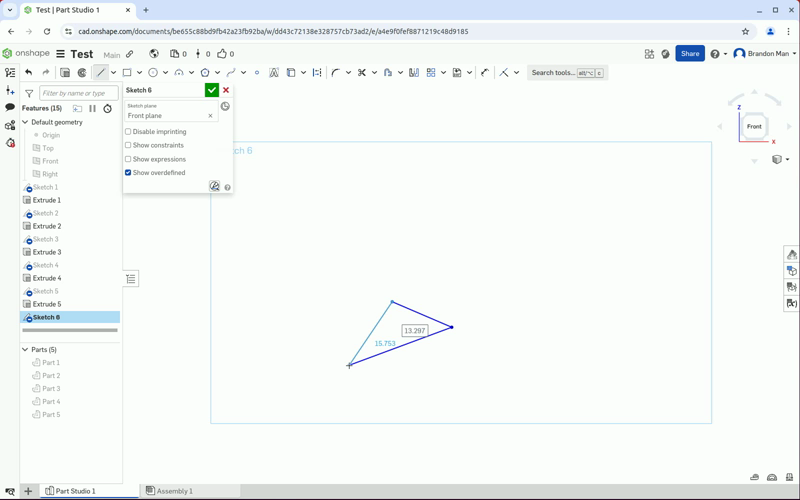
click(349, 365)
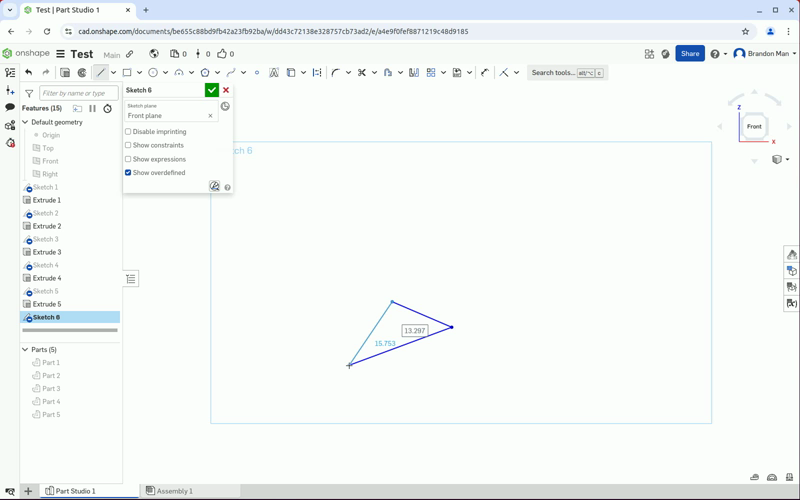
key(esc)
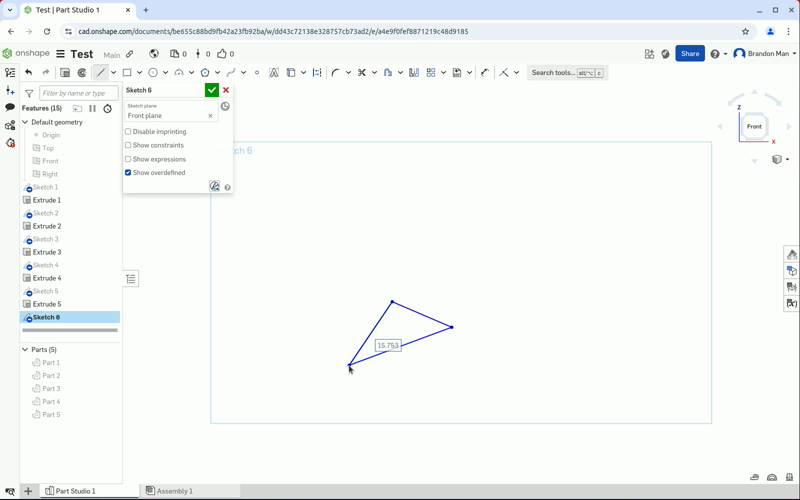
mouse_move(384, 323)
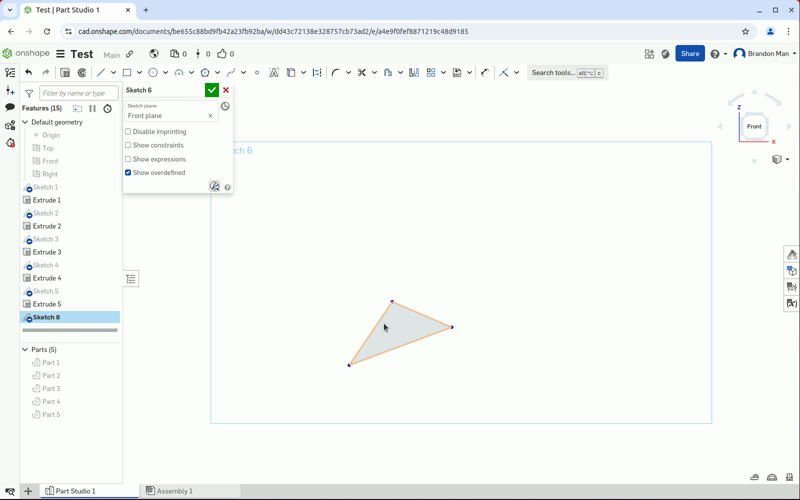
click(384, 323)
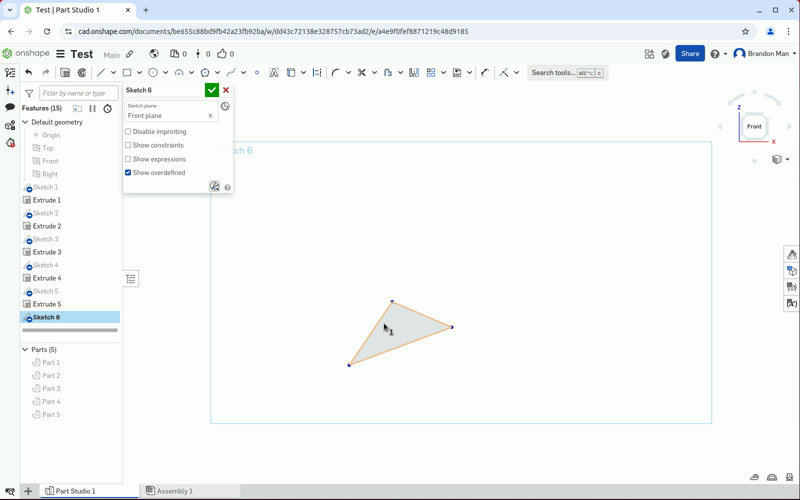
mouse_move(73, 352)
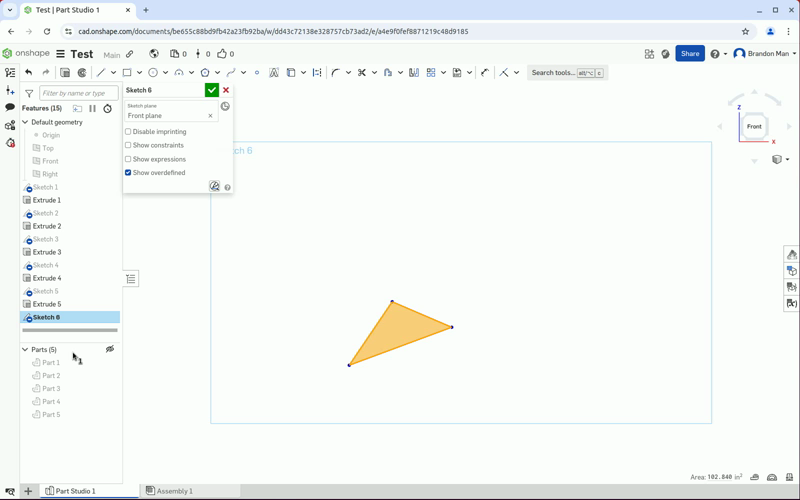
key(shift+y)
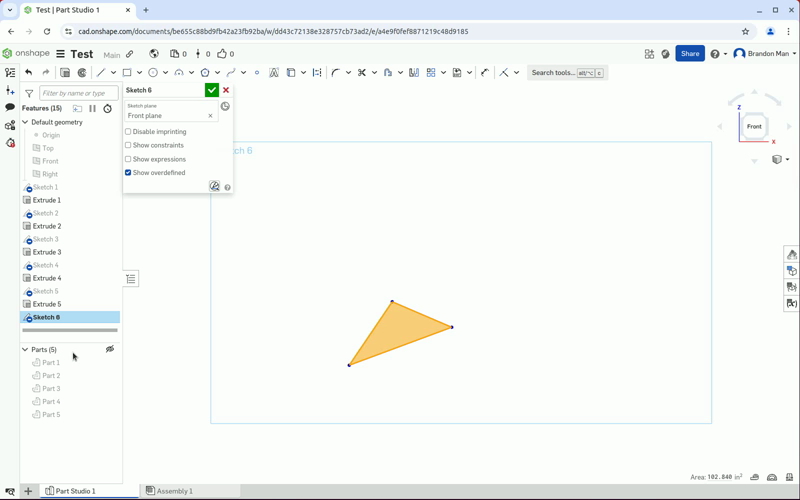
key(shift+e)
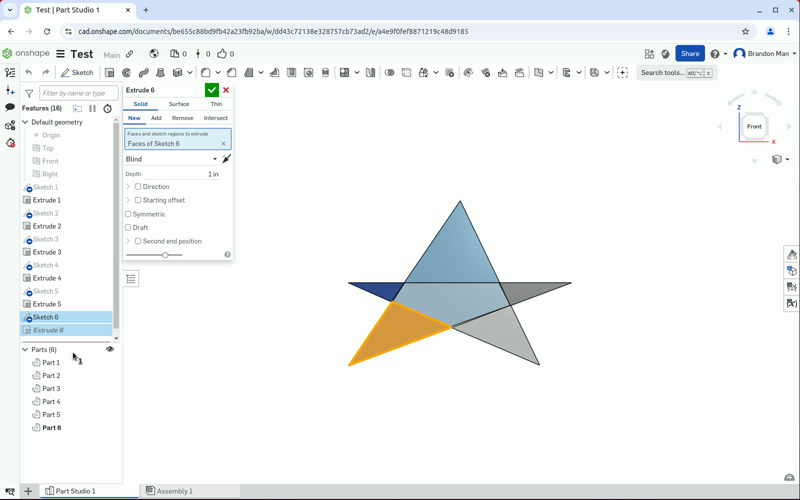
mouse_move(143, 106)
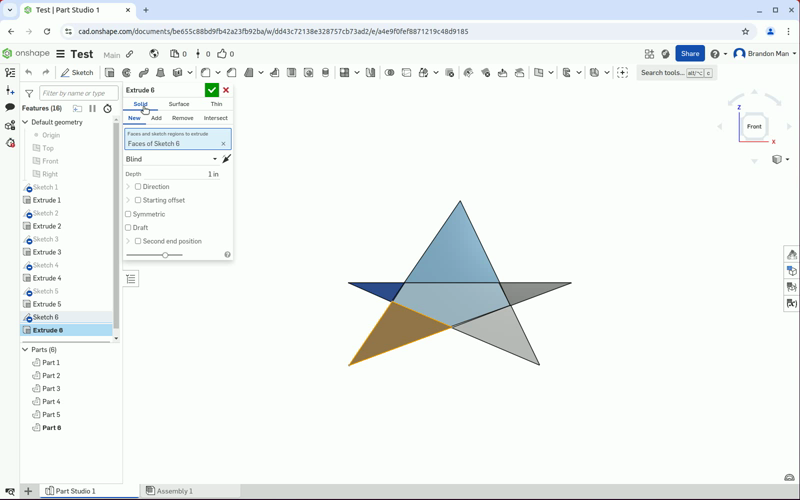
click(143, 106)
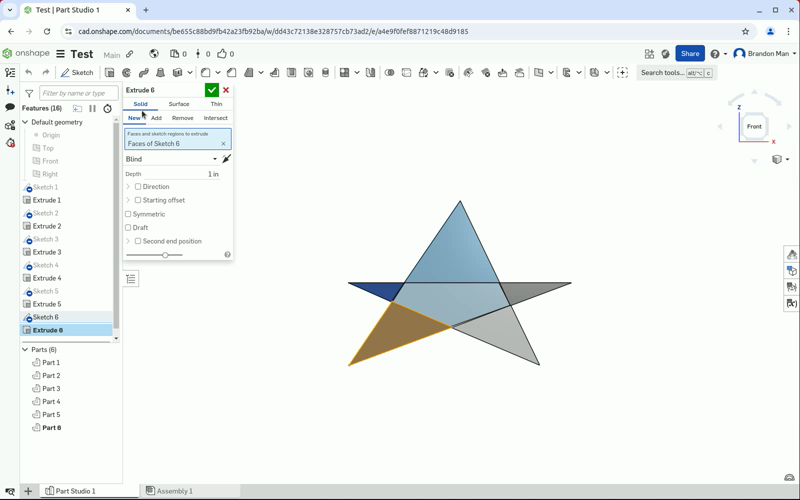
mouse_move(137, 120)
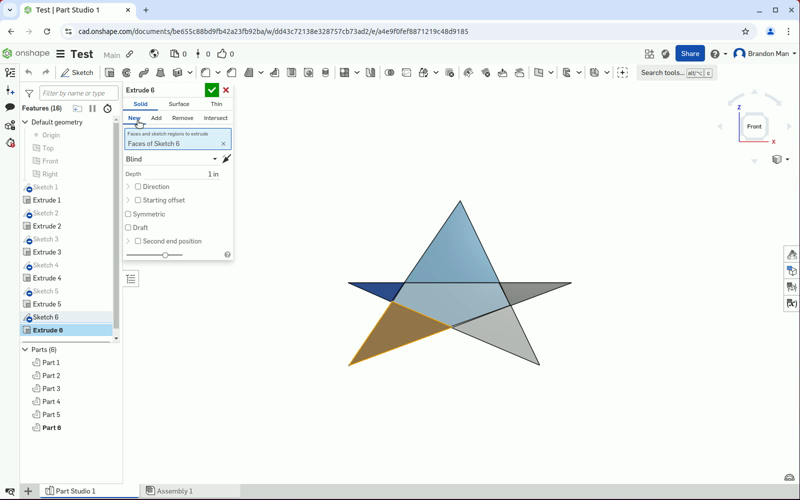
click(137, 120)
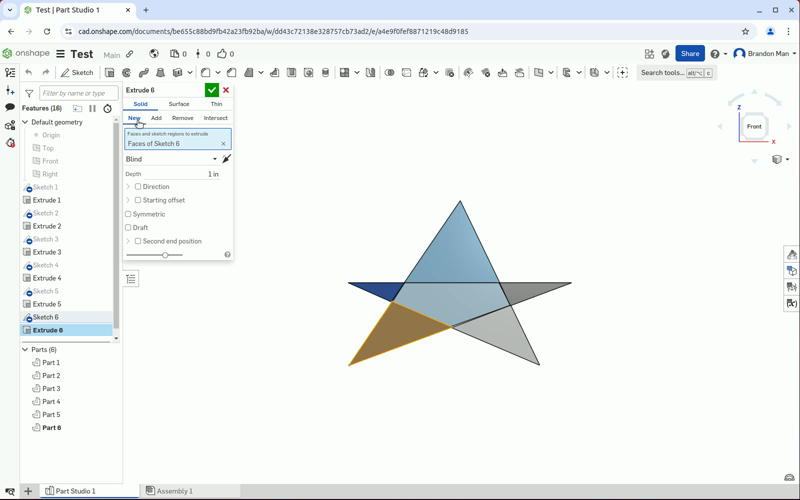
key(tab, 4)
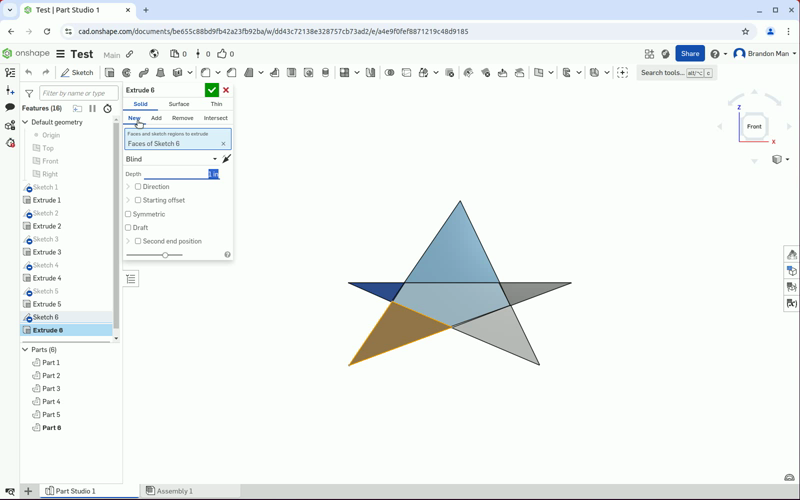
text(7.703)
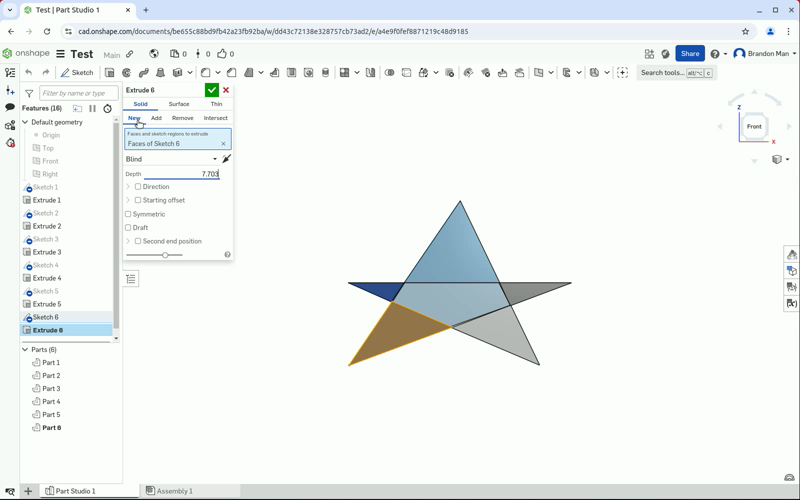
key(enter)
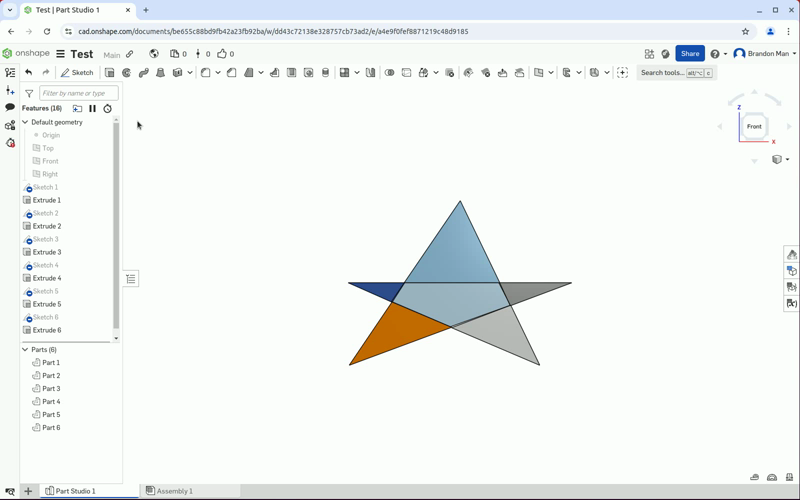
key(shift+h)
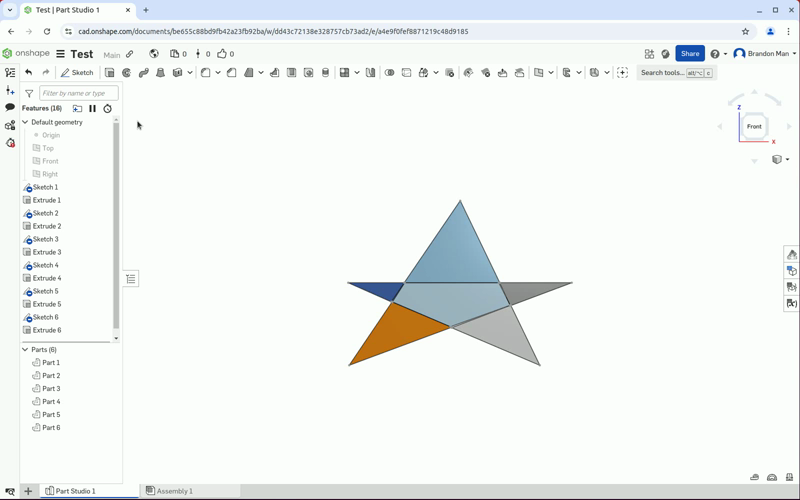
key(shift+h)
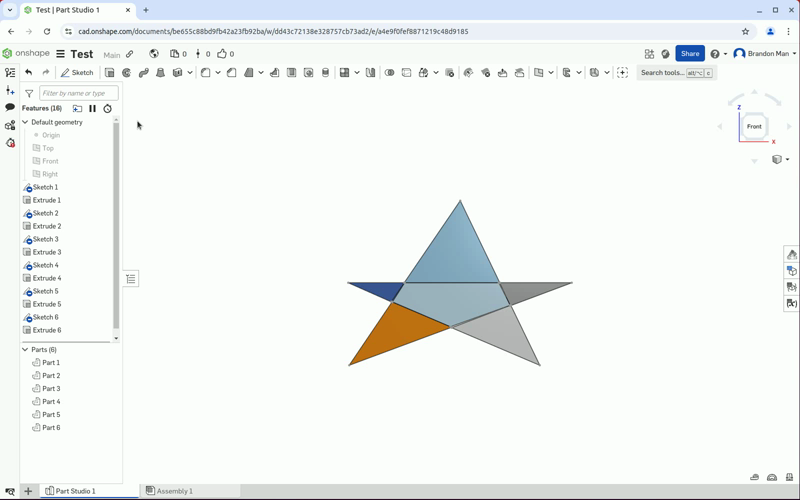
key(shift+7)
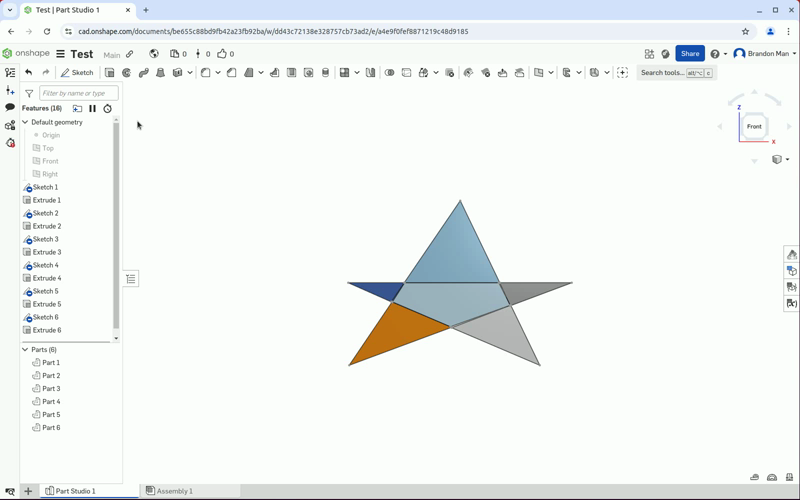
key(left, 2)
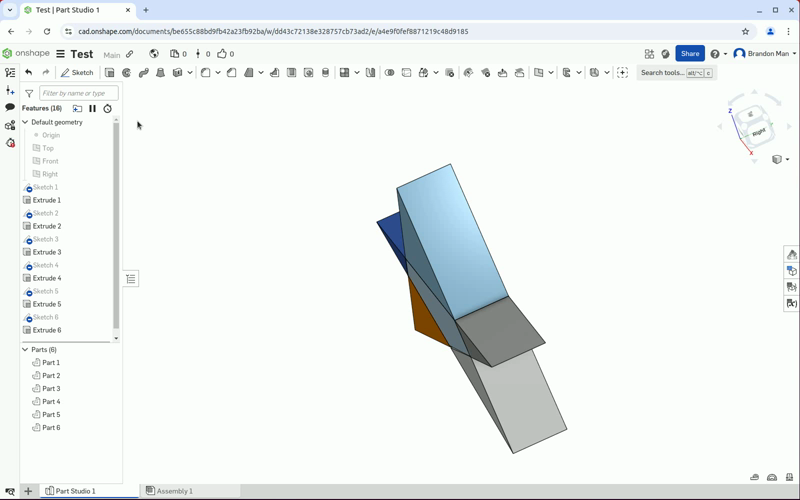
key(down, 2)
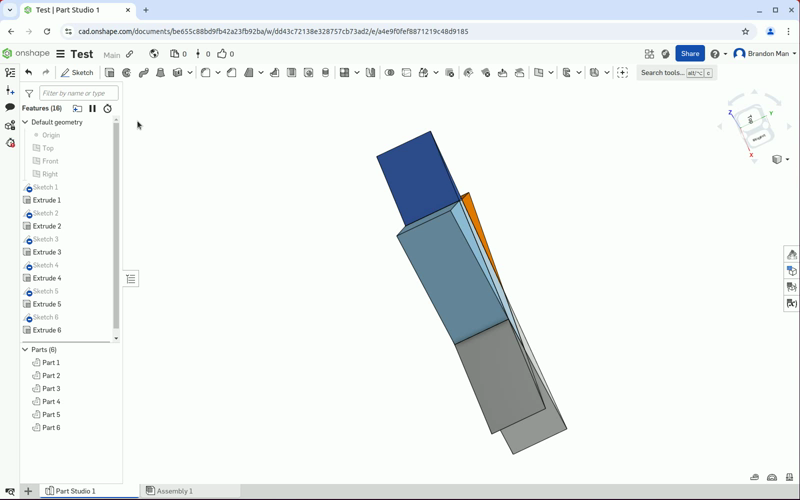
key(up, 2)
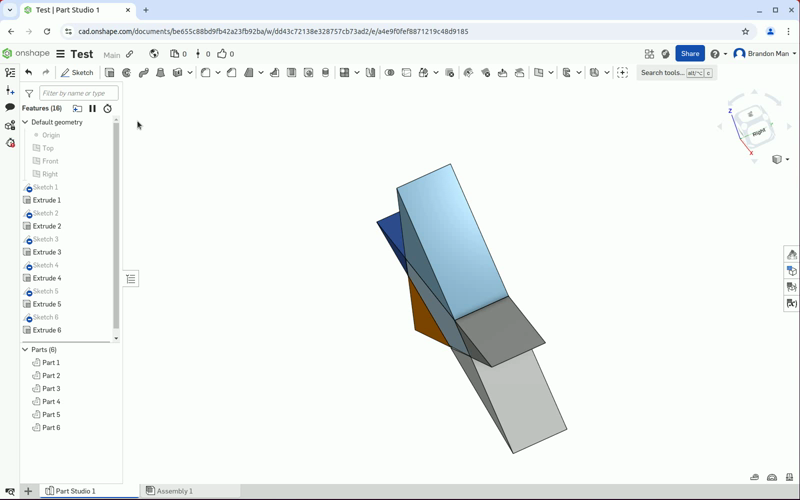
key(right, 2)
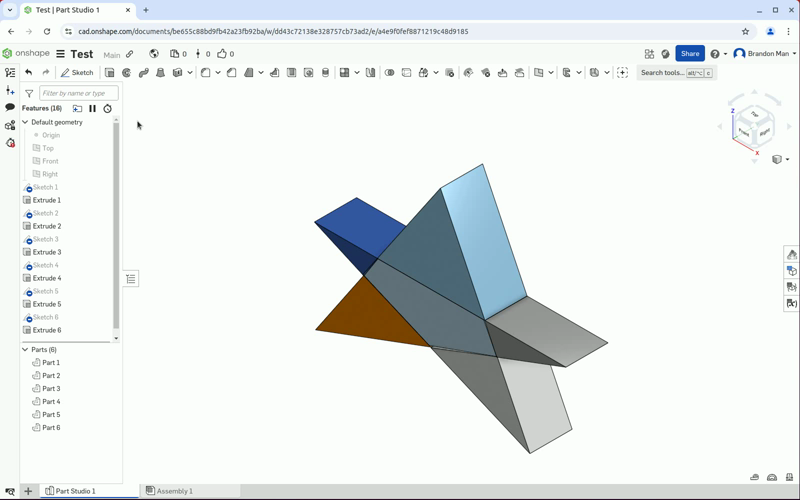
mouse_move(69, 189)
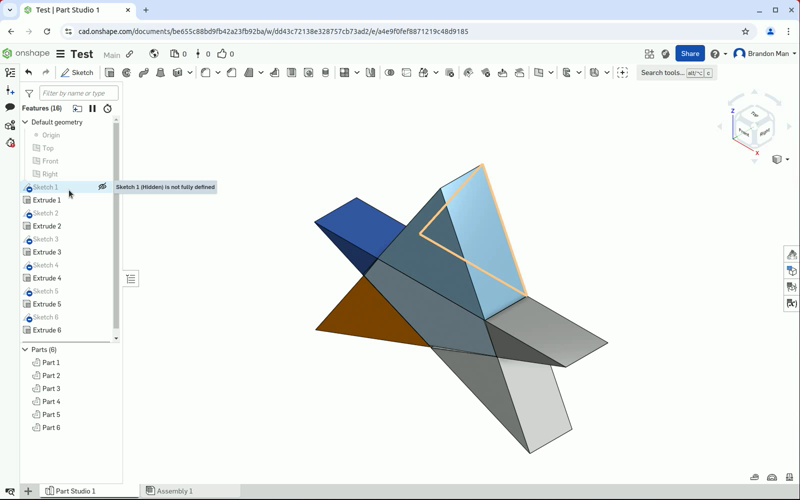
click(69, 189)